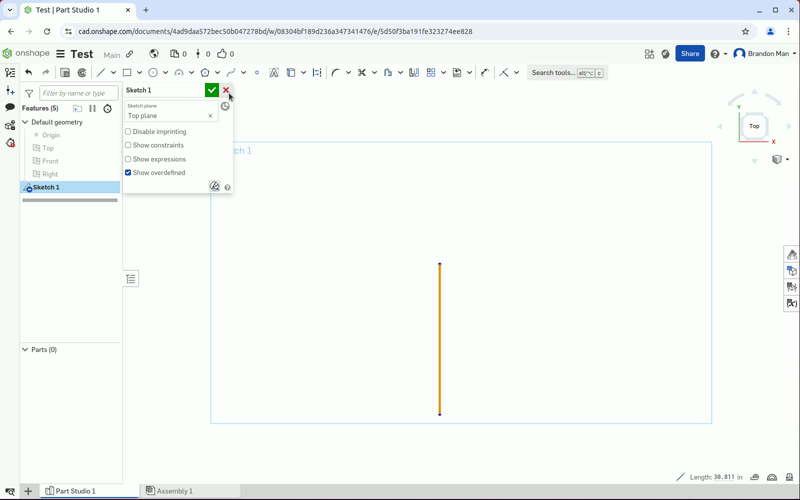
key(shift+h)
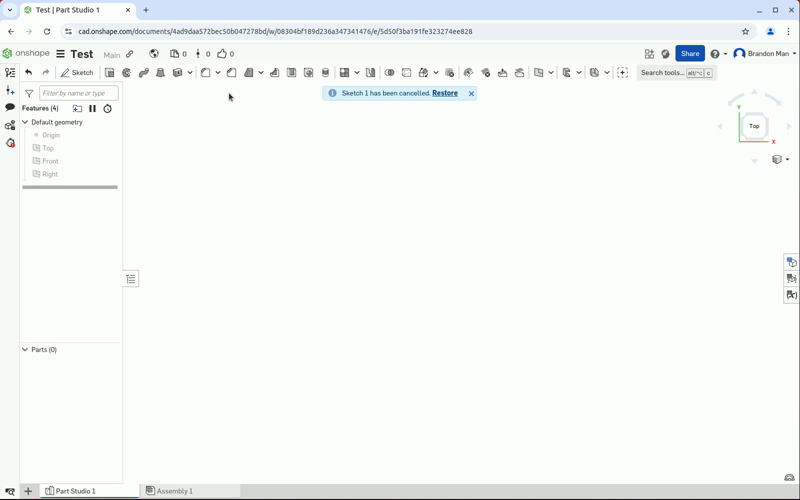
mouse_move(73, 352)
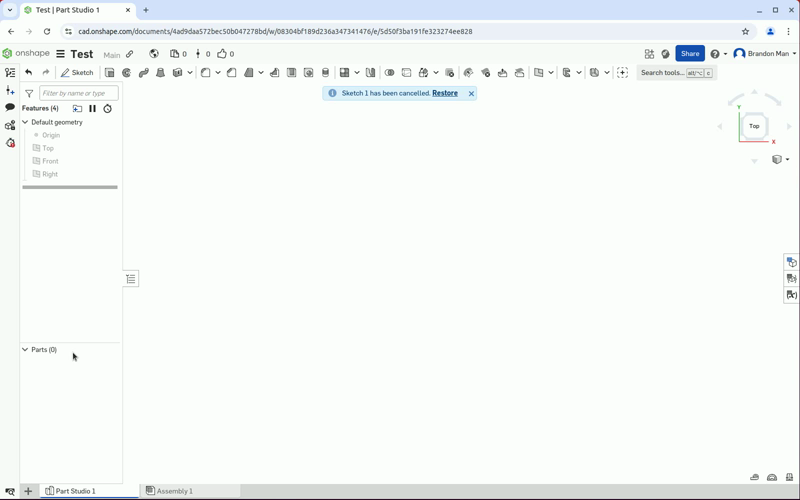
key(y)
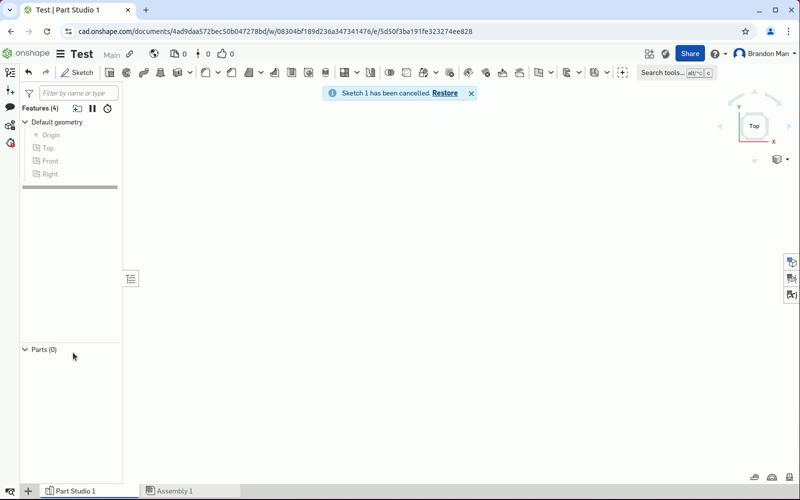
key(shift+p)
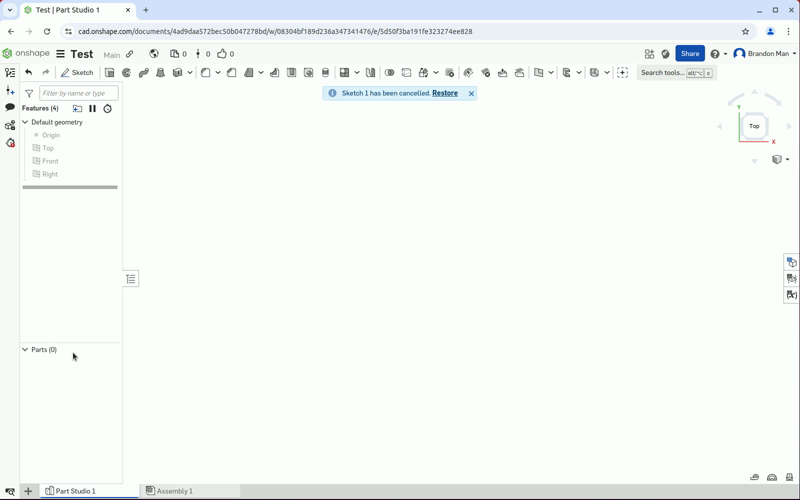
key(space)
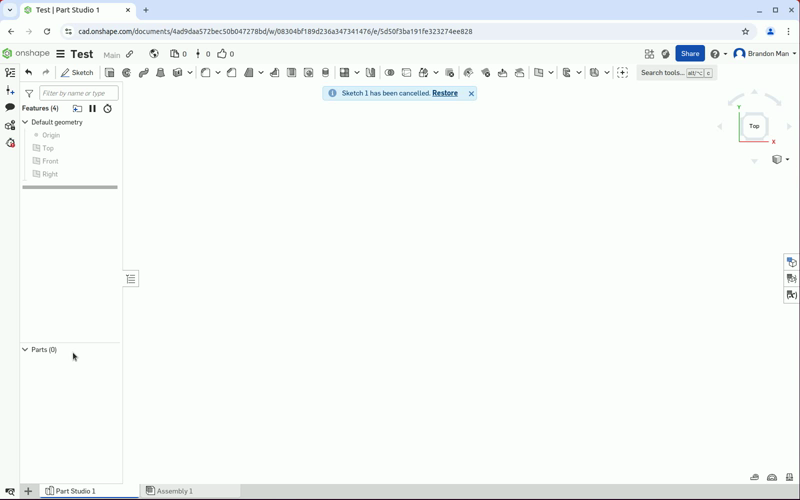
key_down(shift)
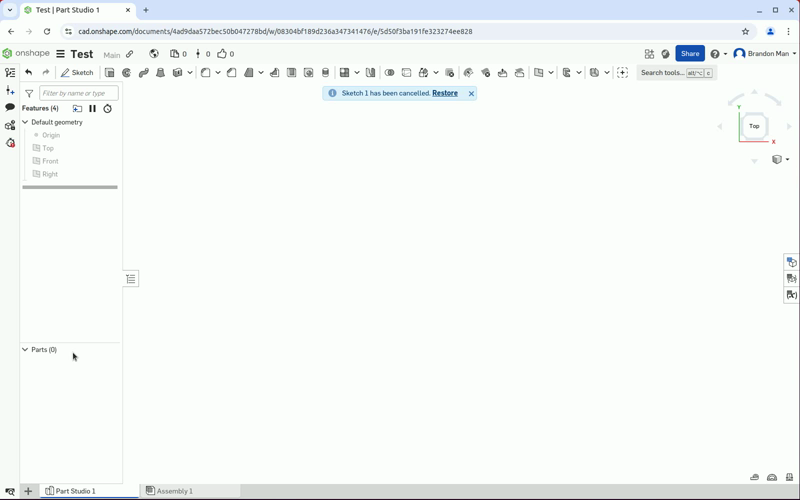
key(up)
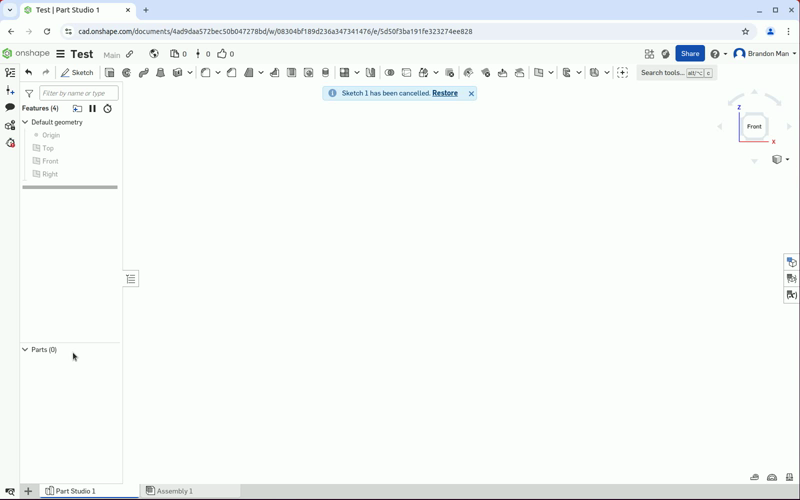
key_up(shift)
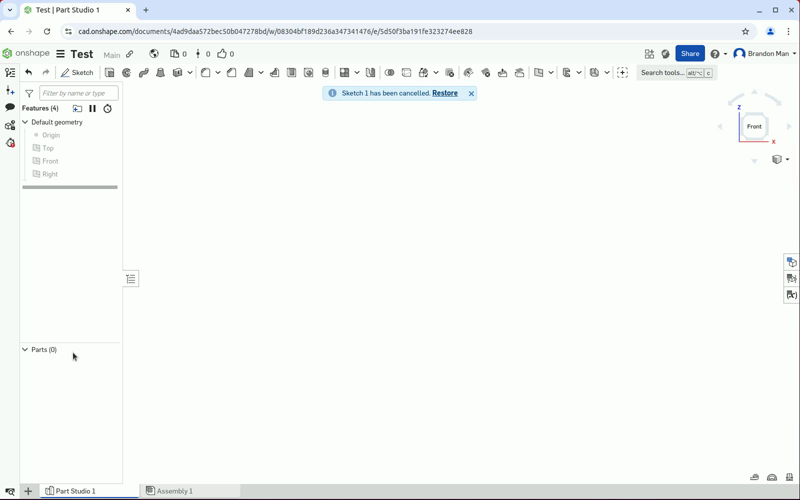
mouse_move(73, 352)
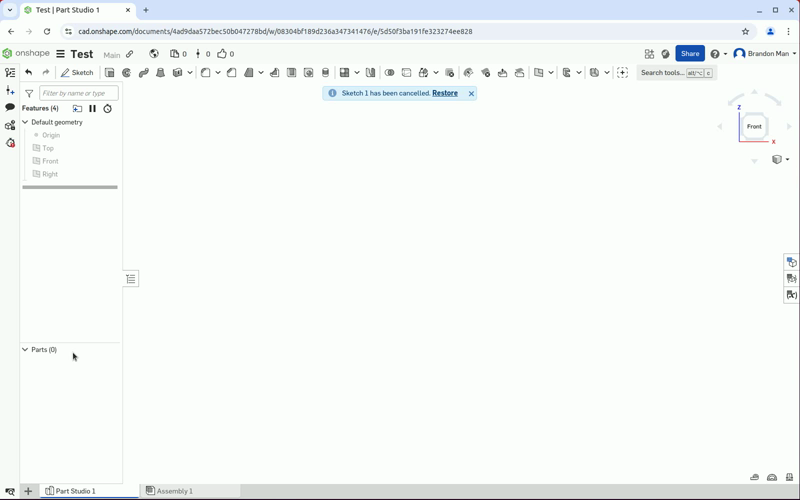
key(shift+y)
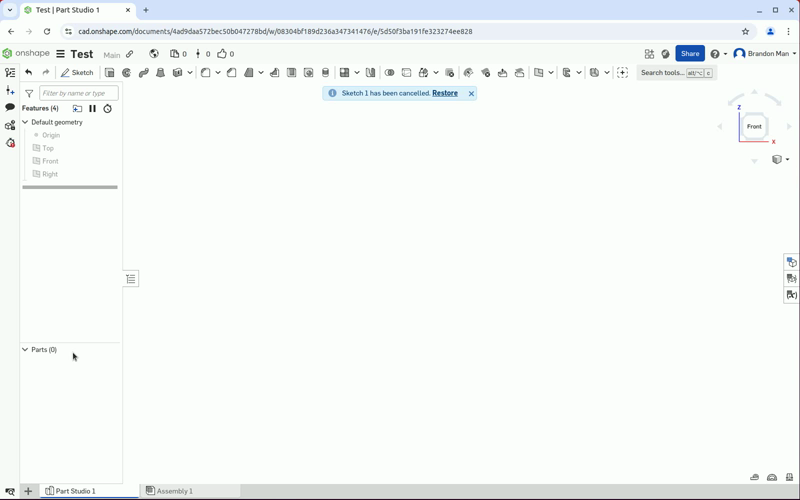
key(shift+s)
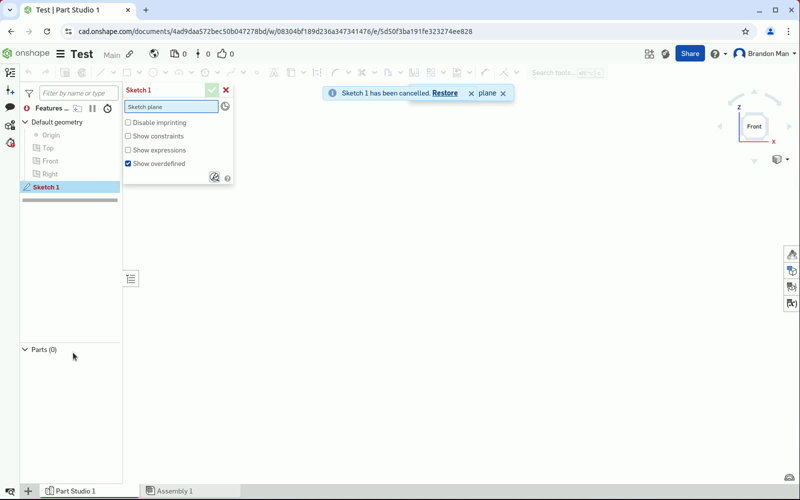
mouse_move(73, 163)
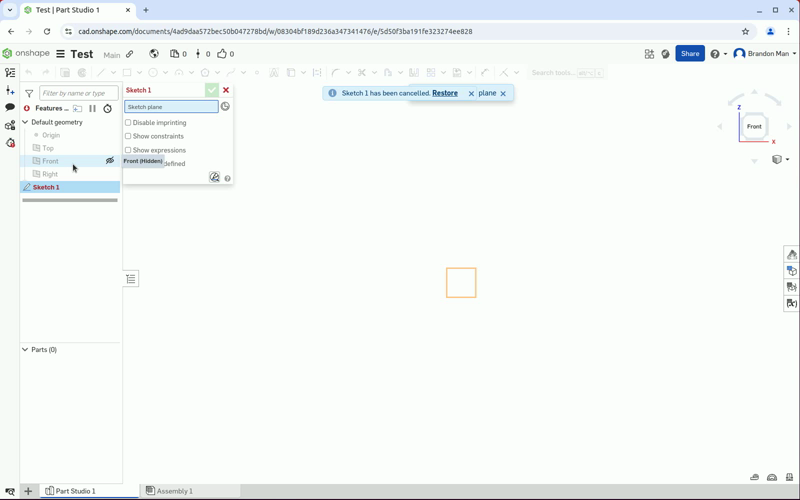
click(73, 163)
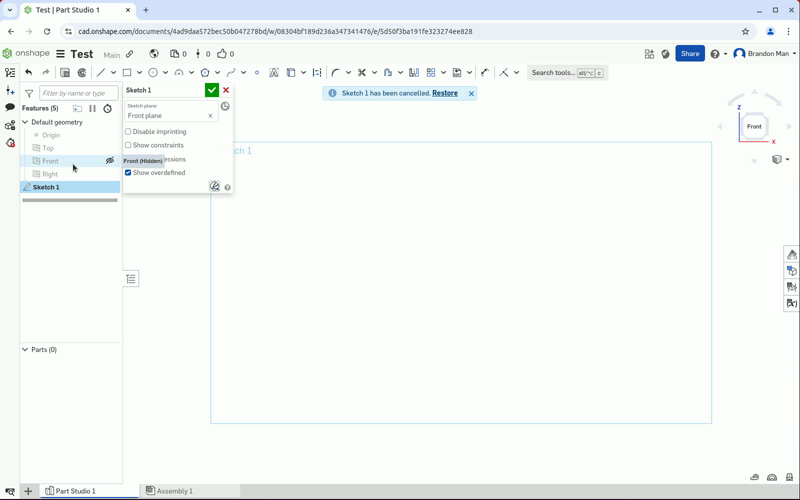
mouse_move(73, 352)
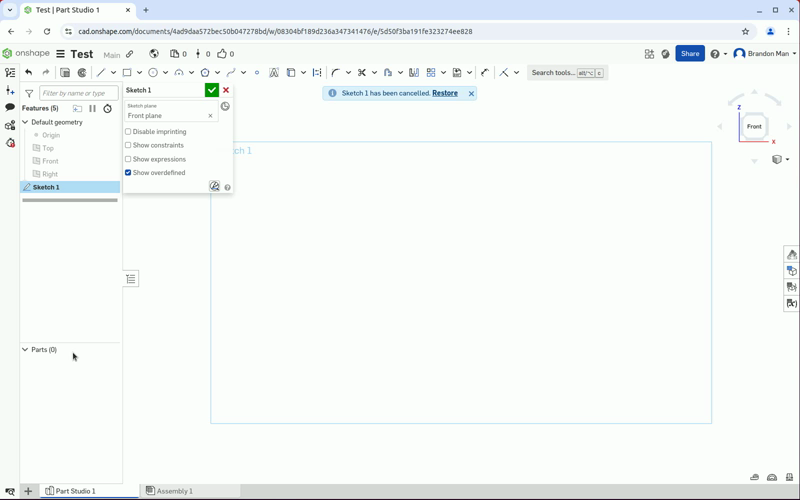
key(y)
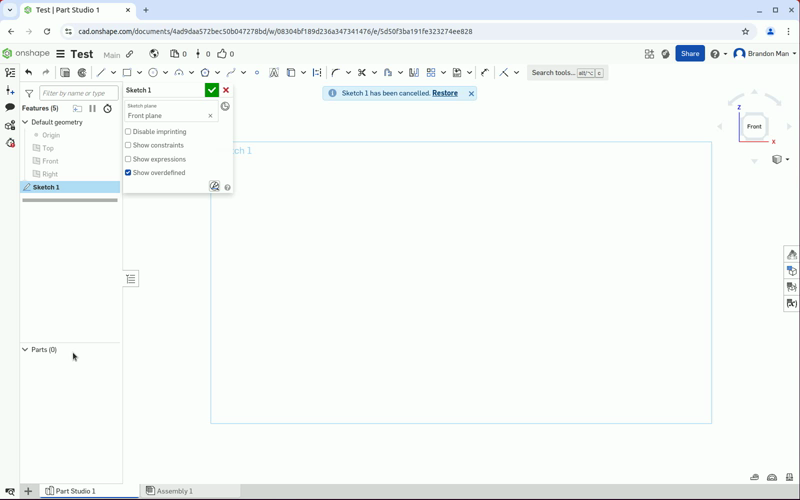
key(c)
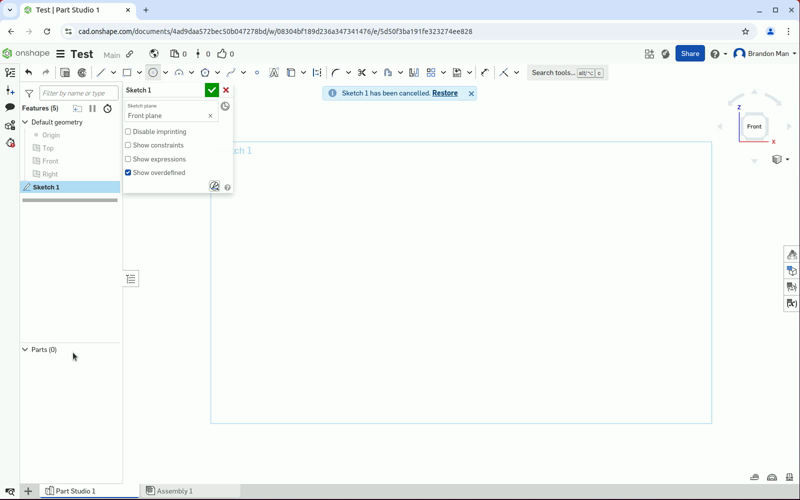
key_down(shift)
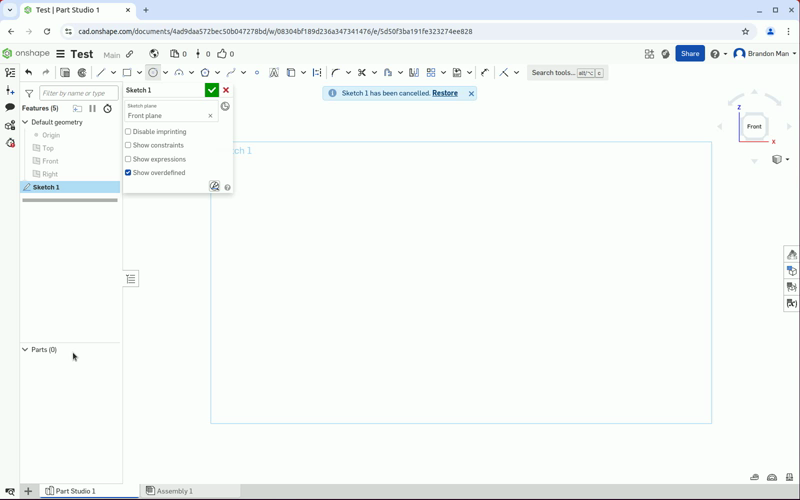
mouse_move(375, 213)
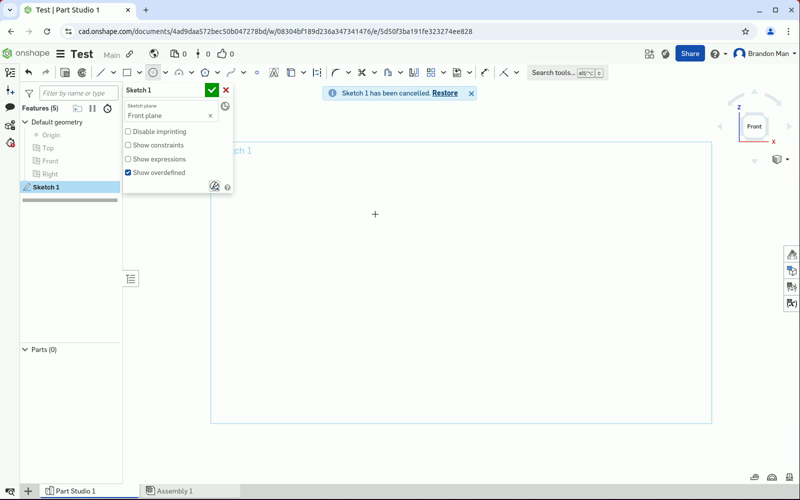
click(375, 213)
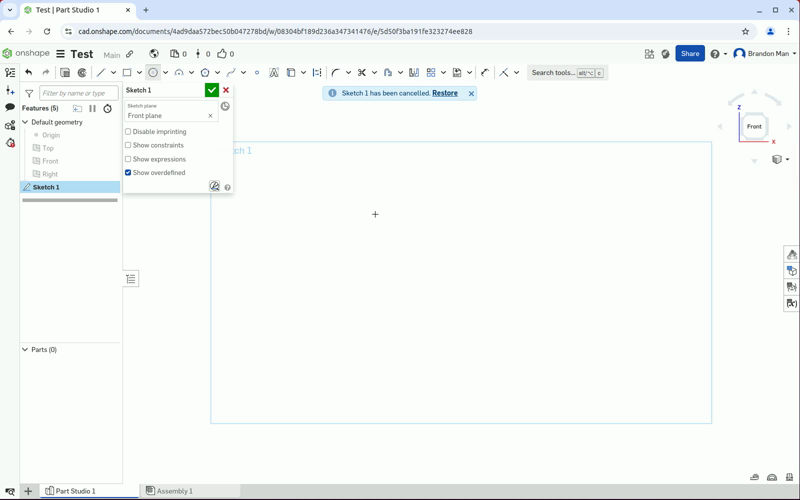
key_up(shift)
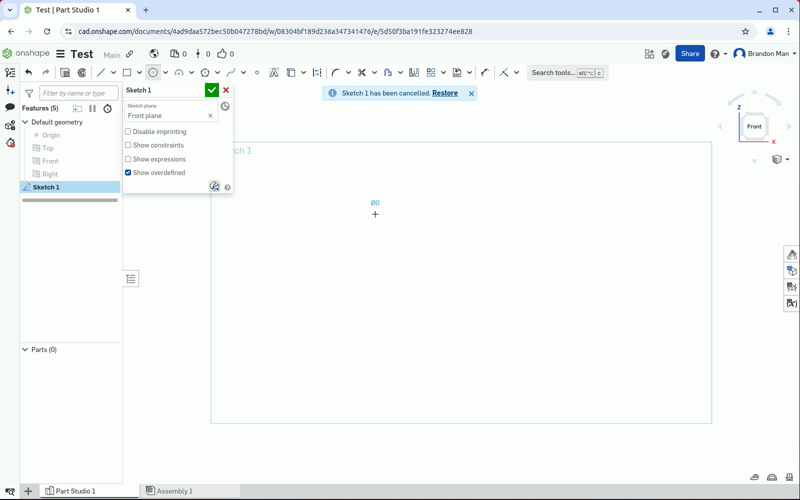
mouse_move(402, 213)
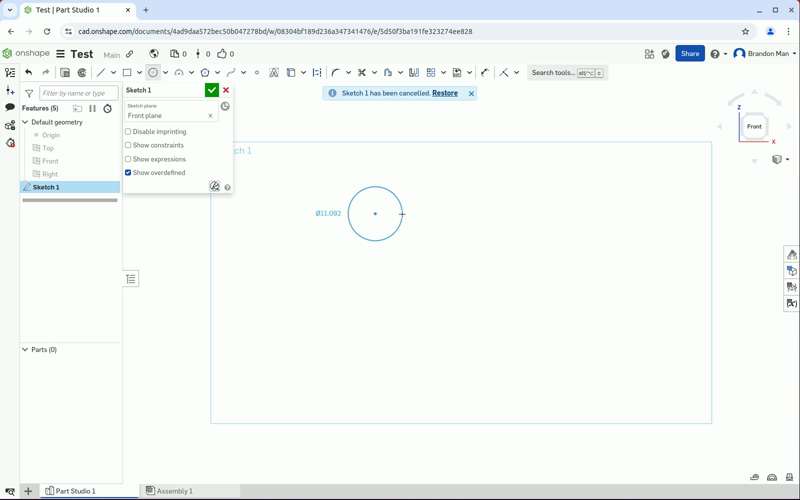
click(402, 213)
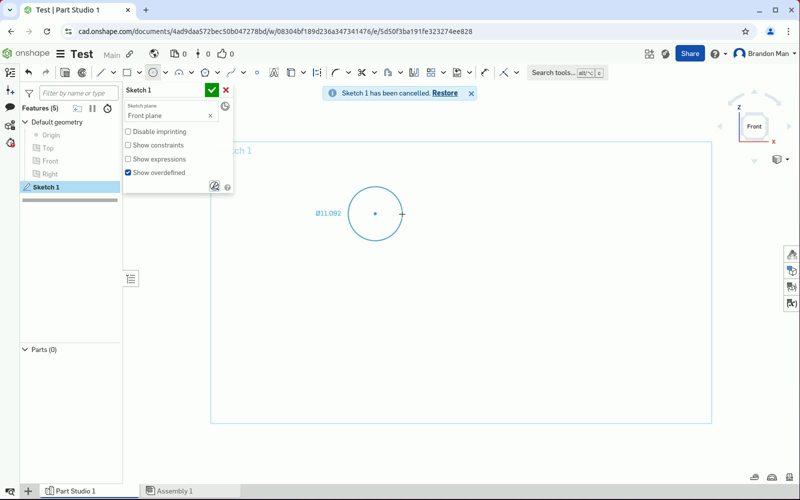
key(esc)
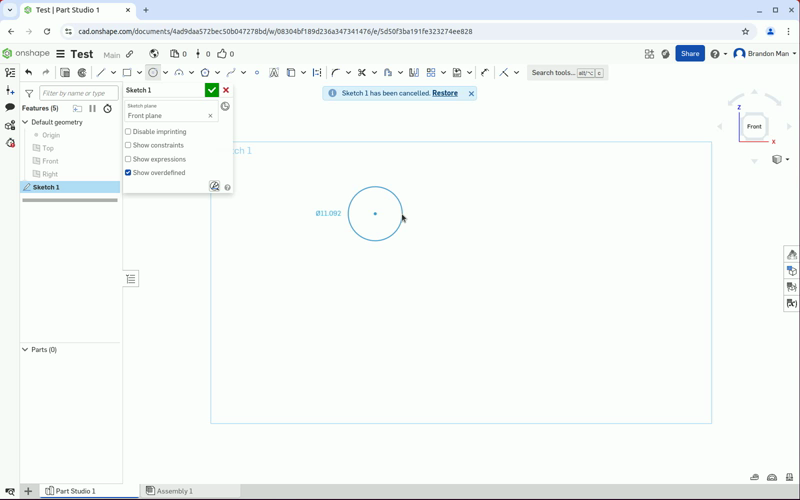
key(c)
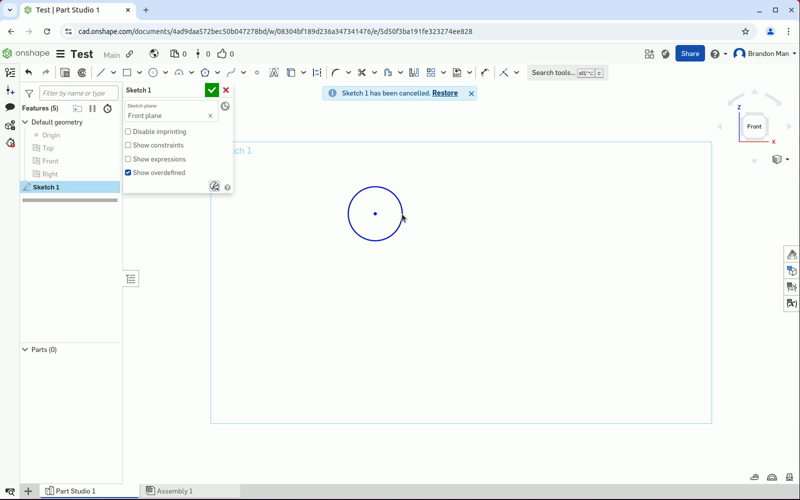
key_down(shift)
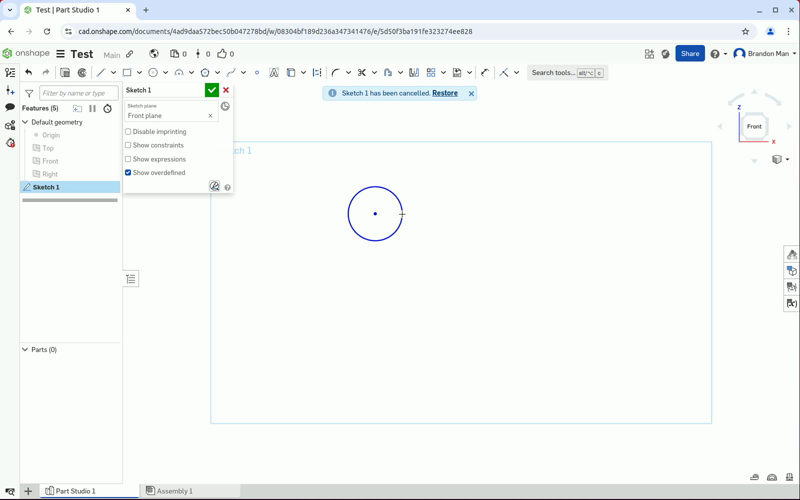
mouse_move(375, 213)
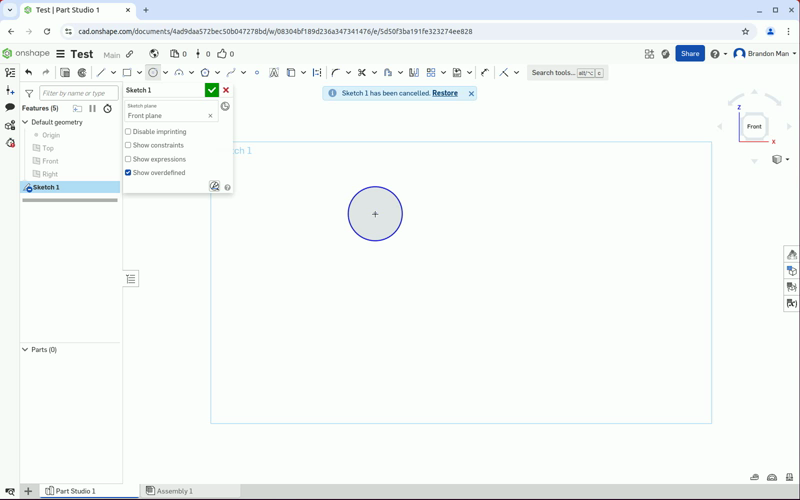
click(375, 213)
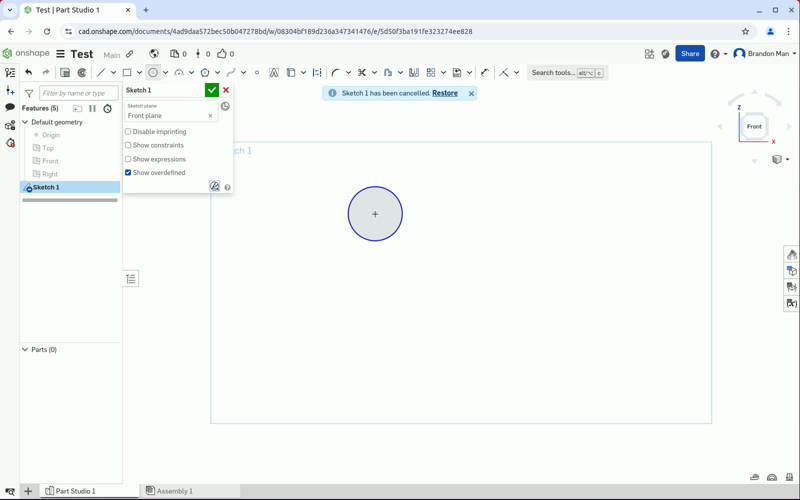
key_up(shift)
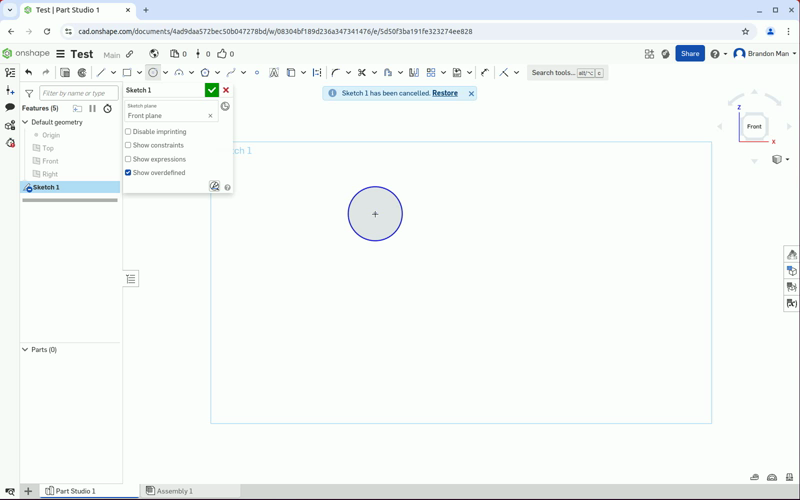
mouse_move(383, 213)
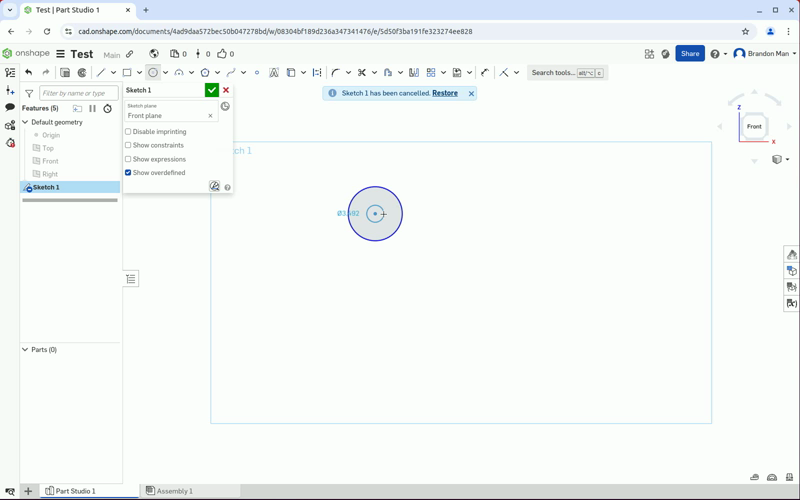
click(383, 213)
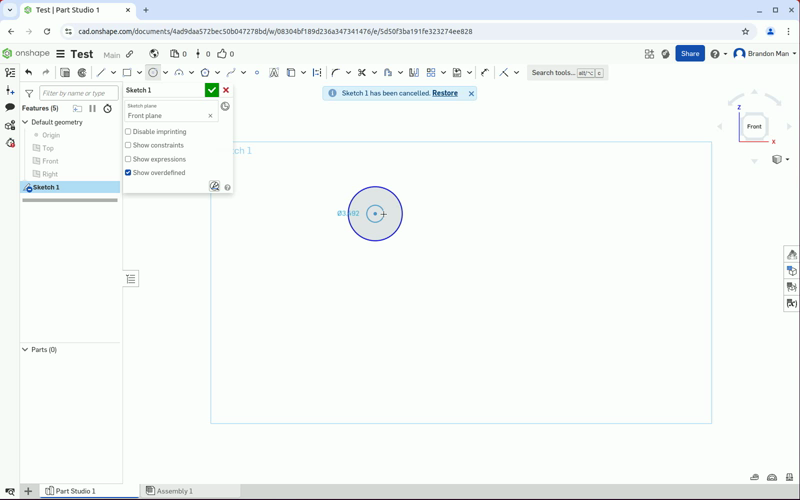
key(esc)
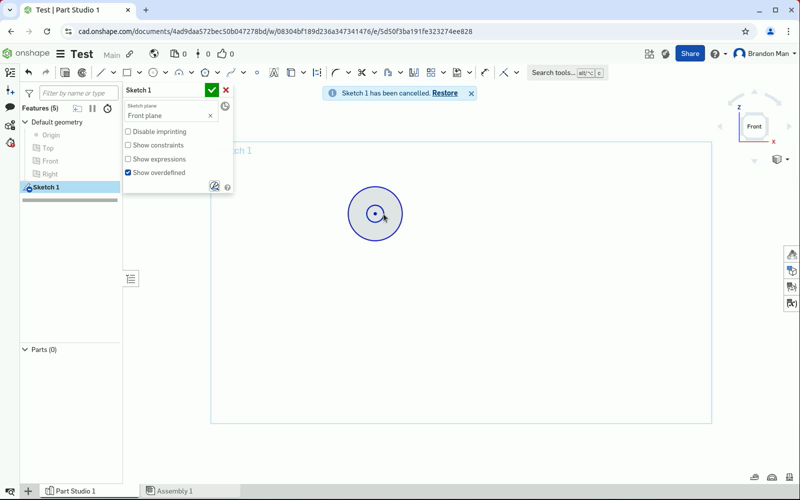
mouse_move(350, 209)
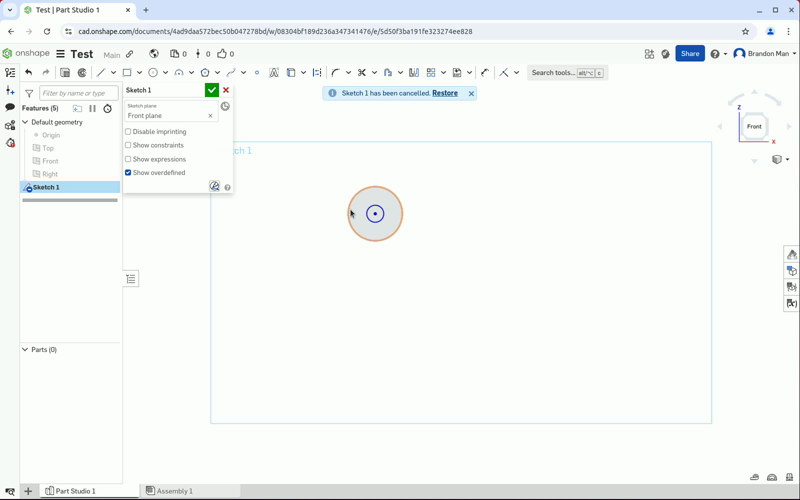
click(350, 209)
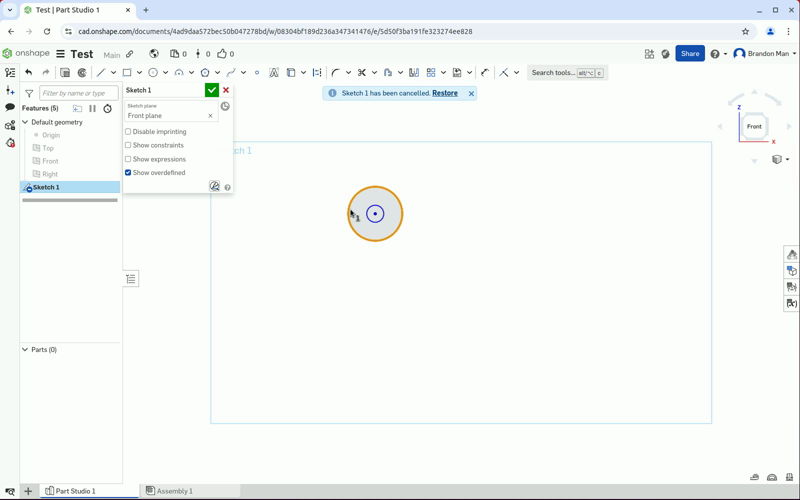
mouse_move(73, 352)
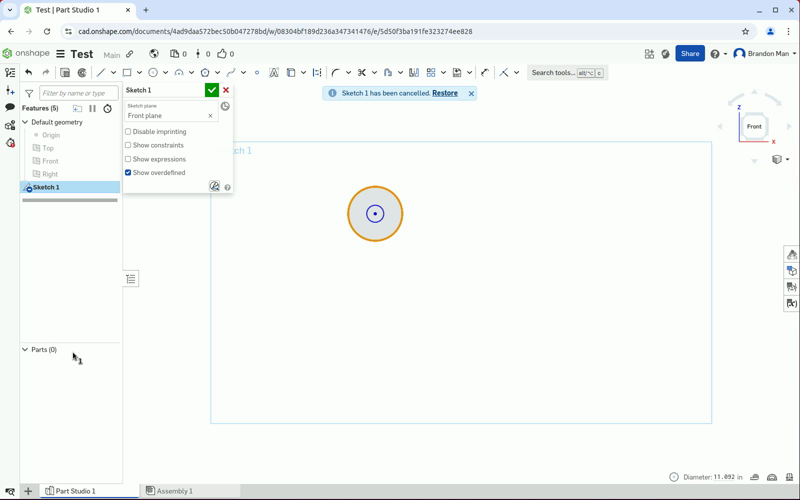
key(shift+y)
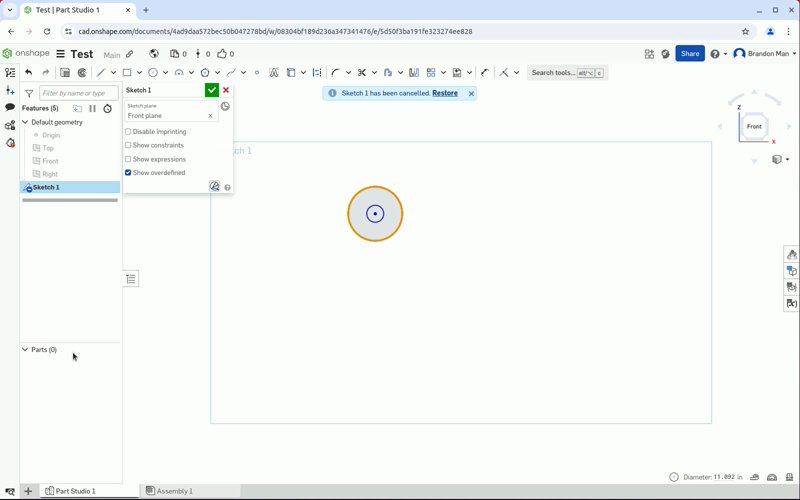
key(shift+e)
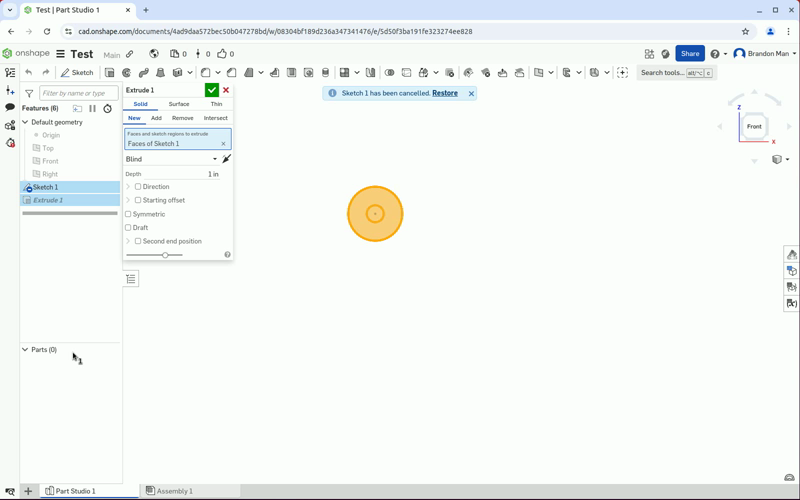
mouse_move(143, 106)
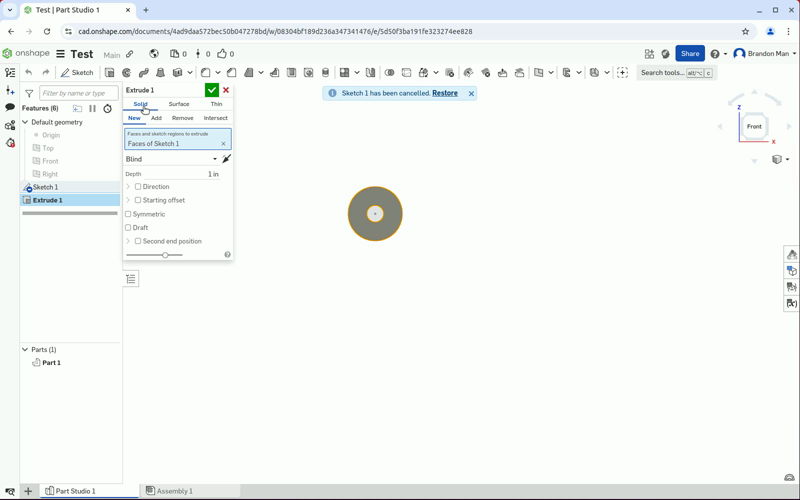
click(143, 106)
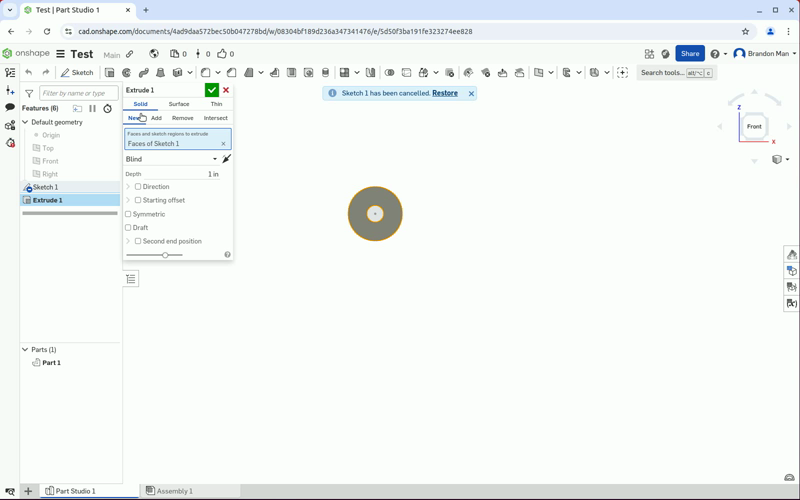
mouse_move(137, 120)
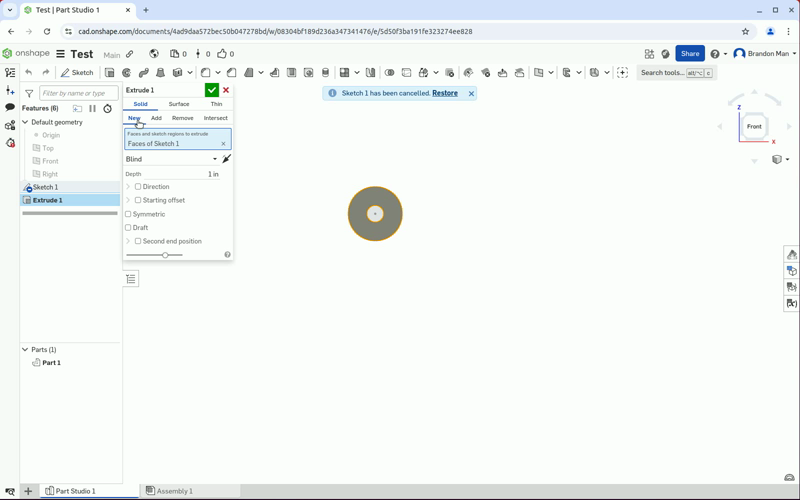
click(137, 120)
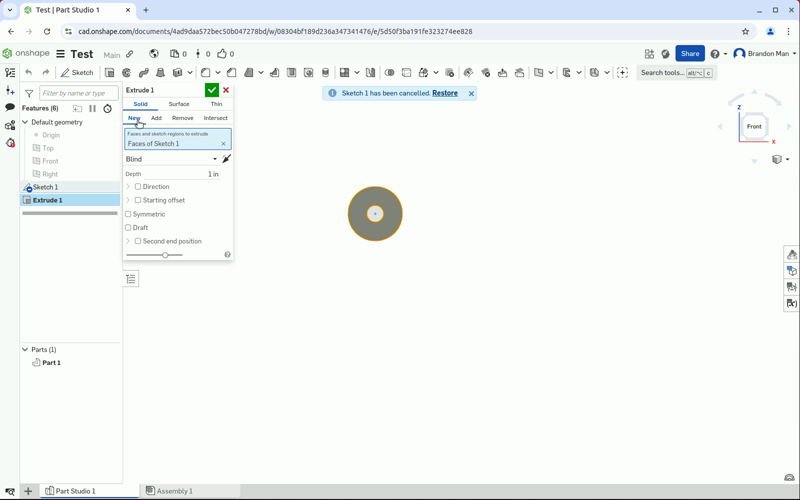
key(tab, 4)
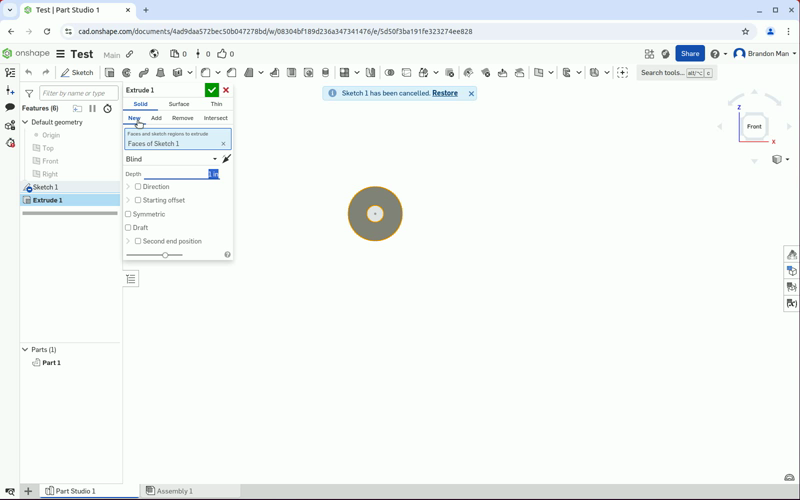
text(17.812)
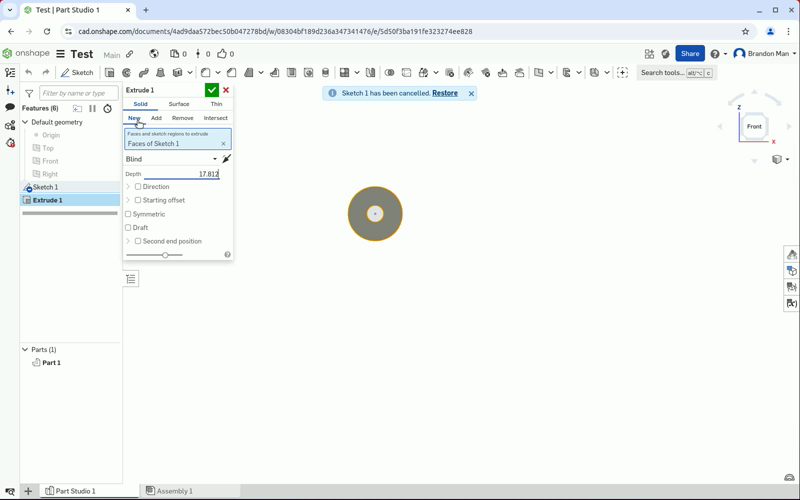
key(tab, 3)
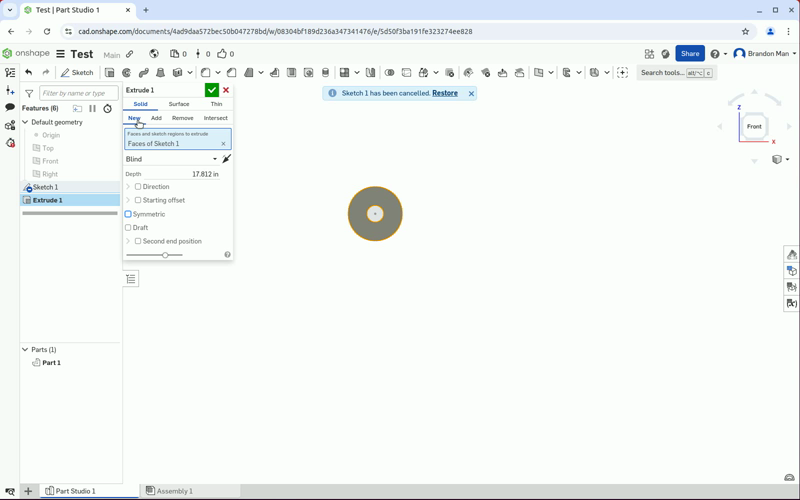
key(space)
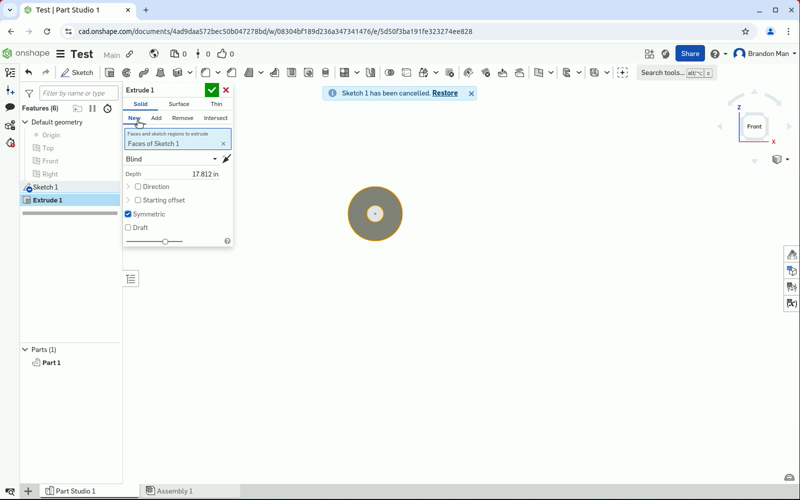
key(enter)
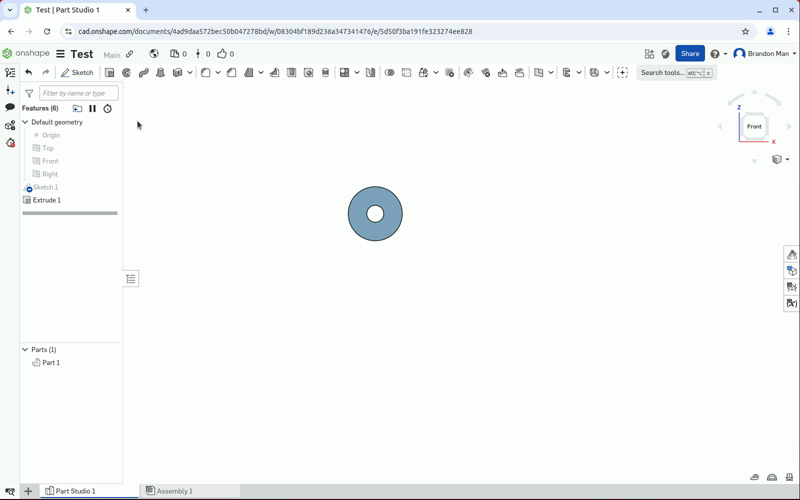
key(shift+h)
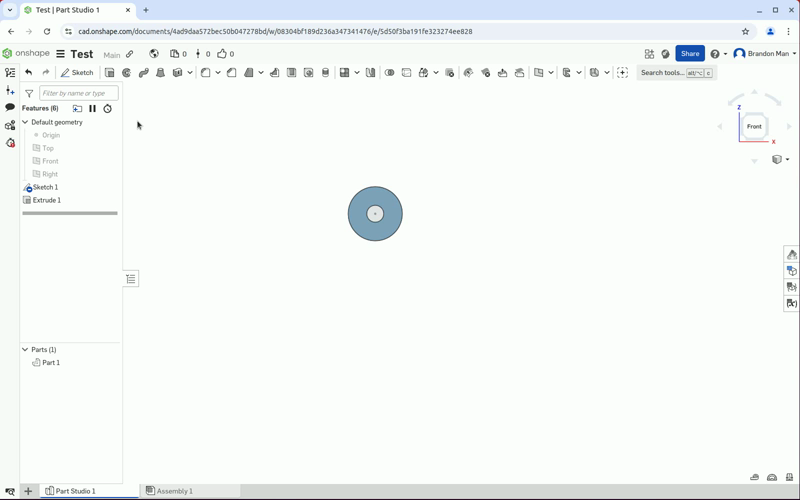
key(shift+h)
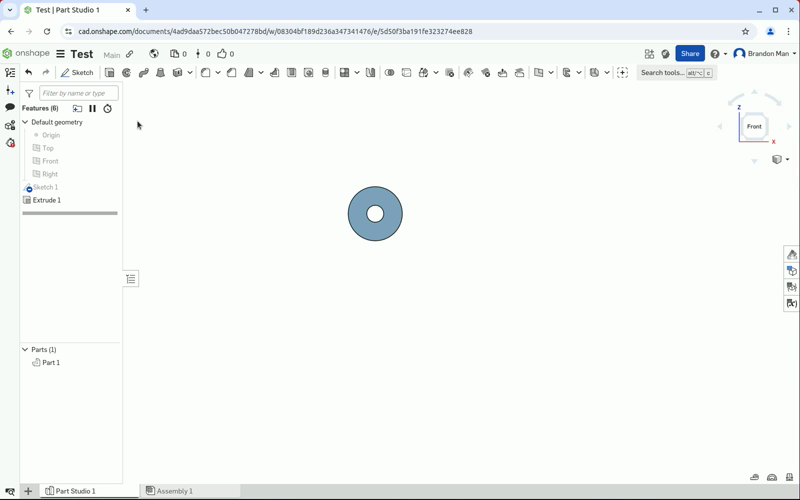
mouse_move(73, 189)
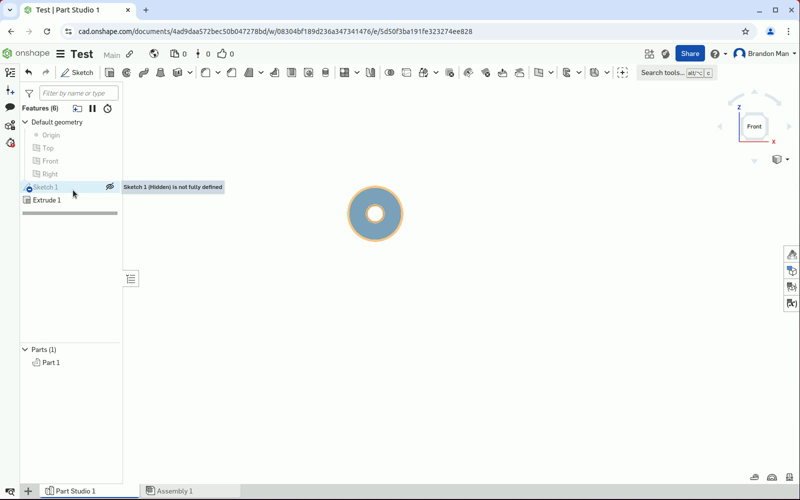
click(73, 189)
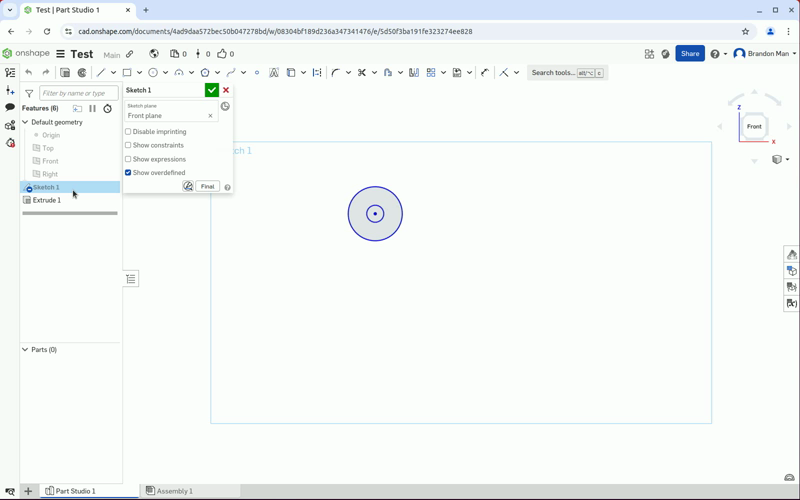
mouse_move(229, 92)
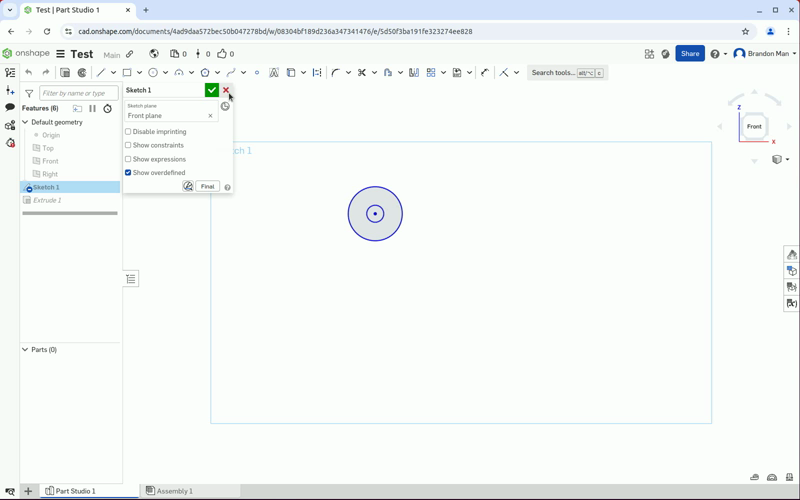
click(229, 92)
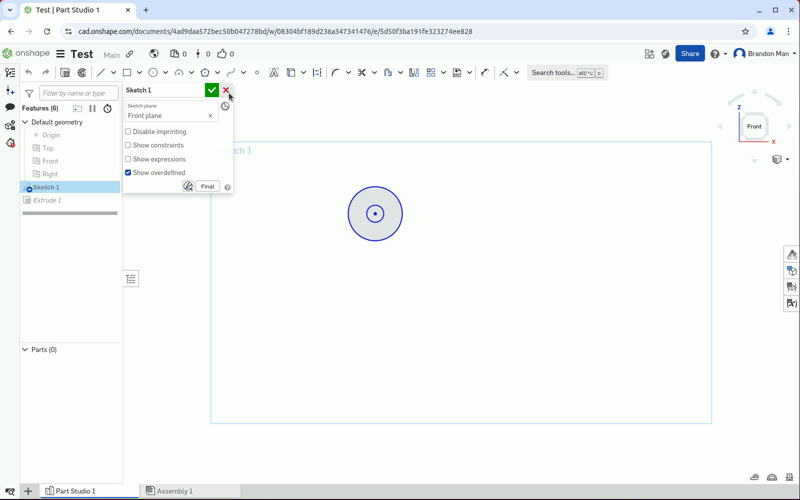
key(shift+s)
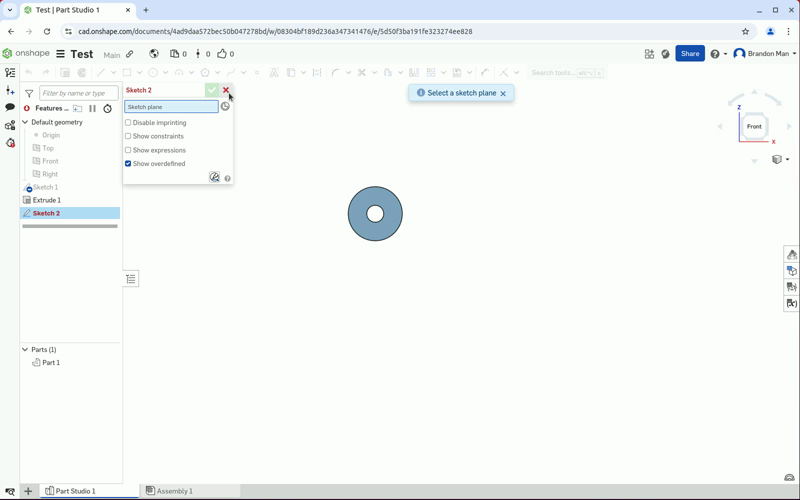
mouse_move(73, 163)
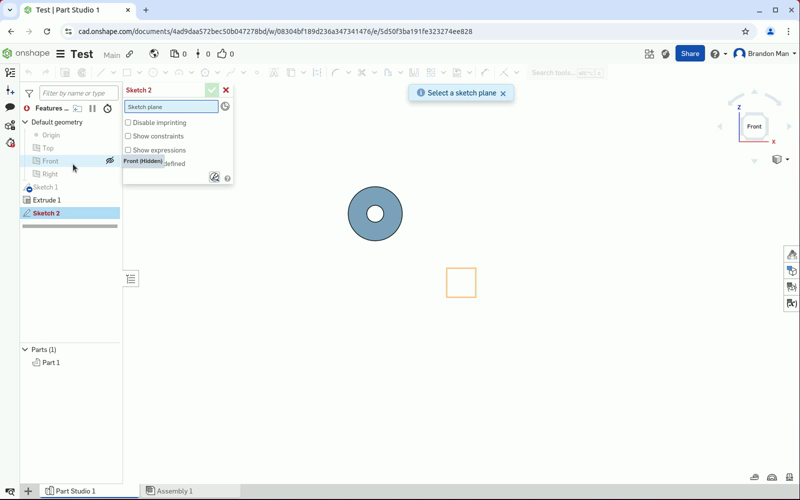
click(73, 163)
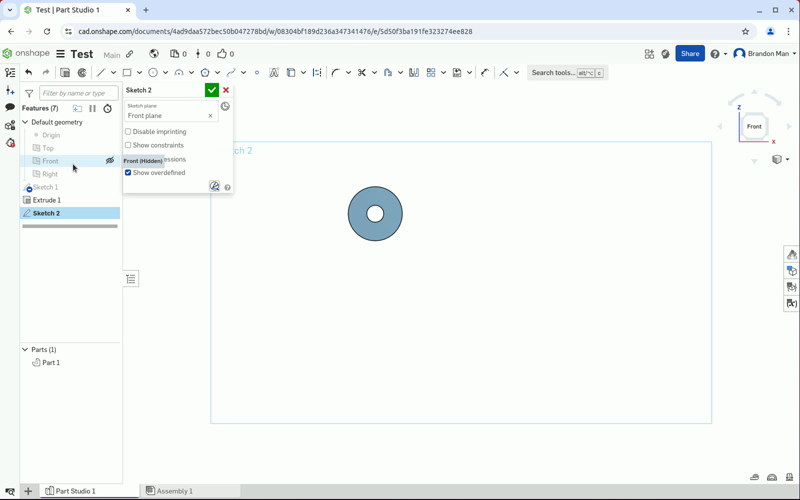
mouse_move(73, 352)
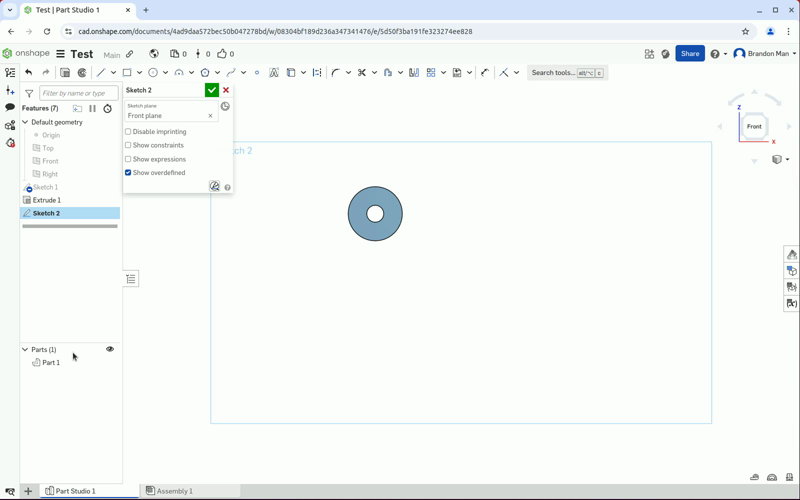
key(y)
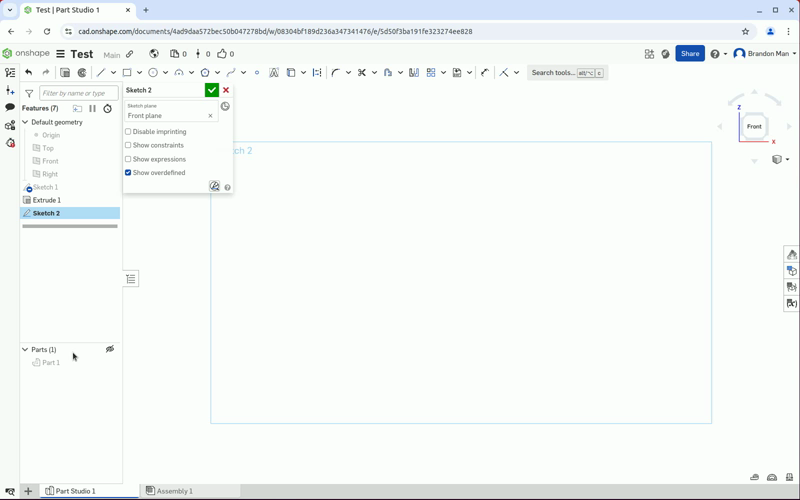
key(l)
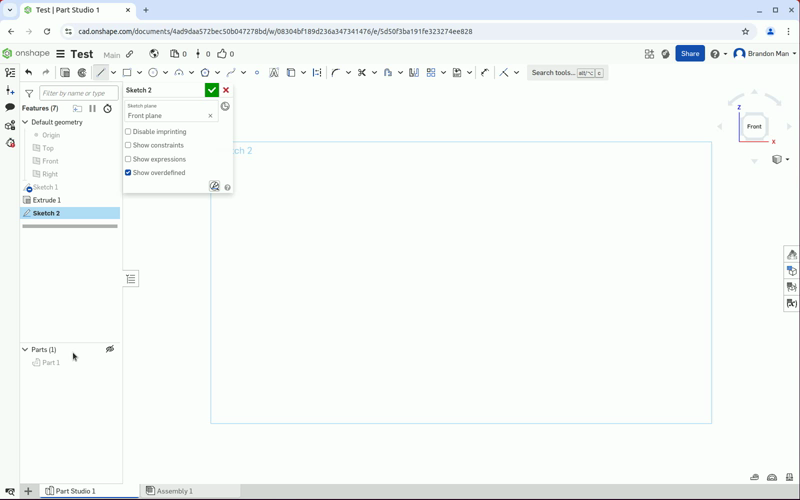
key_down(shift)
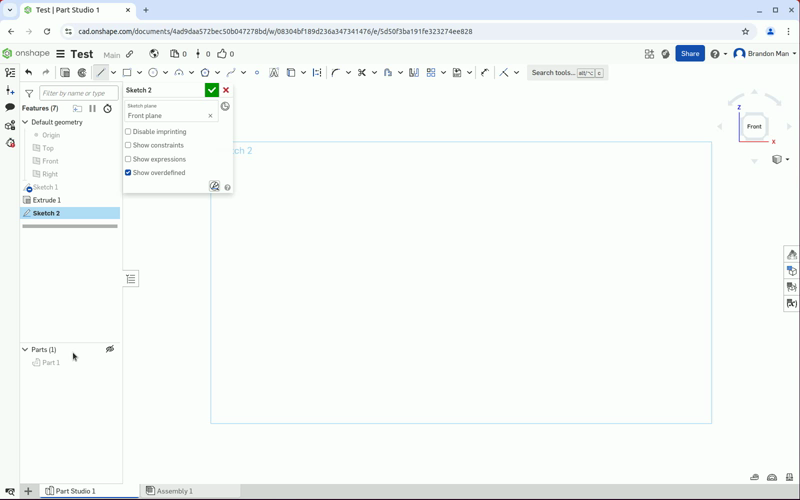
mouse_move(359, 236)
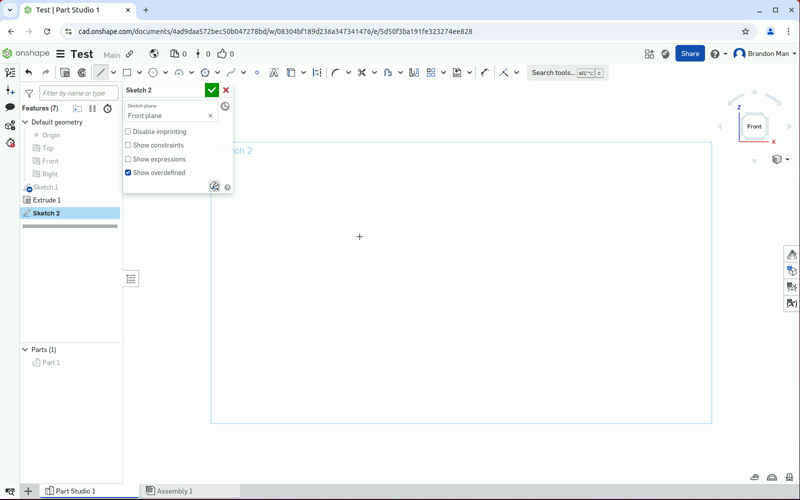
click(359, 236)
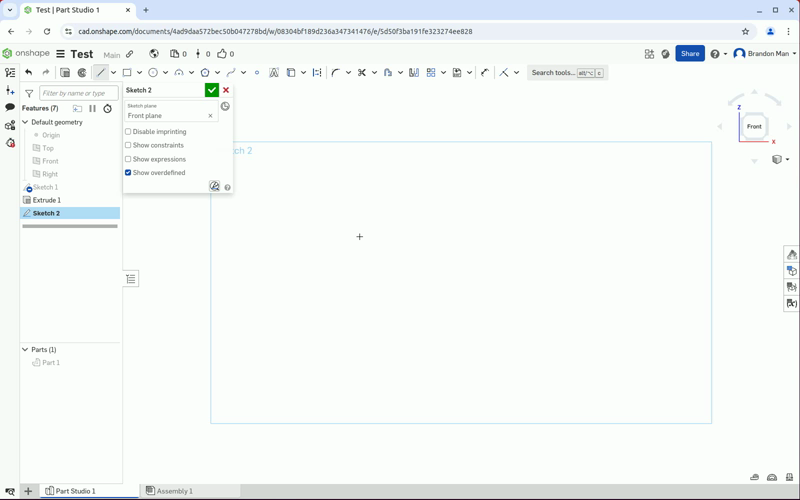
key_up(shift)
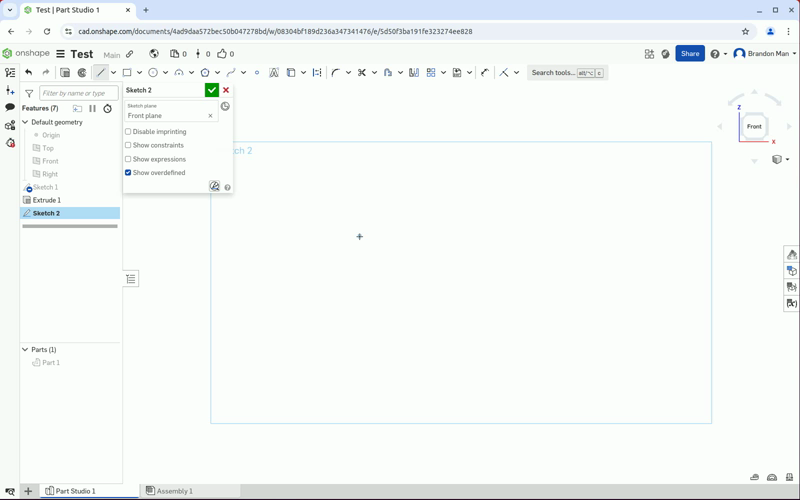
key_down(shift)
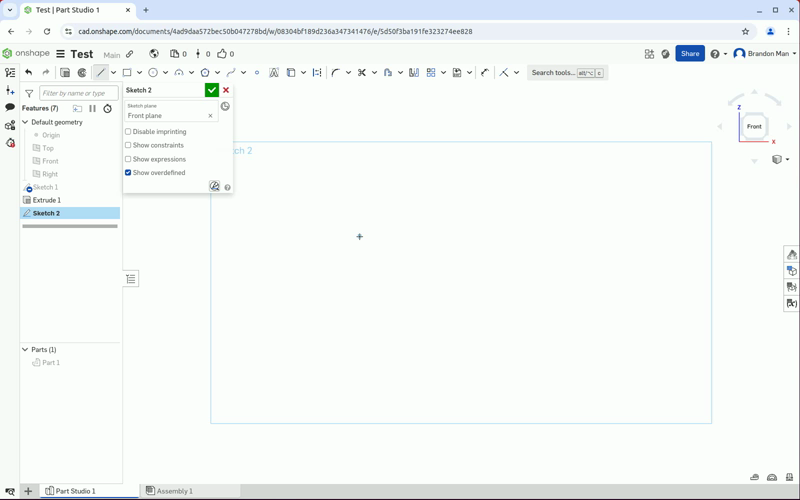
mouse_move(450, 297)
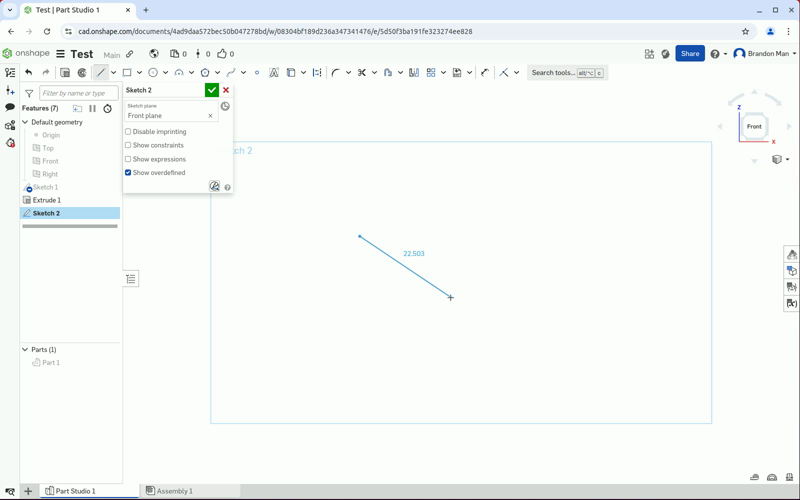
click(450, 297)
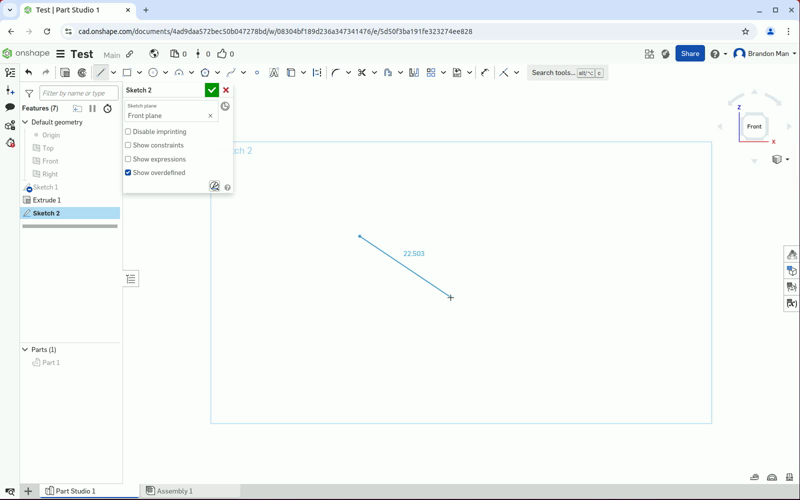
key_up(shift)
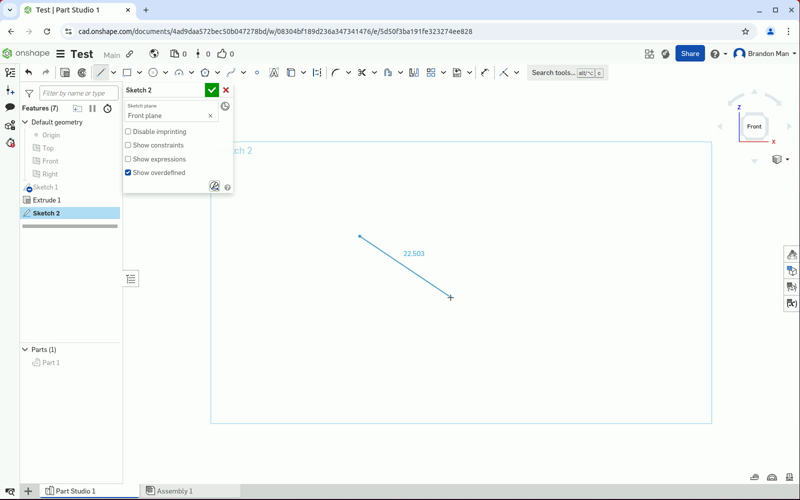
key(esc)
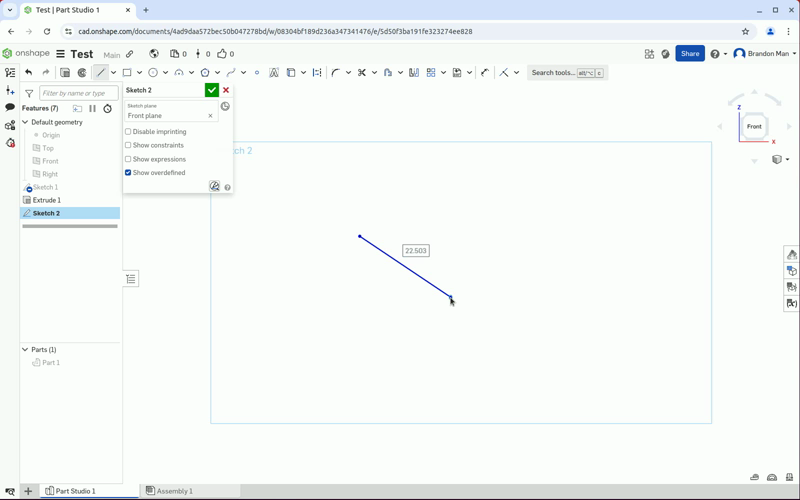
key(a)
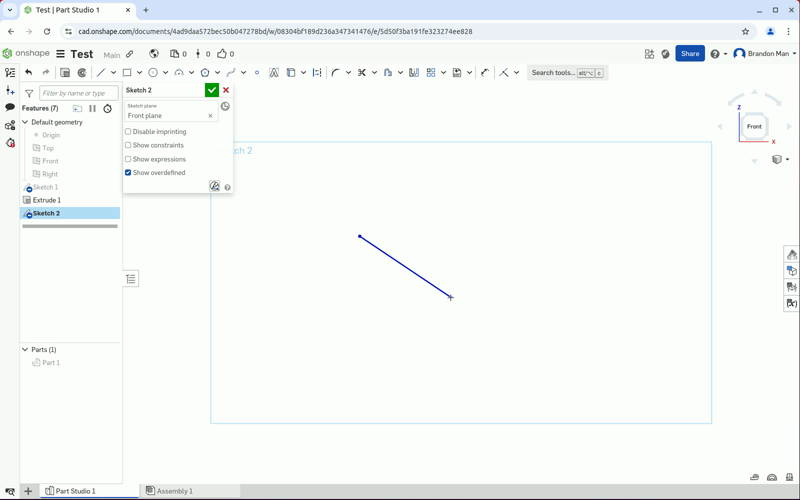
mouse_move(450, 297)
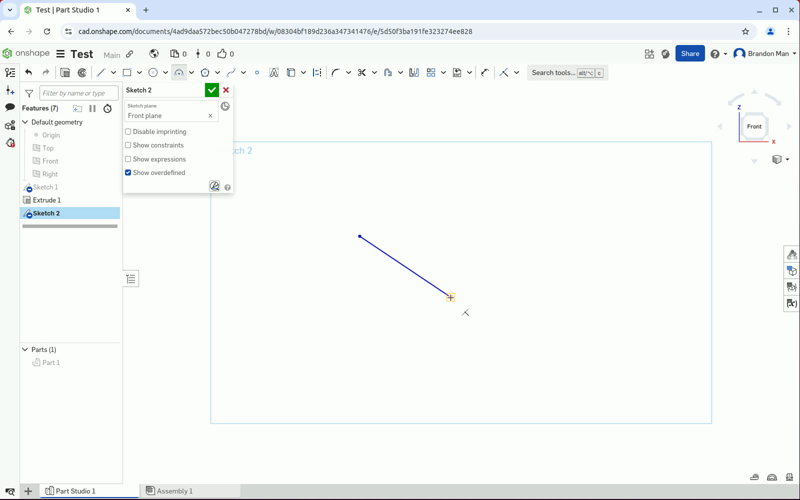
click(450, 297)
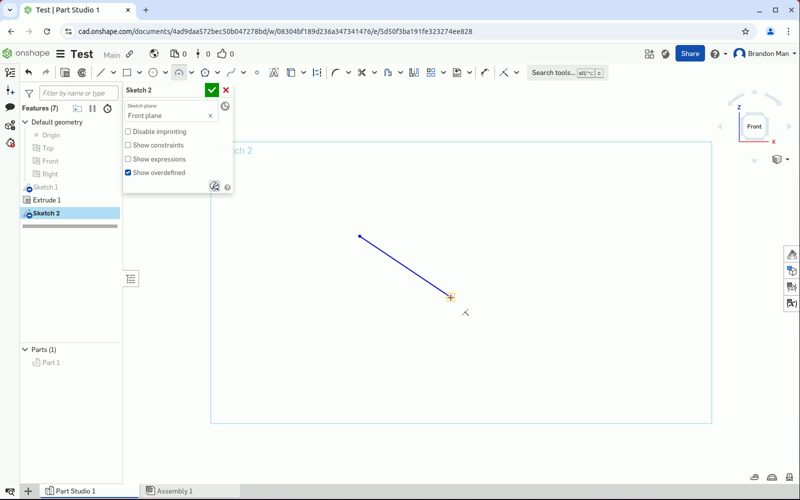
key_down(shift)
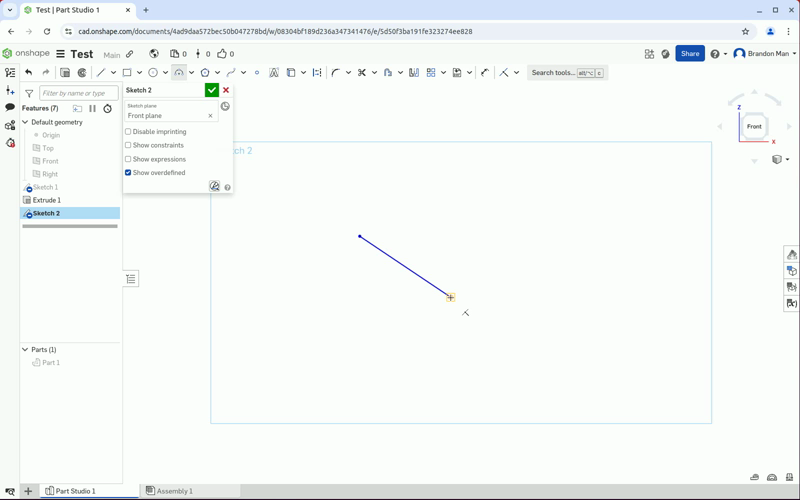
mouse_move(467, 297)
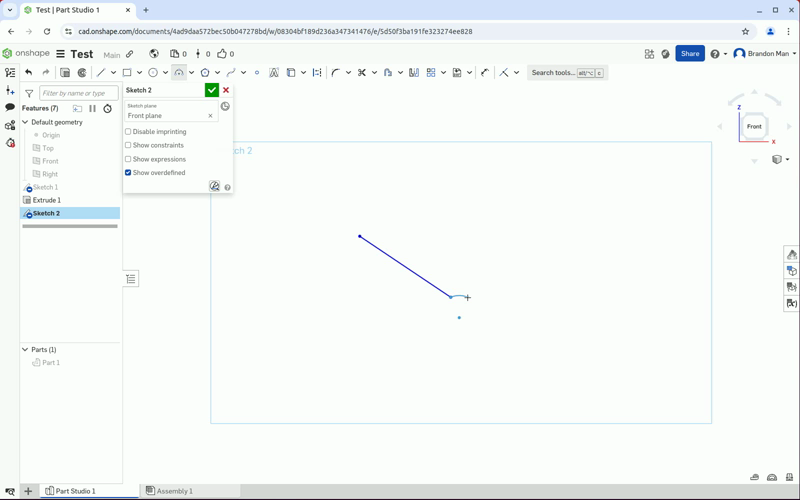
click(467, 297)
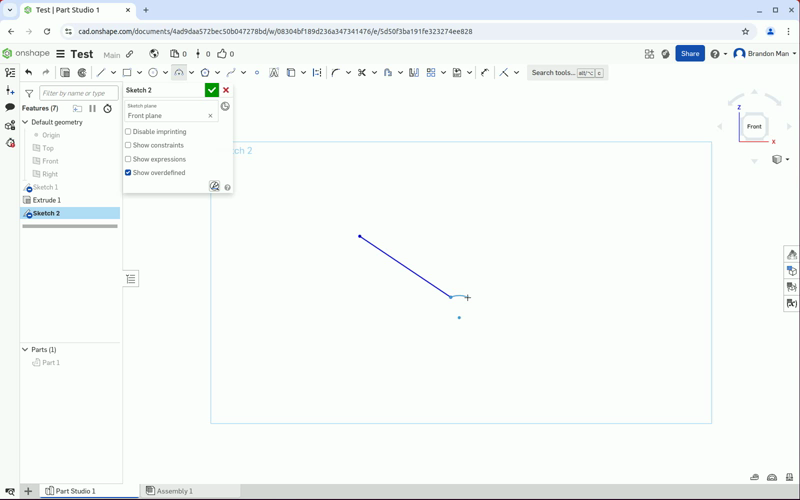
mouse_move(459, 266)
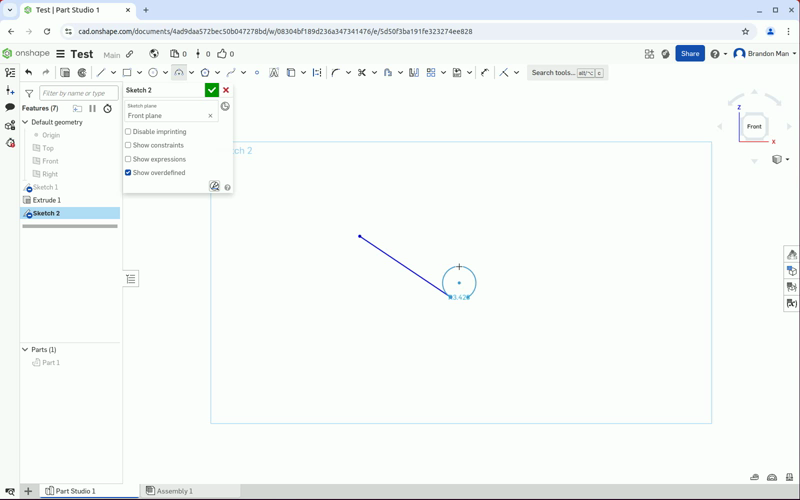
click(459, 266)
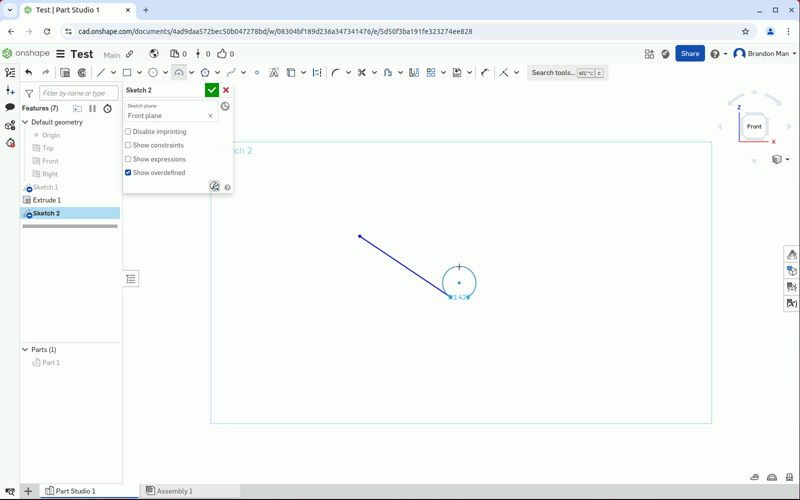
key_up(shift)
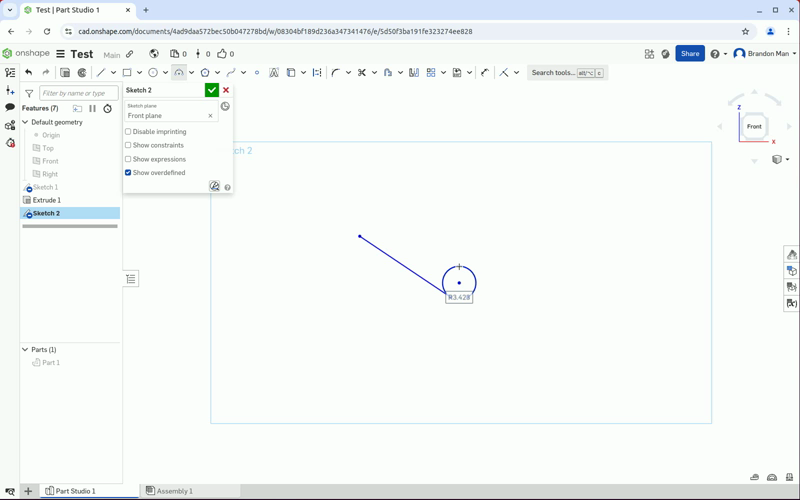
key(esc)
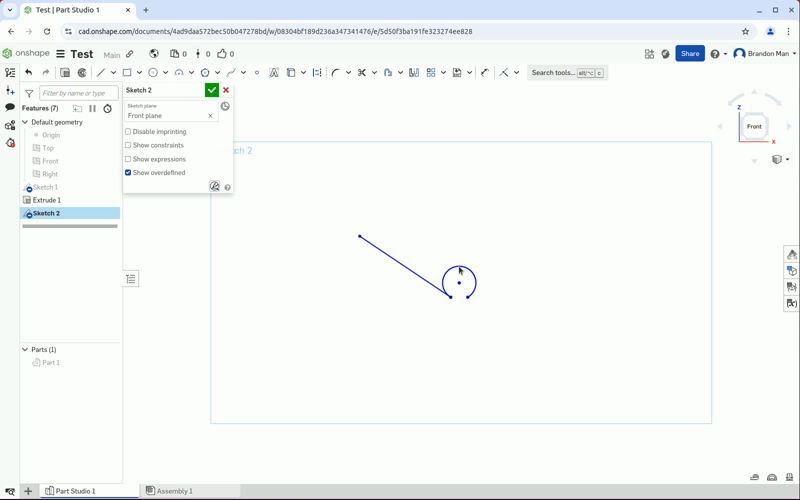
key(l)
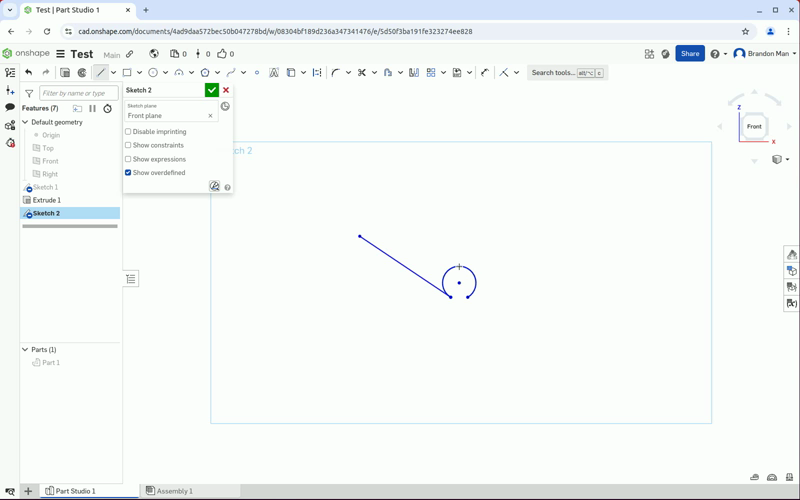
mouse_move(467, 297)
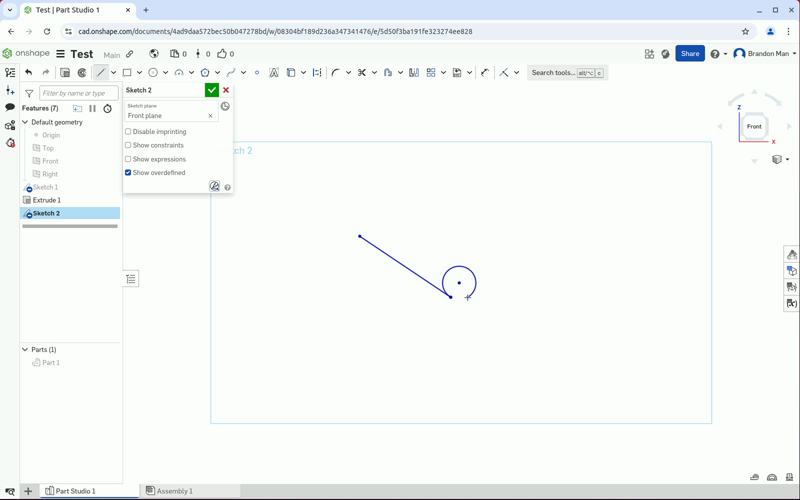
click(467, 297)
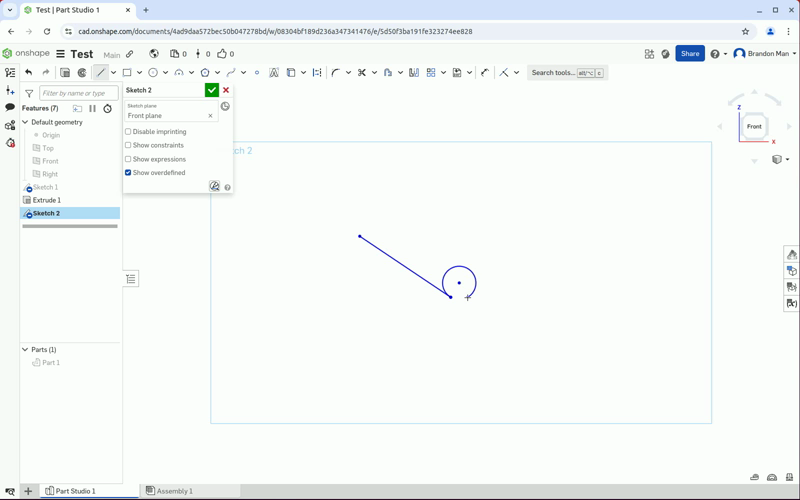
key_down(shift)
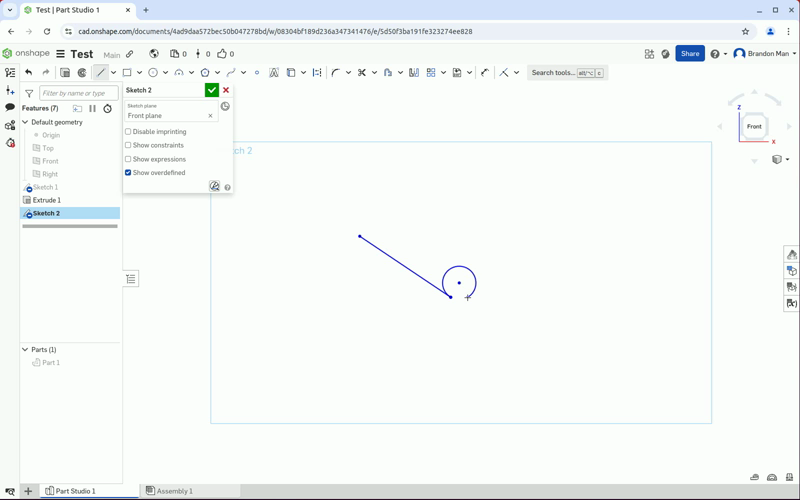
mouse_move(536, 264)
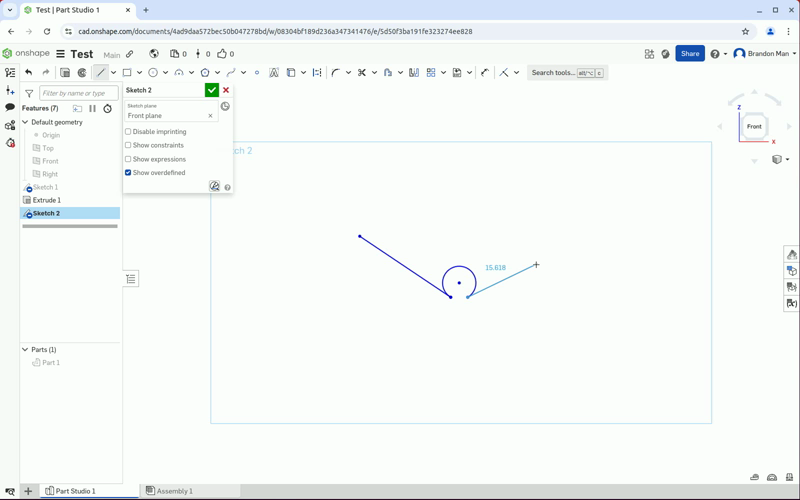
click(536, 264)
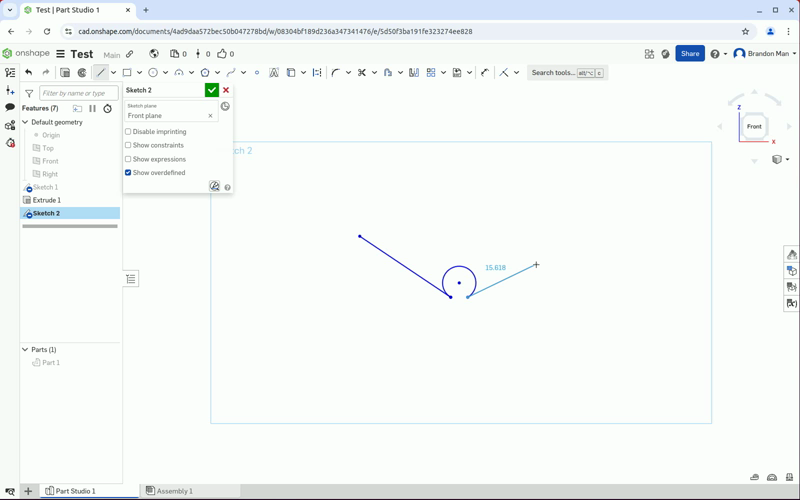
key_up(shift)
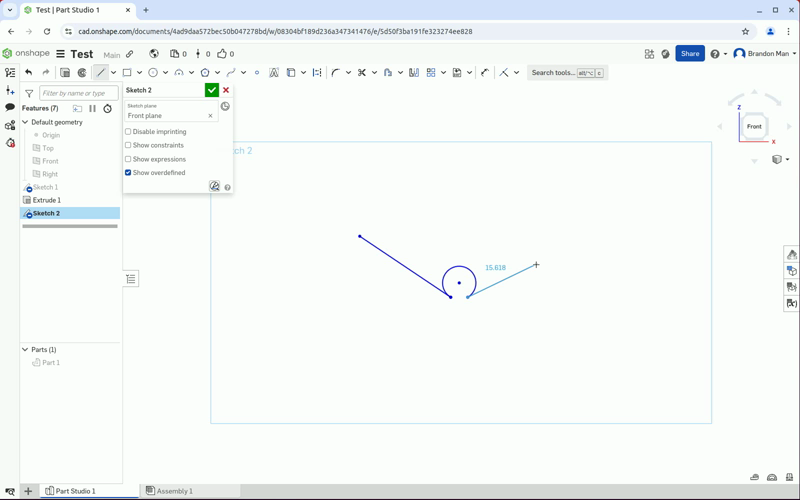
key(esc)
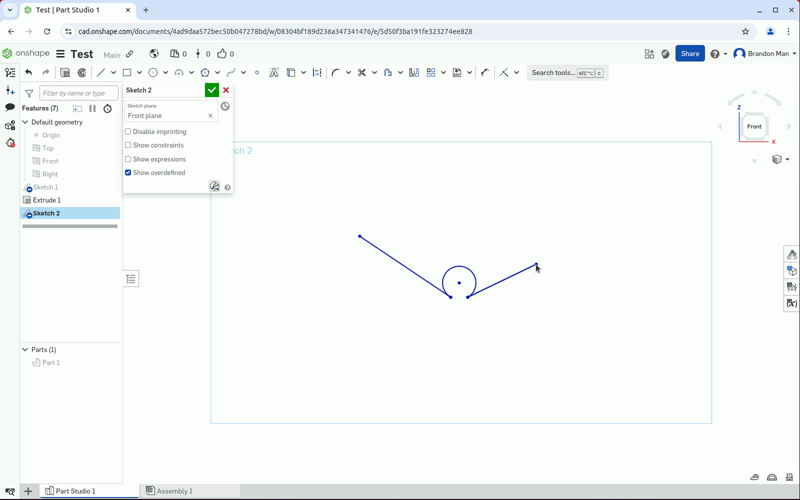
key(a)
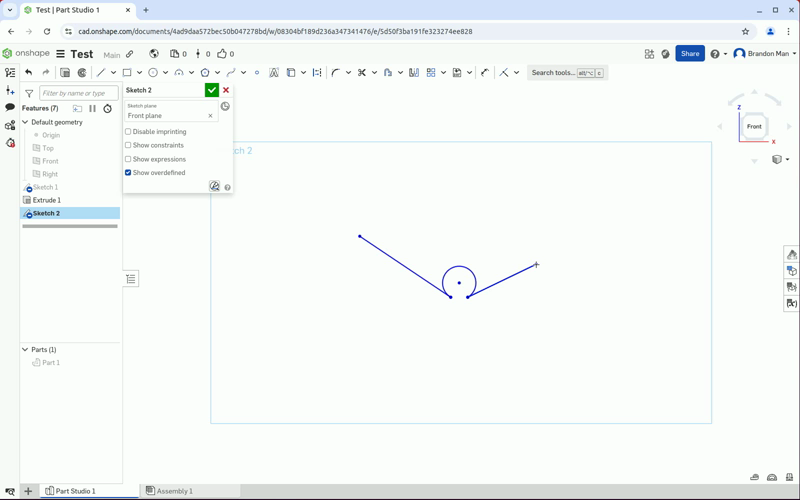
mouse_move(536, 264)
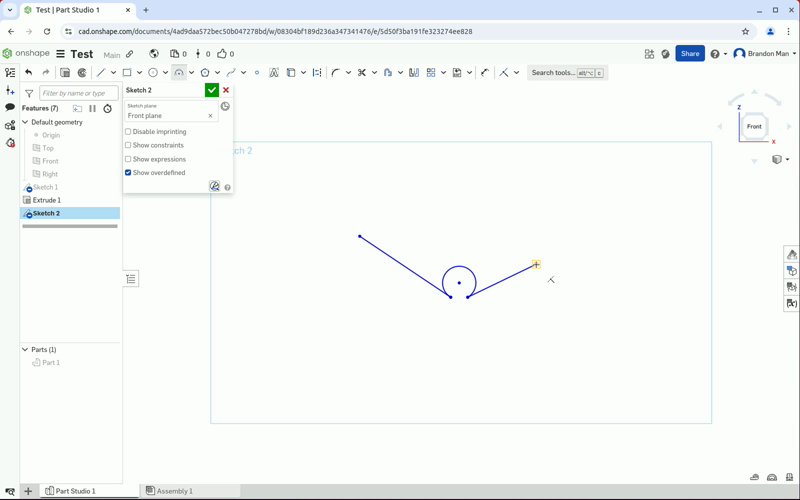
click(536, 264)
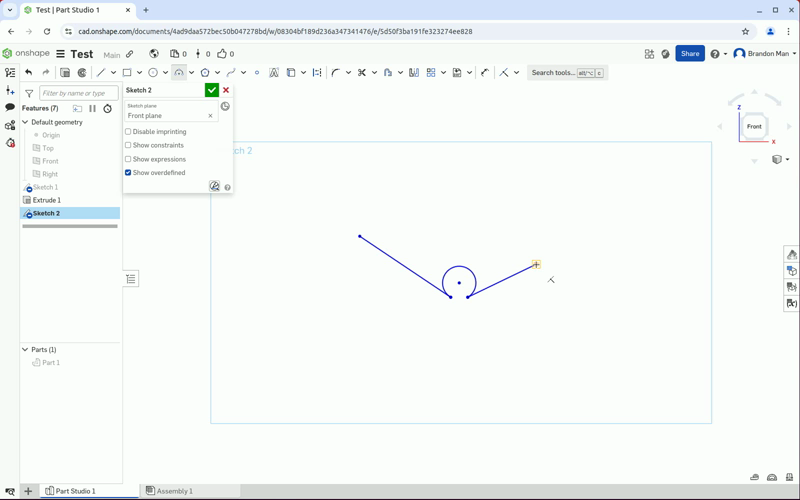
key_down(shift)
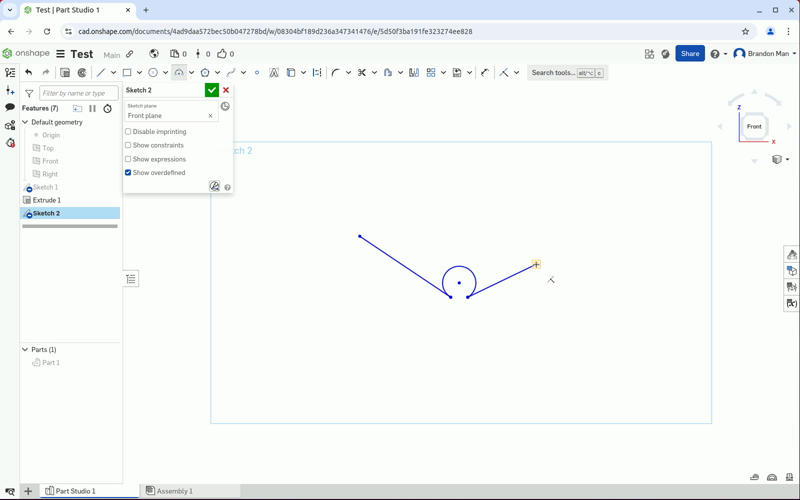
mouse_move(521, 232)
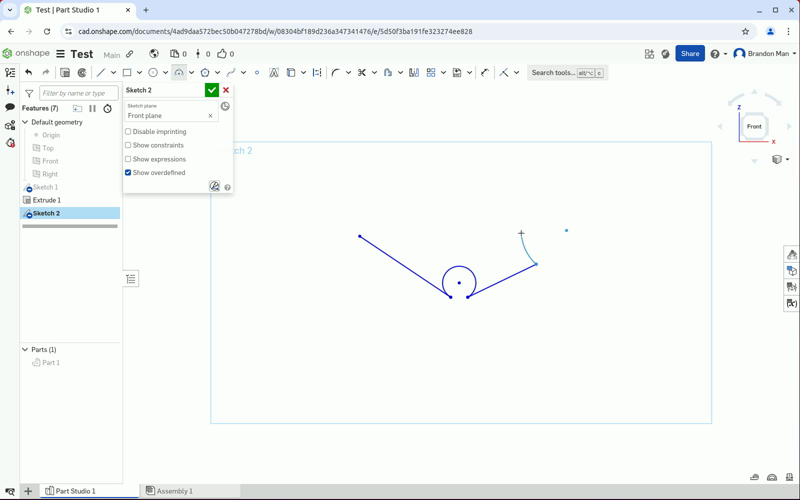
click(521, 232)
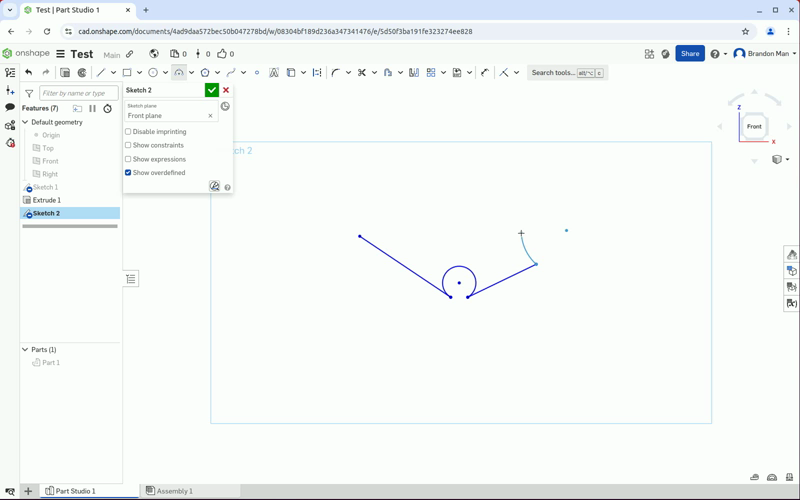
mouse_move(513, 255)
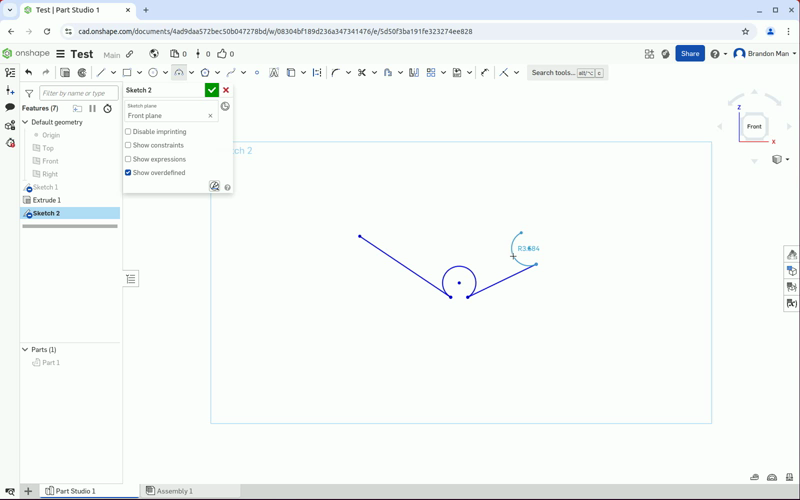
click(513, 255)
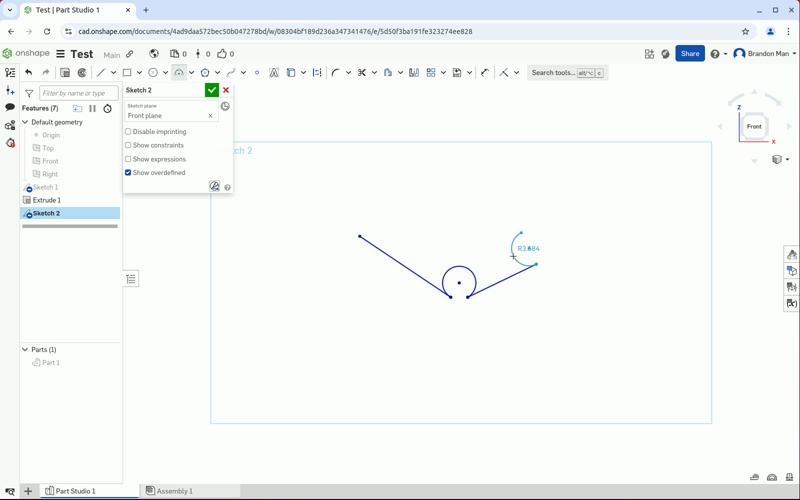
key_up(shift)
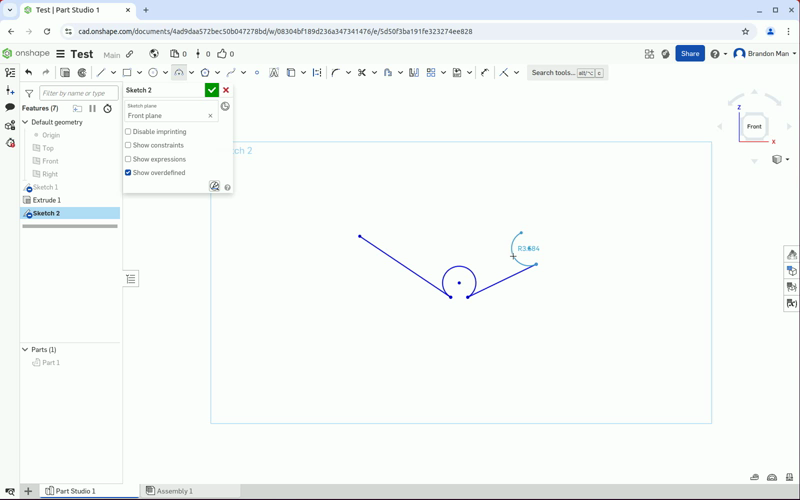
key(esc)
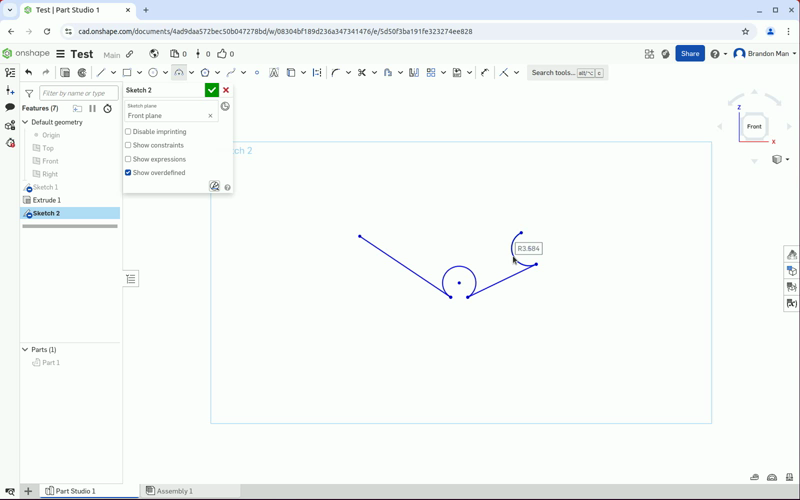
key(l)
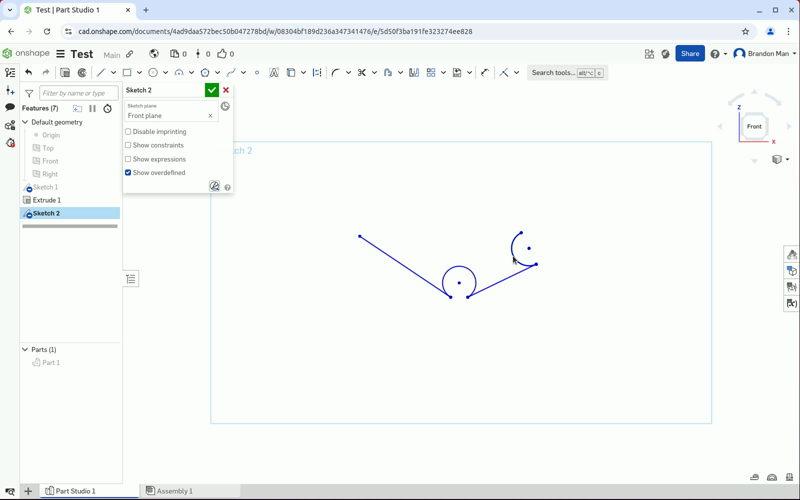
mouse_move(521, 232)
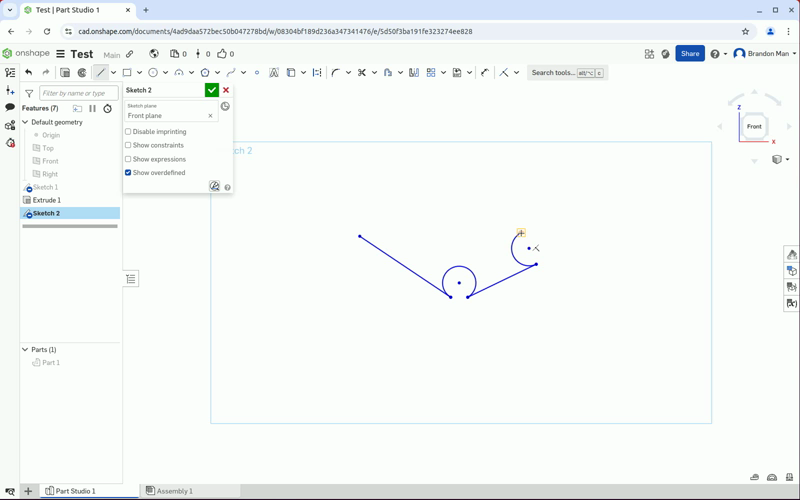
click(521, 232)
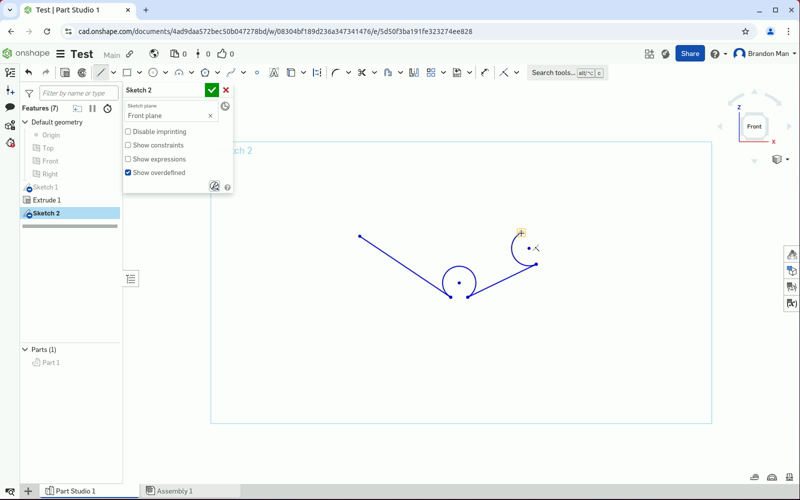
key_down(shift)
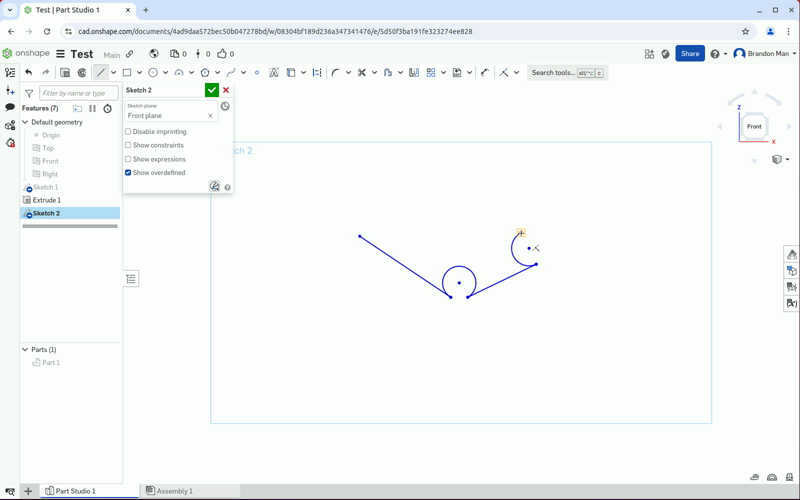
mouse_move(551, 232)
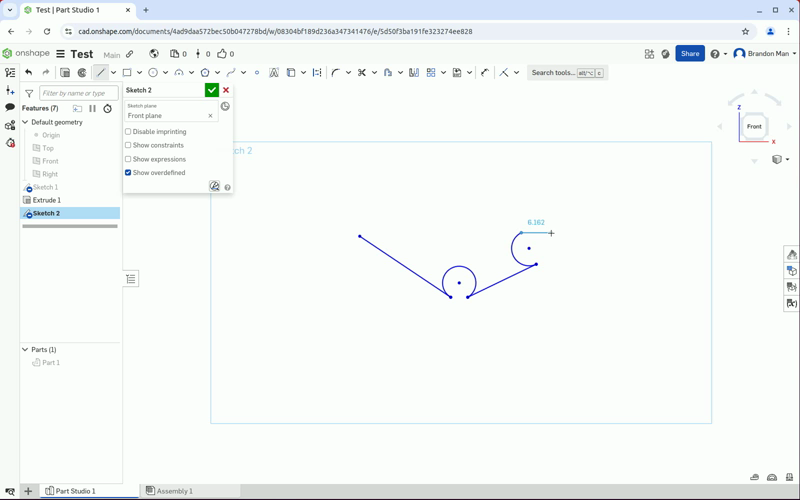
mouse_move(495, 245)
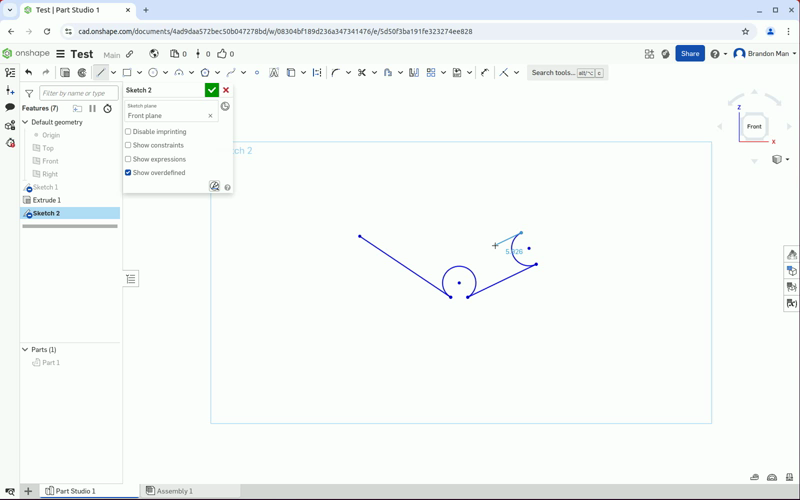
click(495, 245)
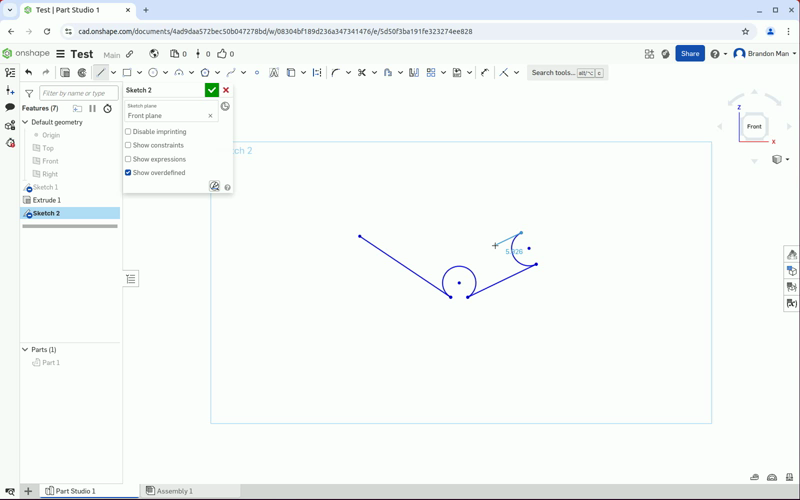
key_up(shift)
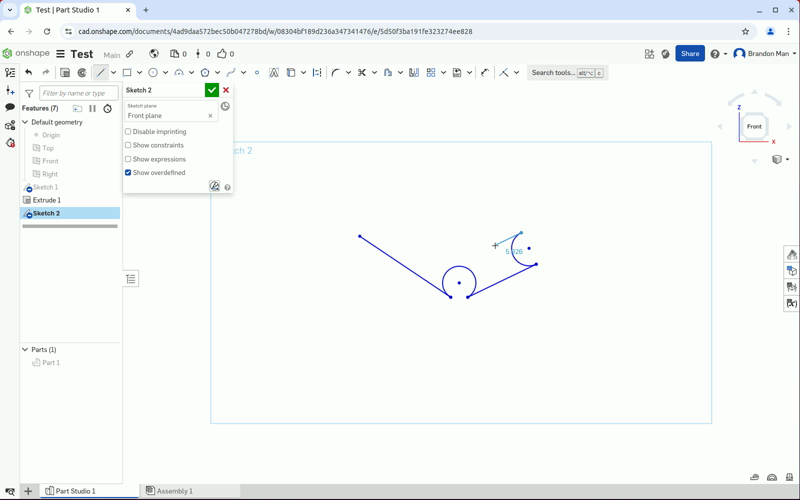
key(esc)
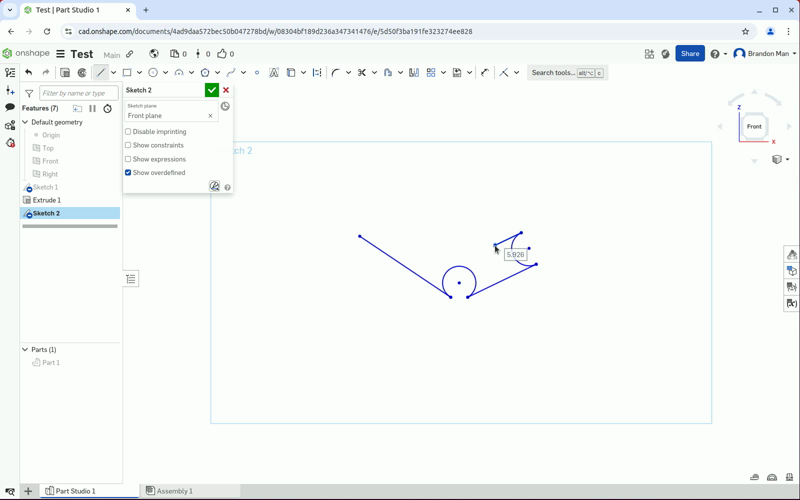
key(a)
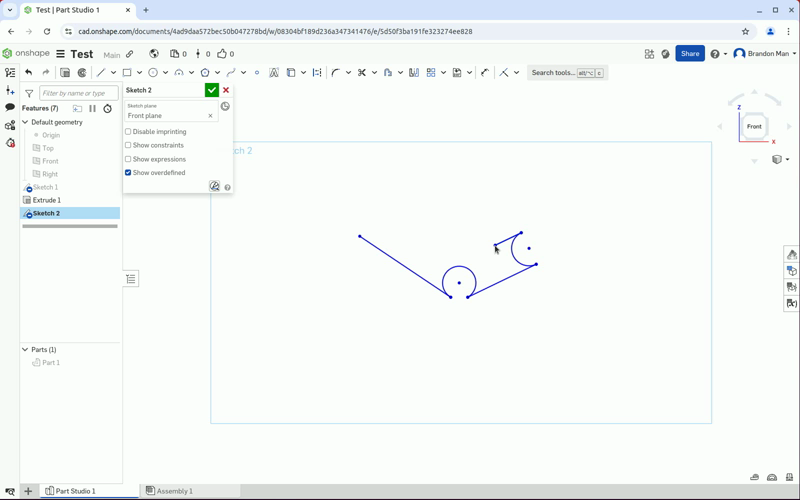
mouse_move(495, 245)
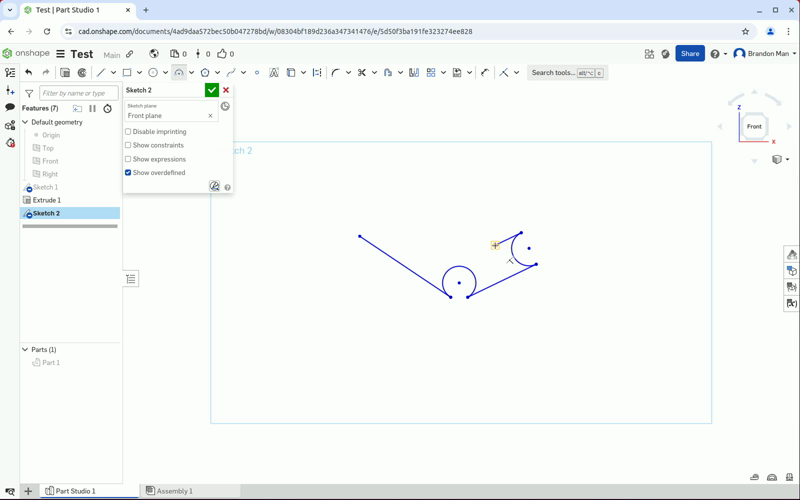
click(495, 245)
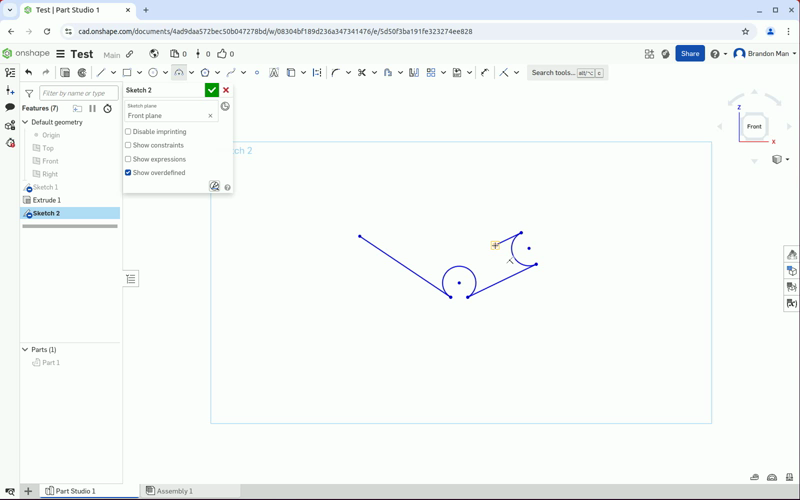
key_down(shift)
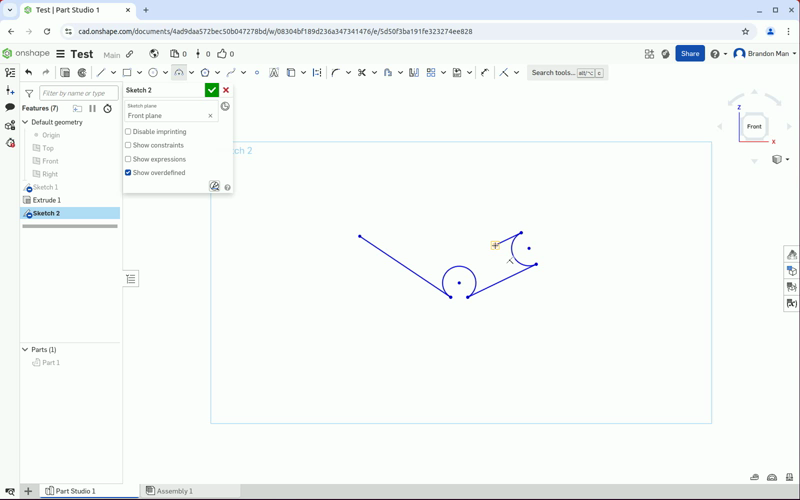
mouse_move(437, 236)
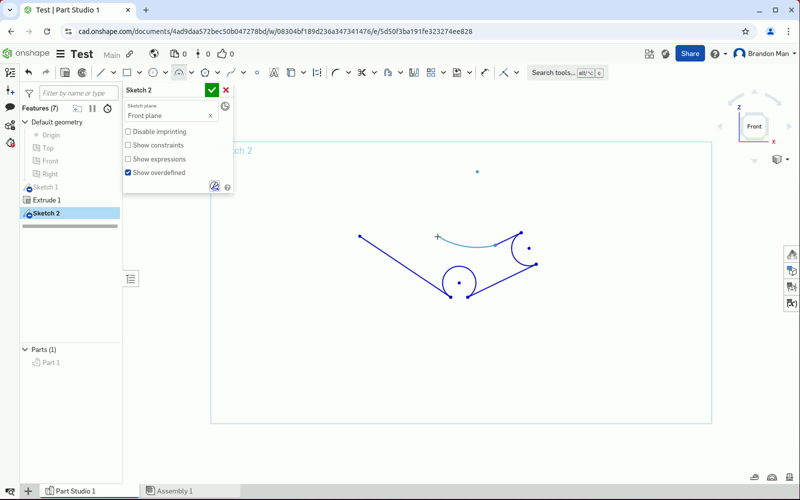
click(437, 236)
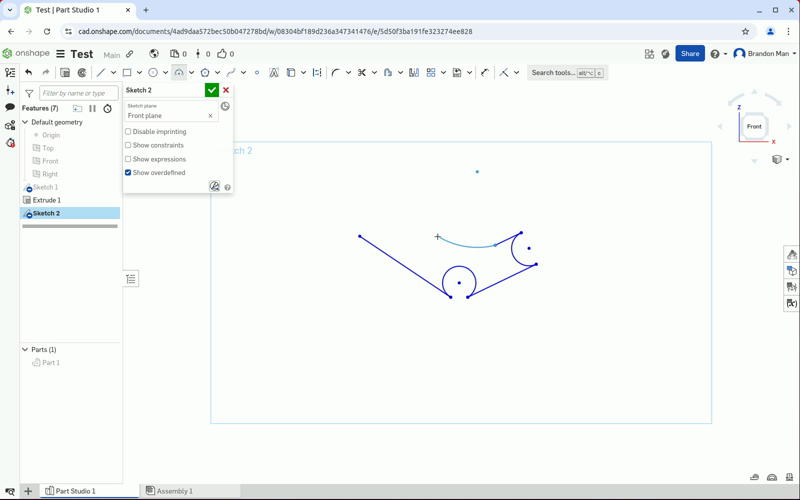
mouse_move(465, 249)
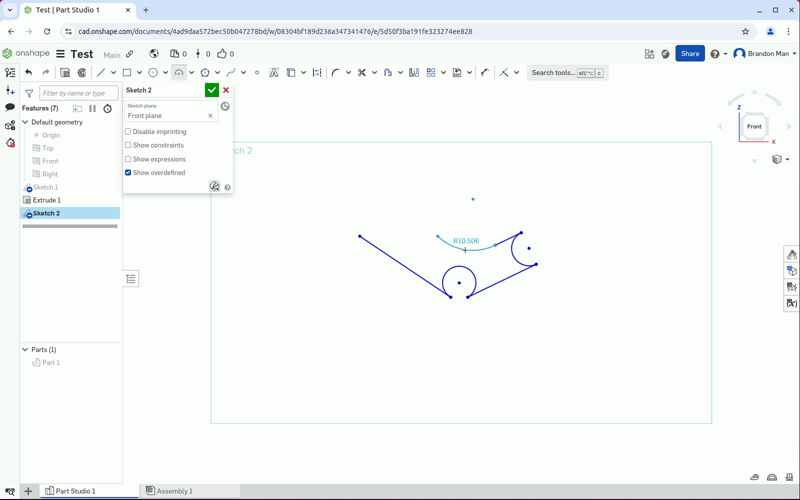
click(465, 249)
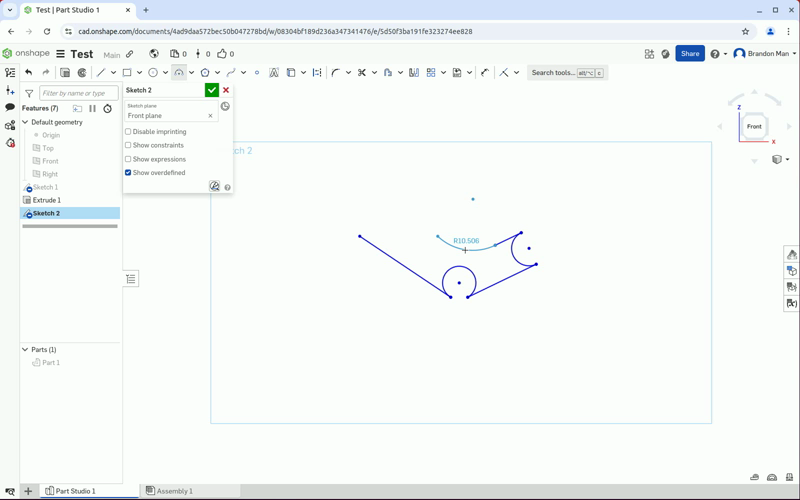
key_up(shift)
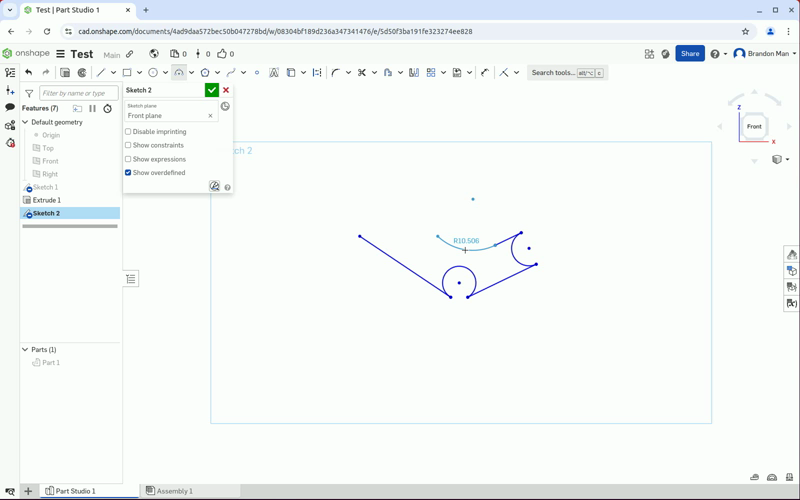
key(esc)
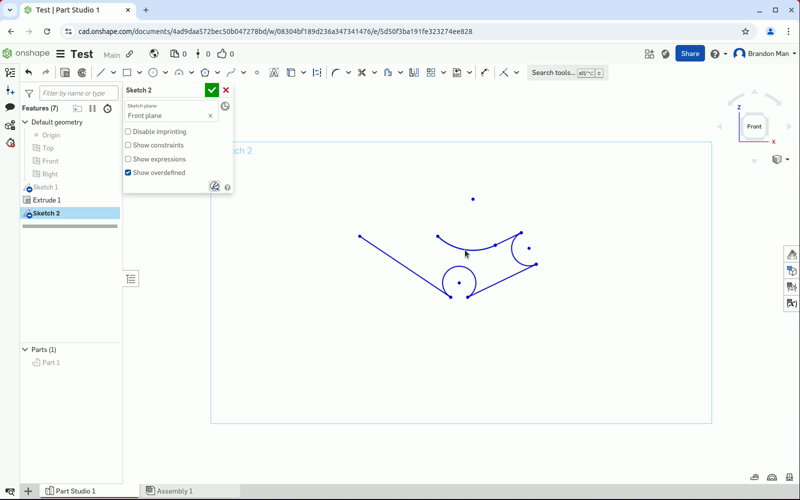
key(l)
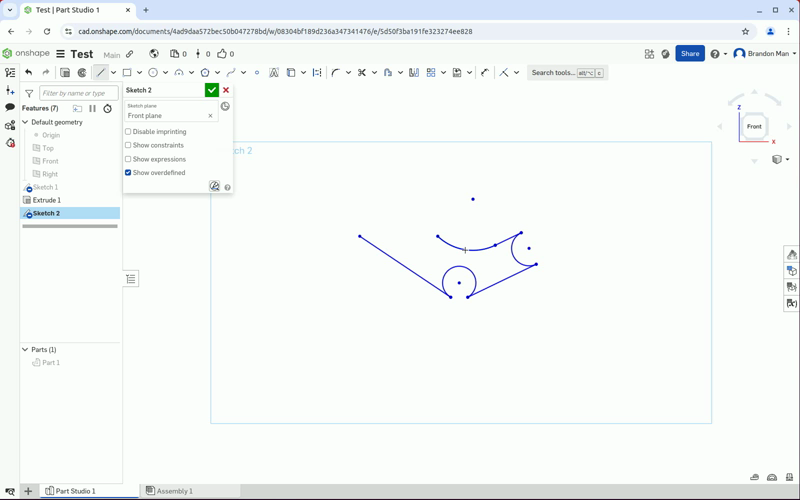
mouse_move(437, 236)
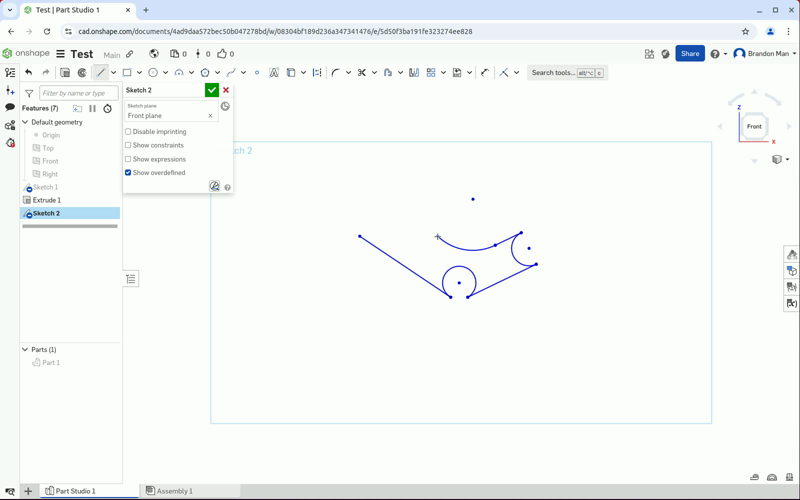
click(437, 236)
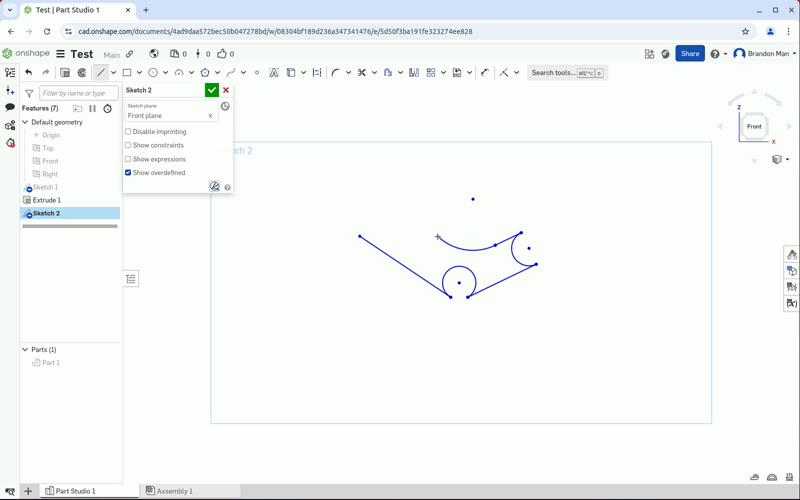
key_down(shift)
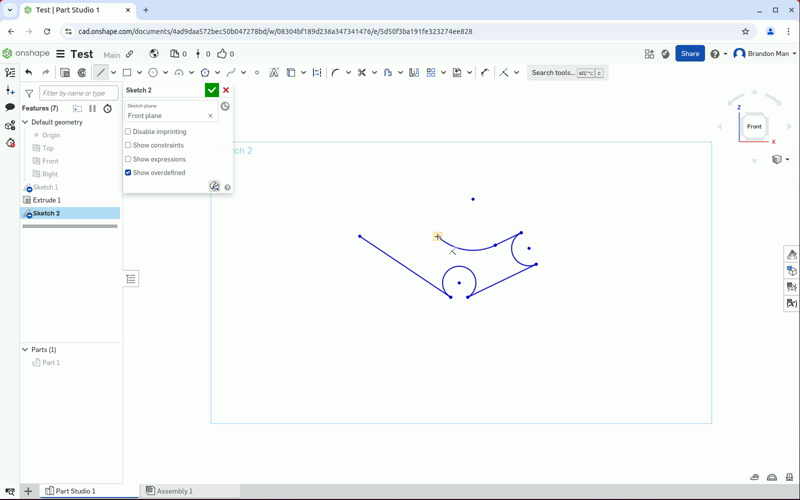
mouse_move(393, 195)
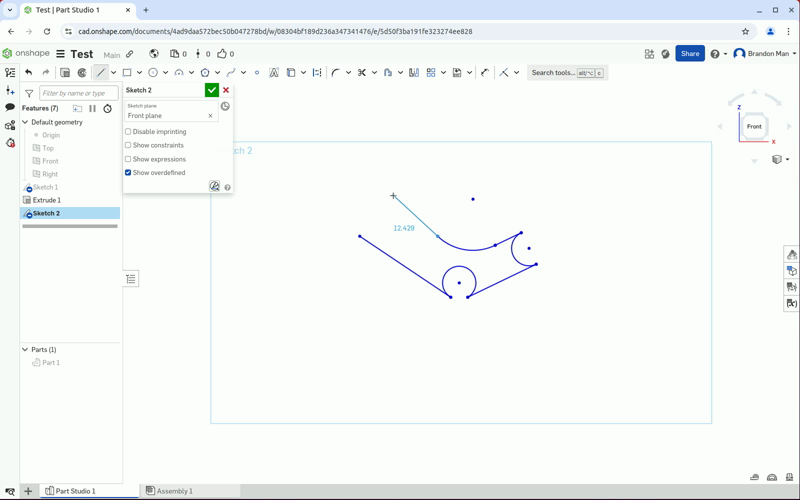
click(393, 195)
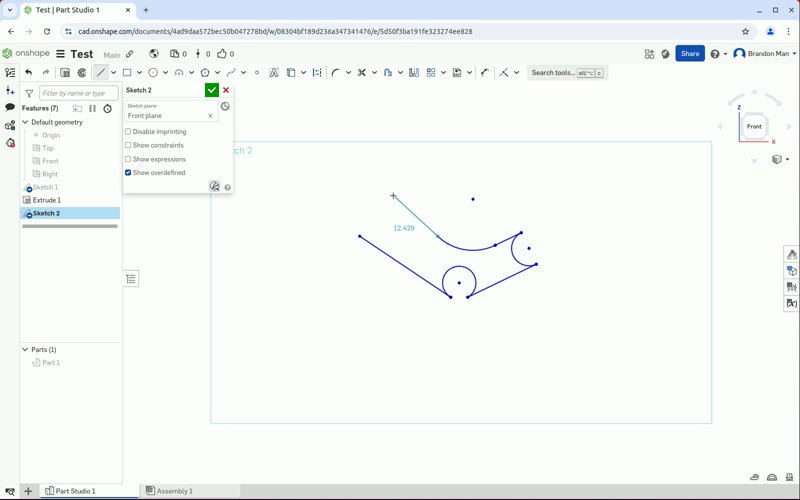
key_up(shift)
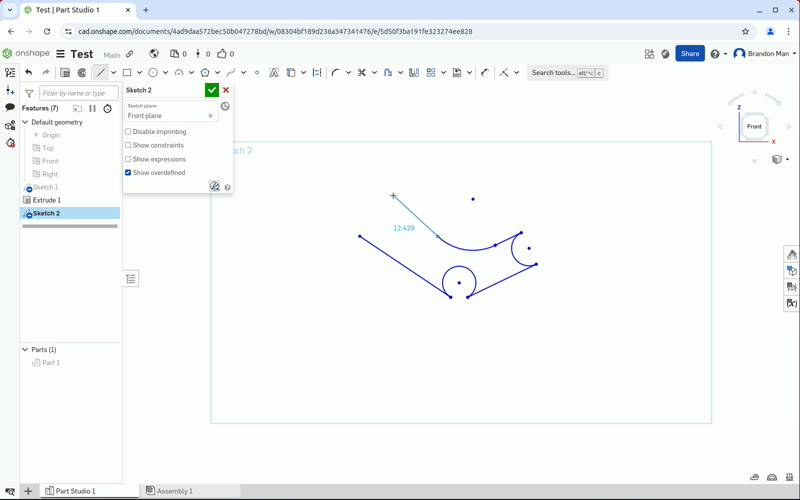
key(esc)
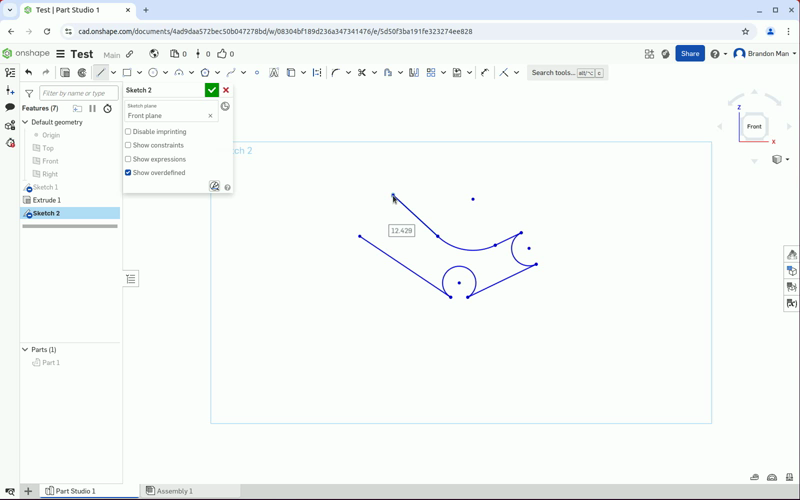
key(a)
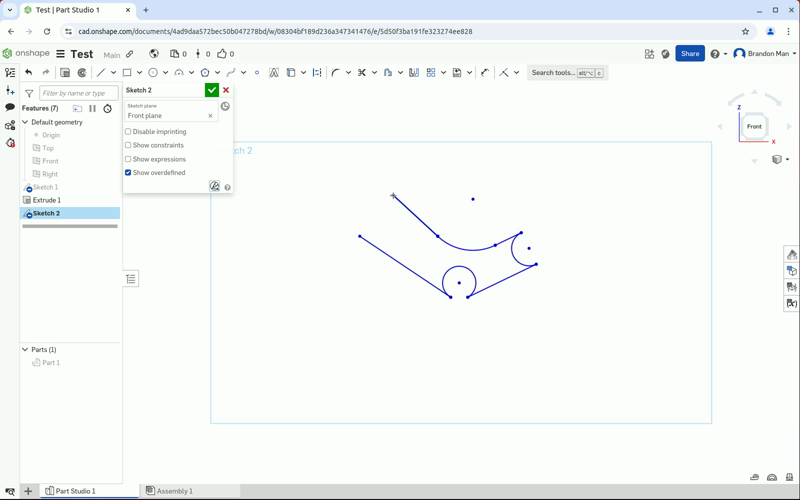
mouse_move(393, 195)
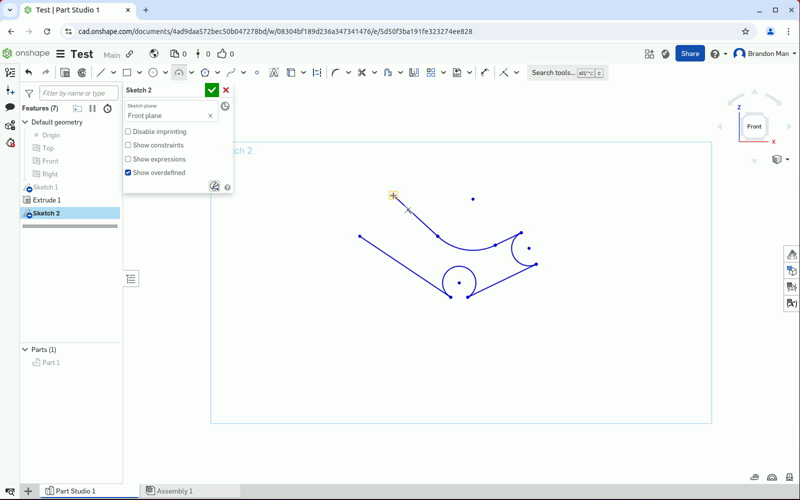
click(393, 195)
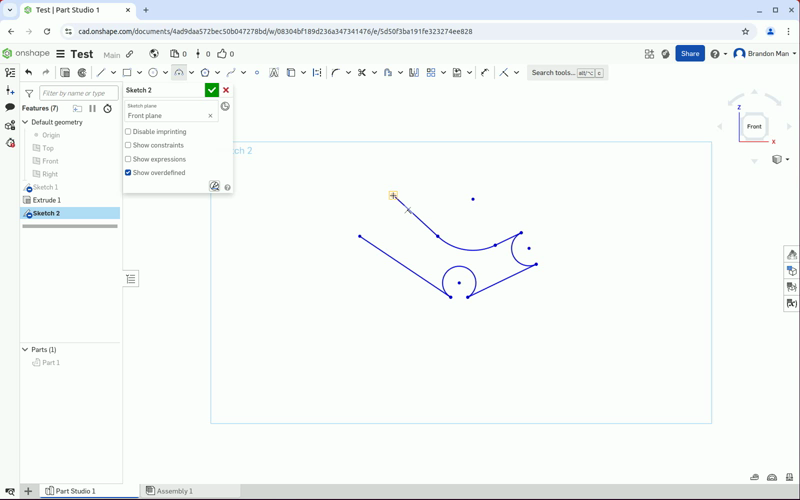
mouse_move(359, 236)
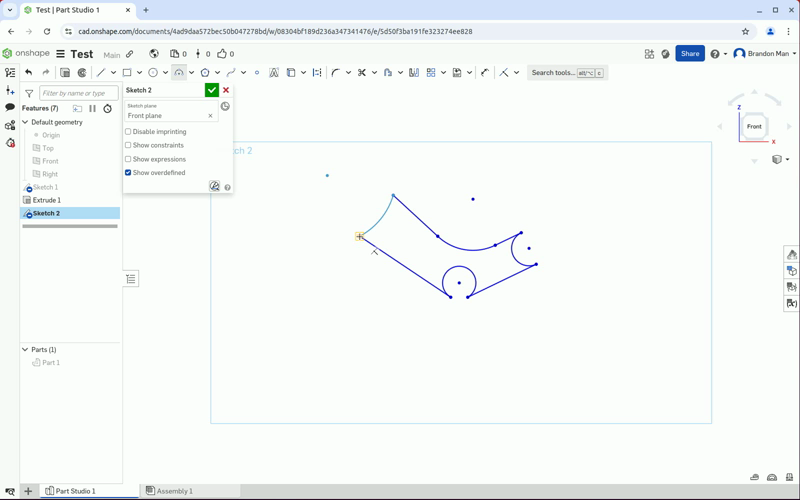
click(359, 236)
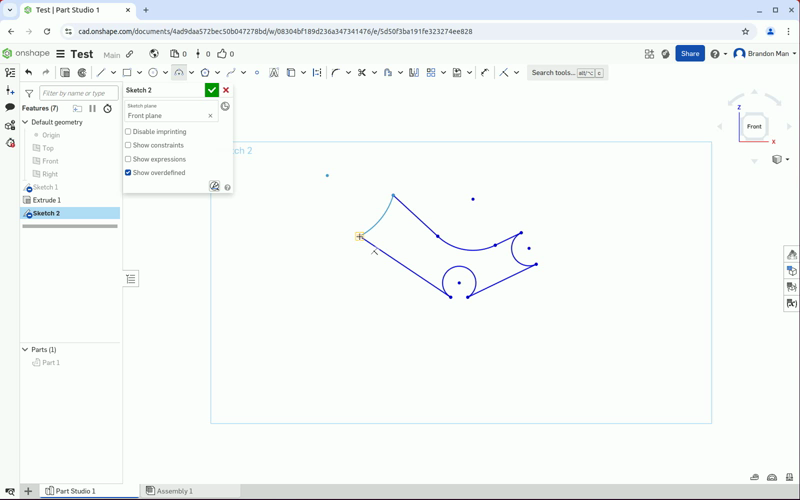
key_down(shift)
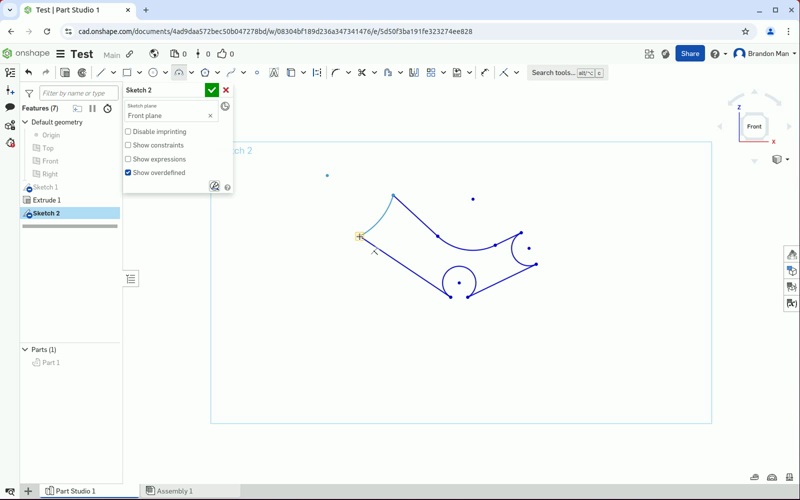
mouse_move(395, 231)
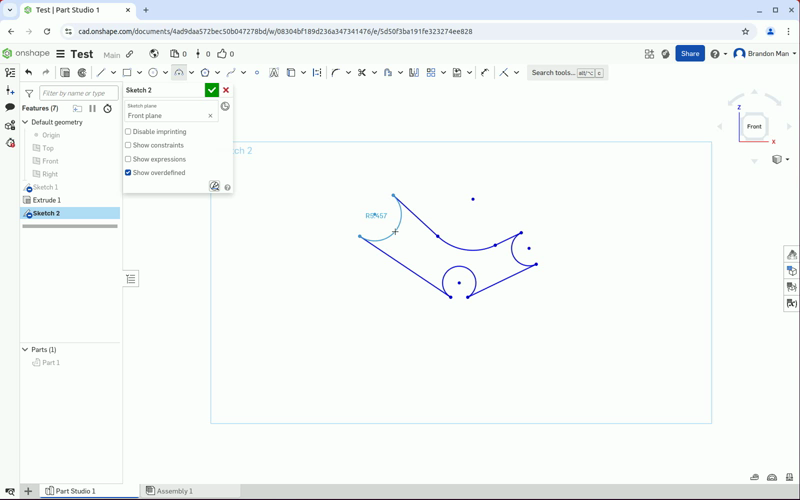
click(395, 231)
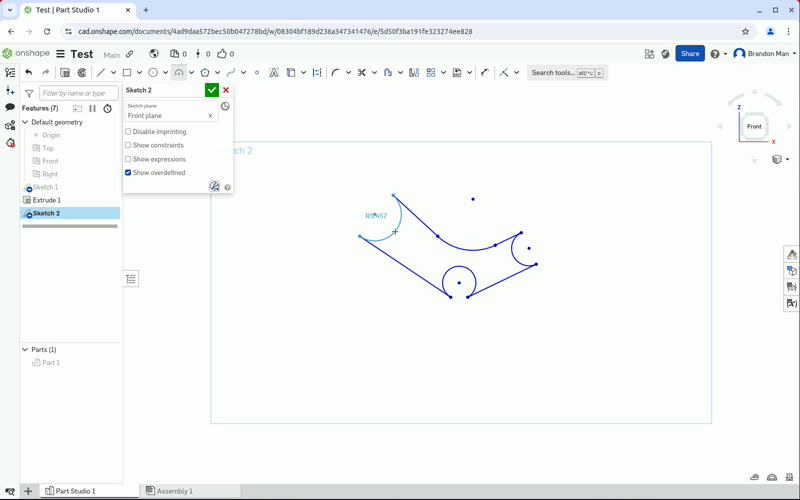
key_up(shift)
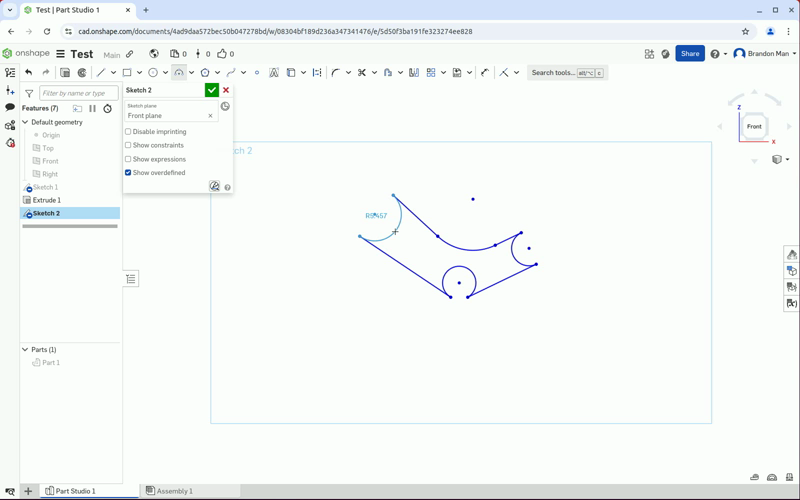
key(esc)
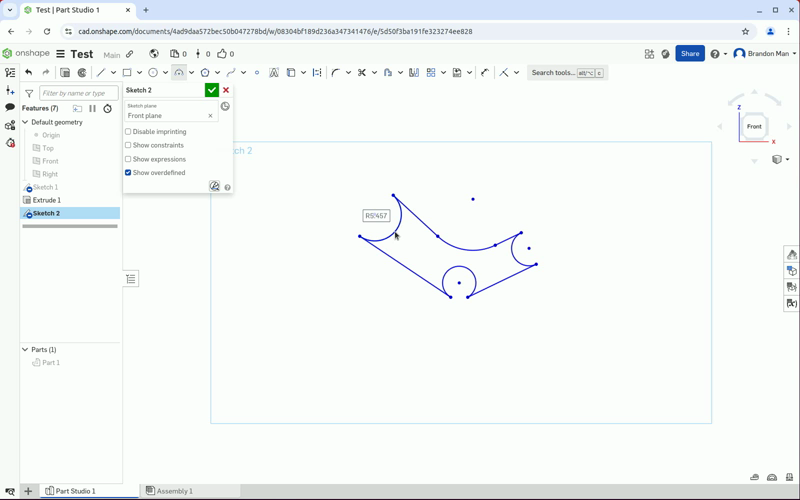
mouse_move(405, 247)
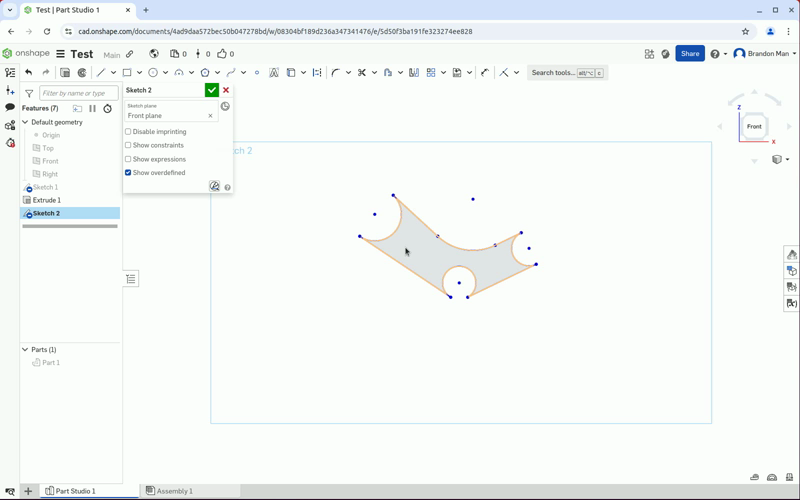
click(405, 247)
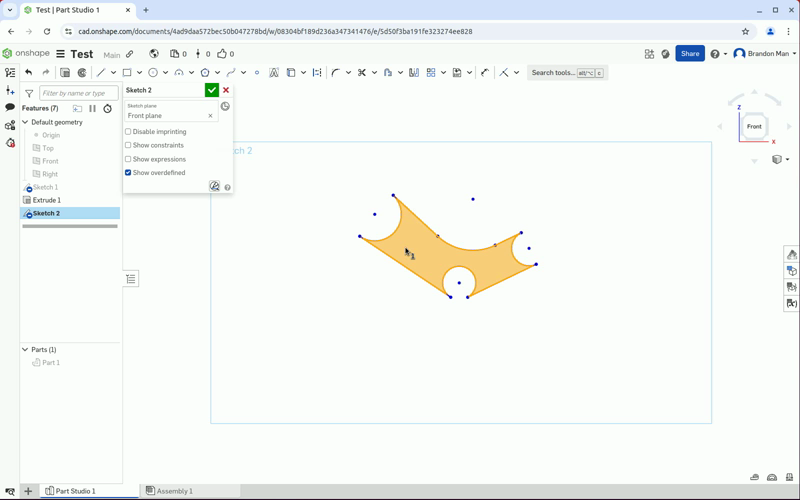
mouse_move(73, 352)
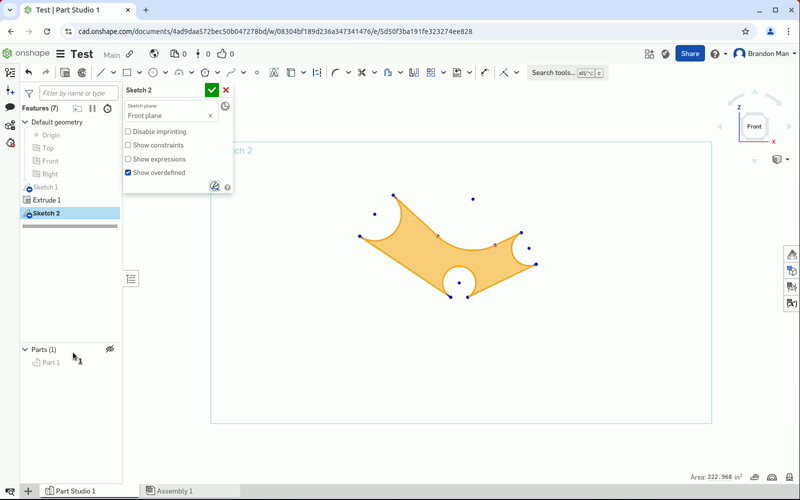
key(shift+y)
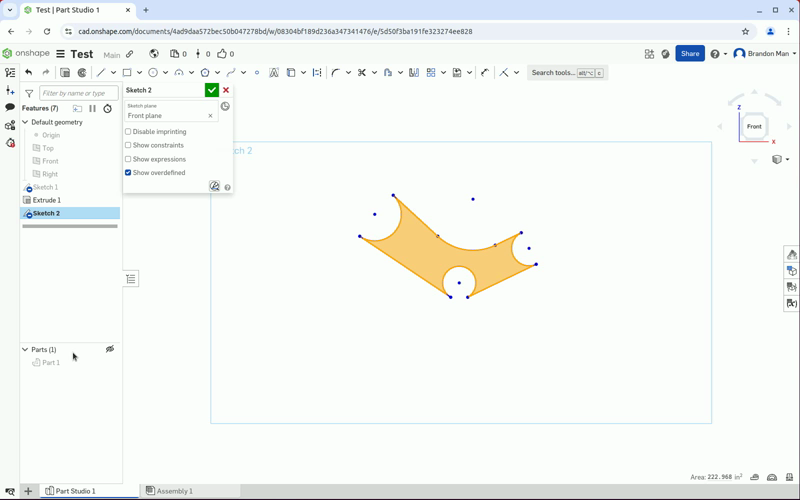
key(shift+e)
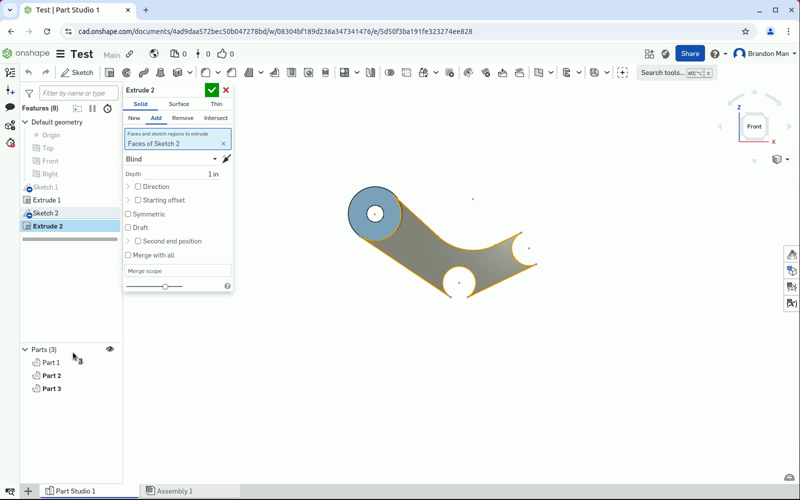
mouse_move(143, 106)
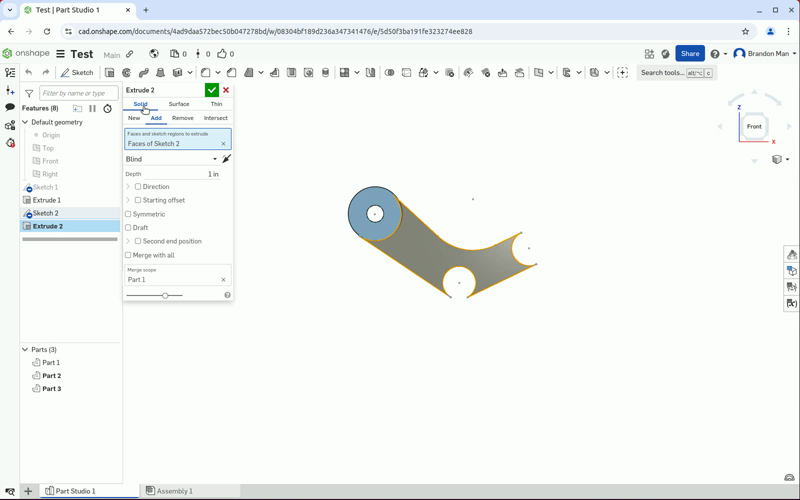
click(143, 106)
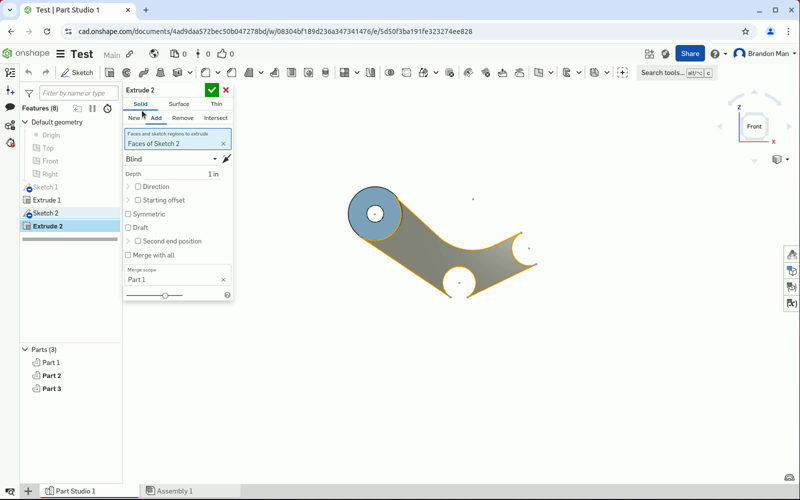
mouse_move(137, 120)
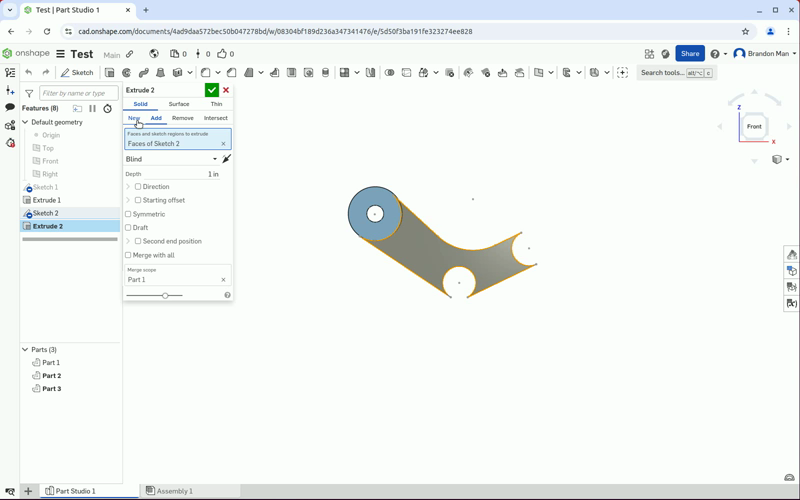
click(137, 120)
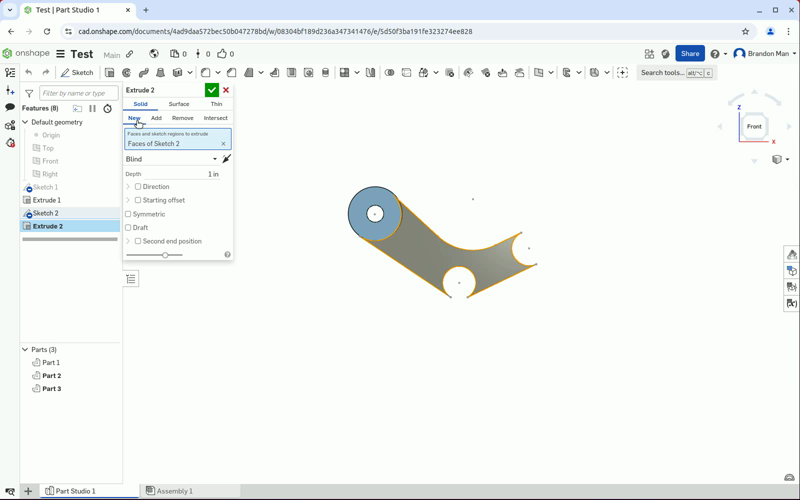
key(tab, 4)
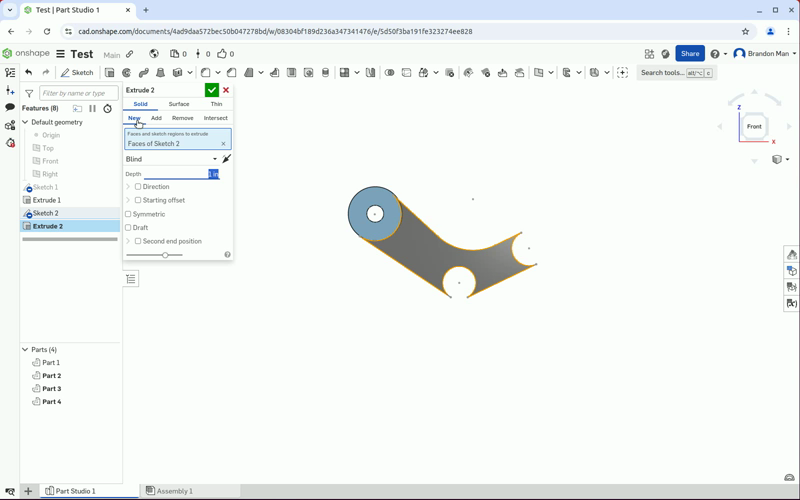
text(17.812)
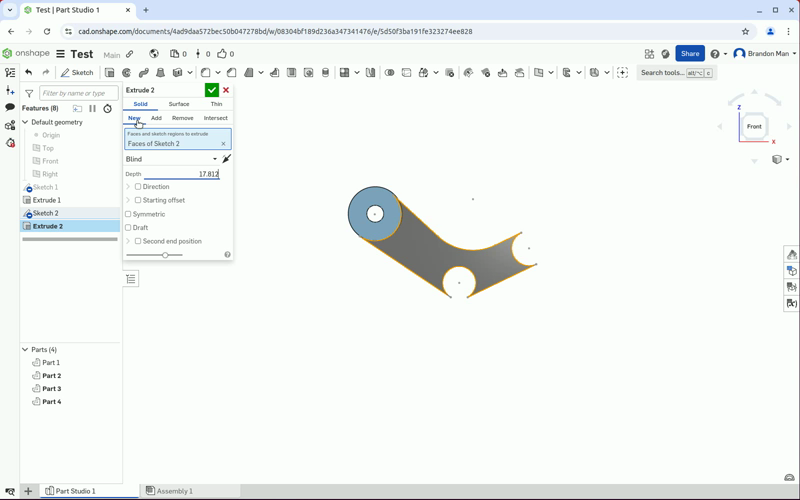
key(tab, 3)
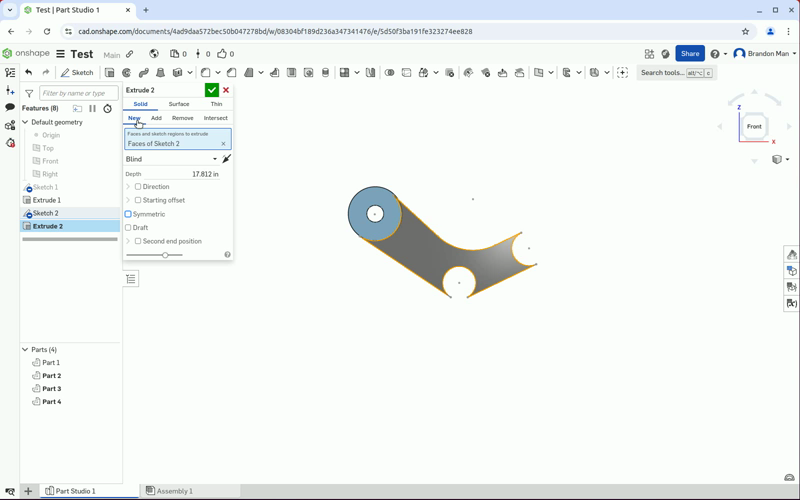
key(space)
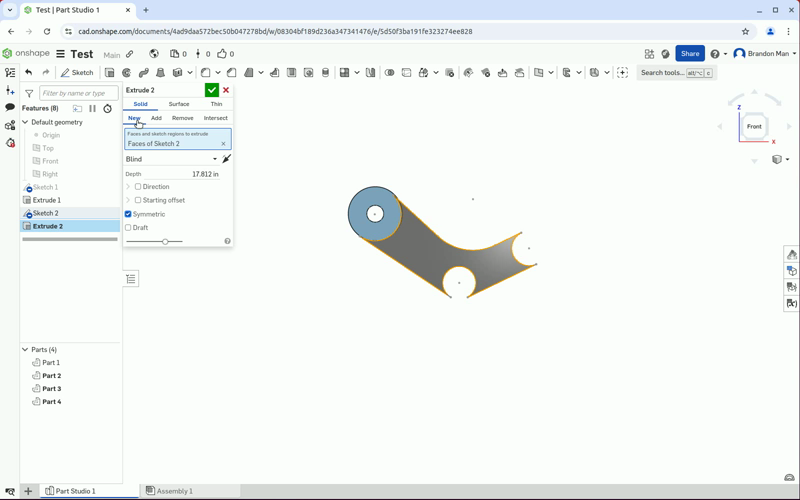
key(enter)
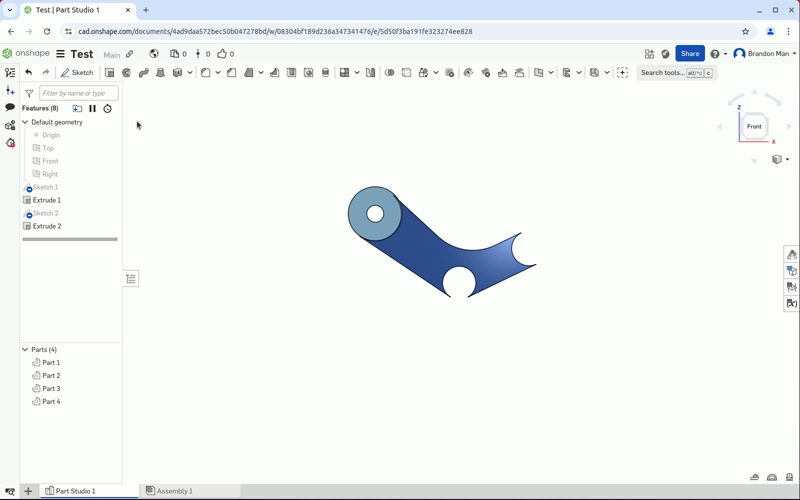
key(shift+h)
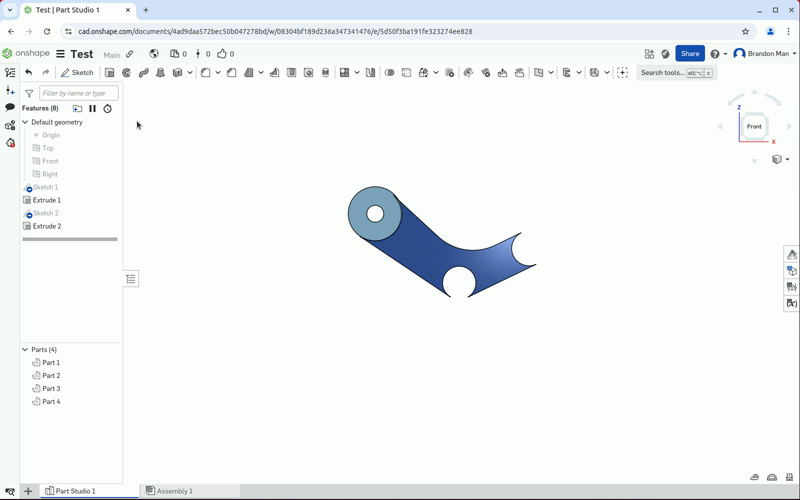
key(shift+h)
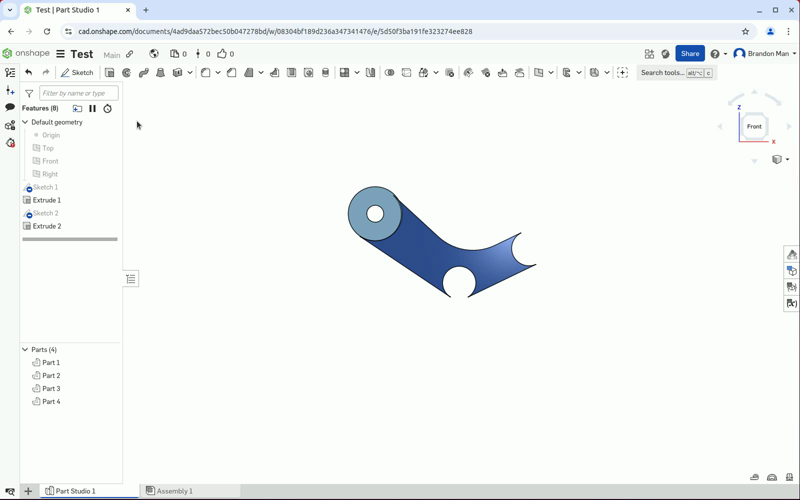
mouse_move(73, 189)
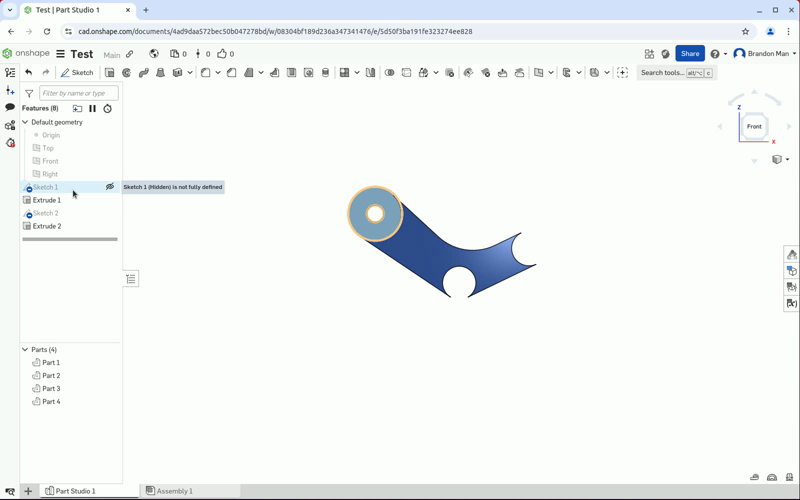
click(73, 189)
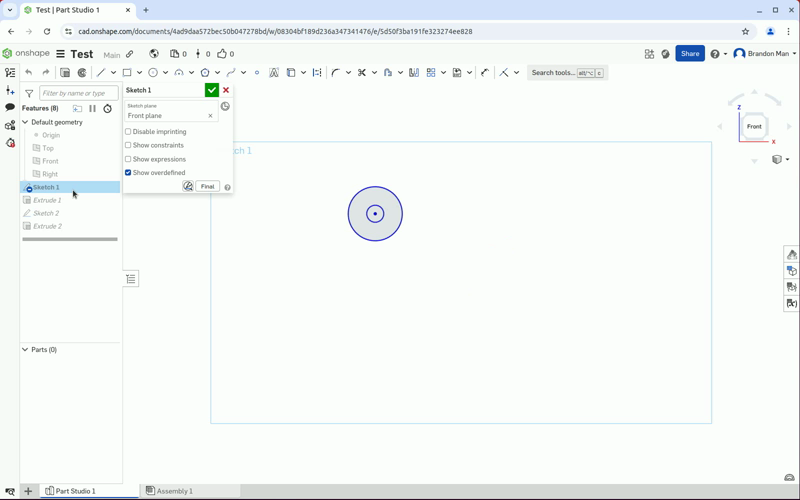
mouse_move(229, 92)
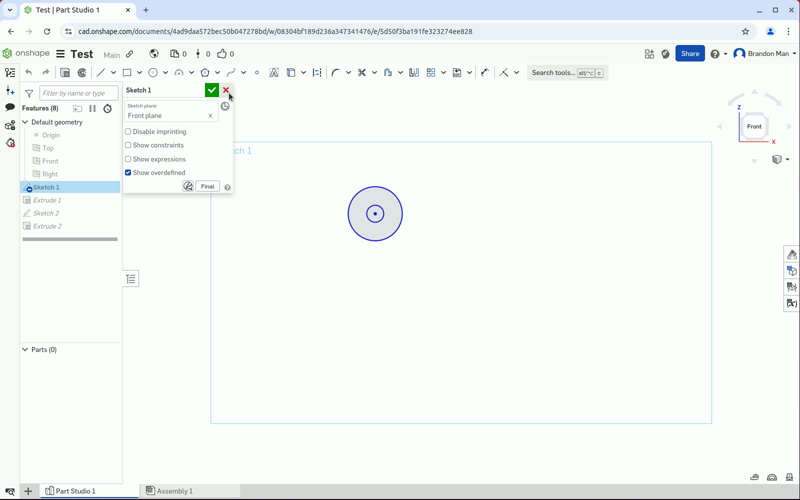
click(229, 92)
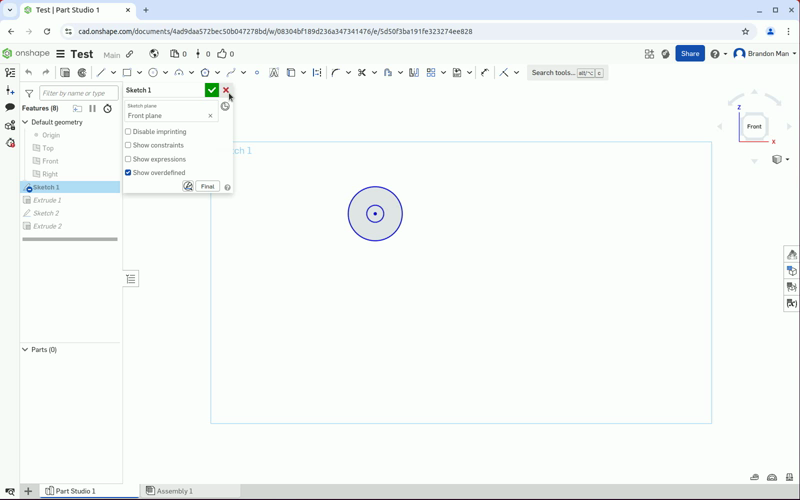
key(shift+s)
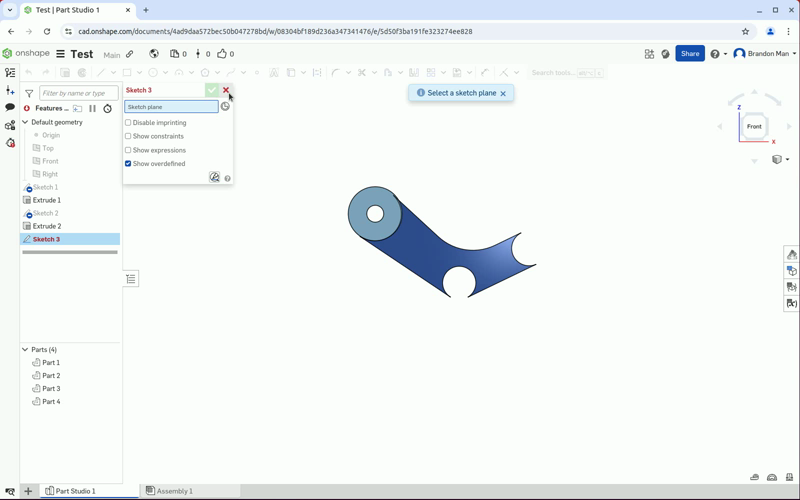
mouse_move(73, 163)
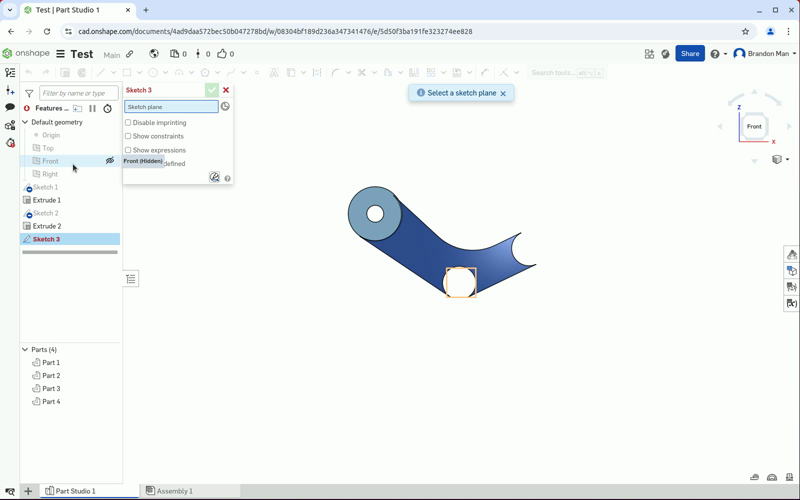
click(73, 163)
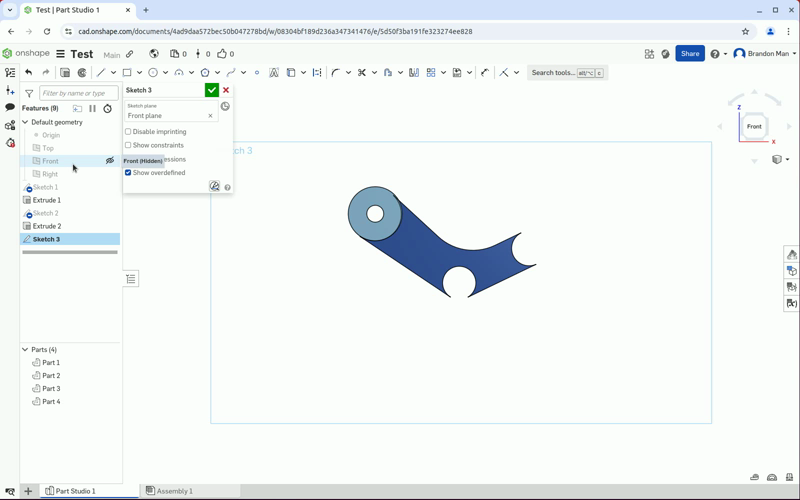
mouse_move(73, 352)
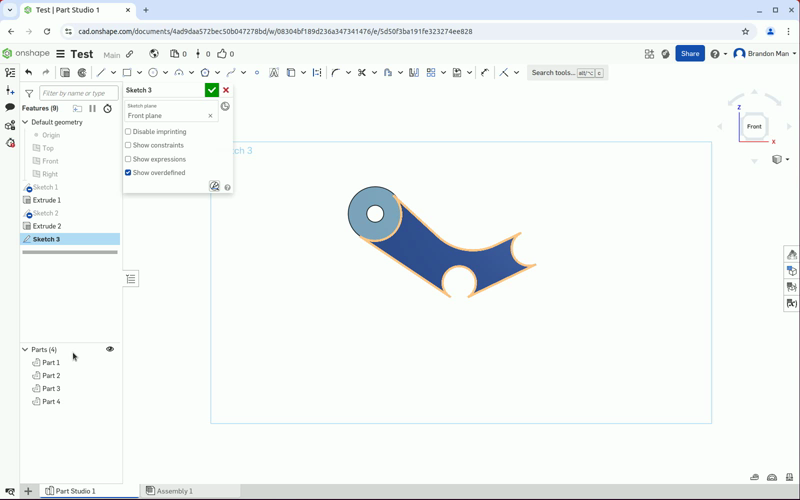
key(y)
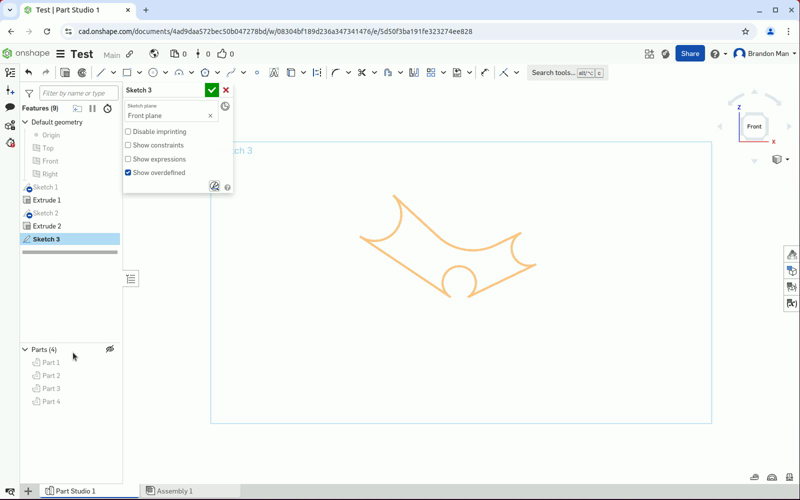
key(c)
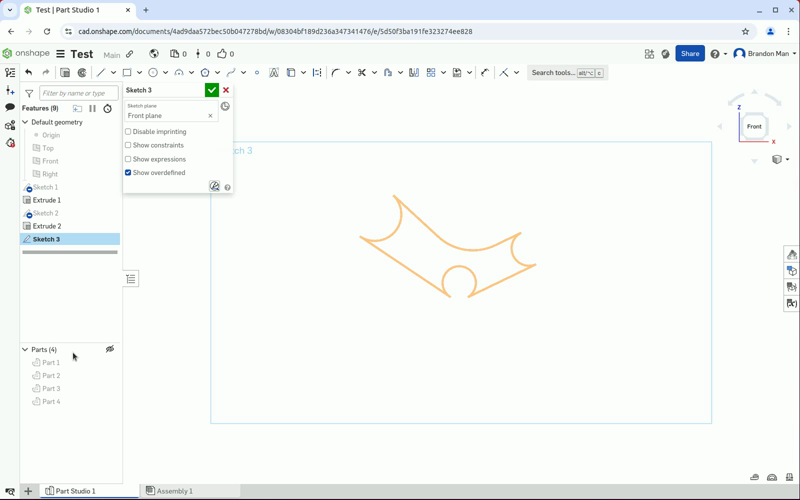
key_down(shift)
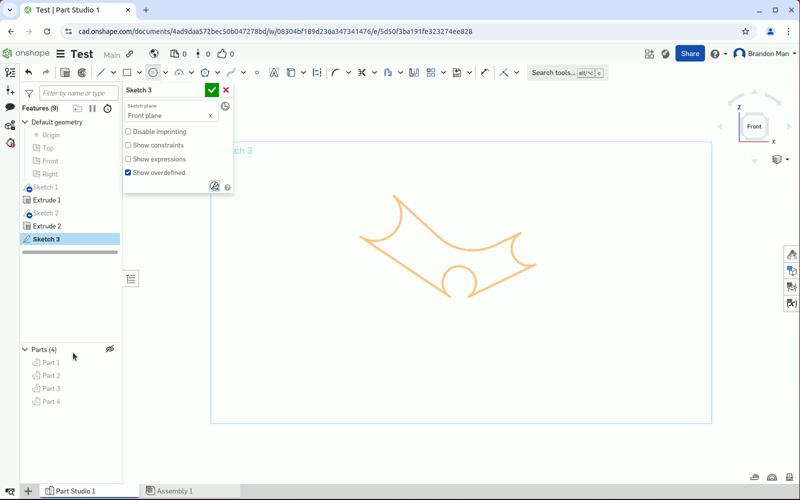
mouse_move(460, 282)
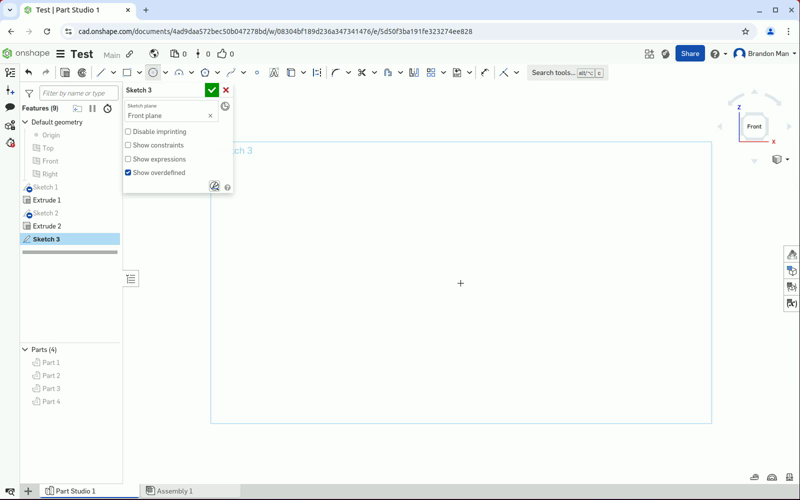
click(460, 282)
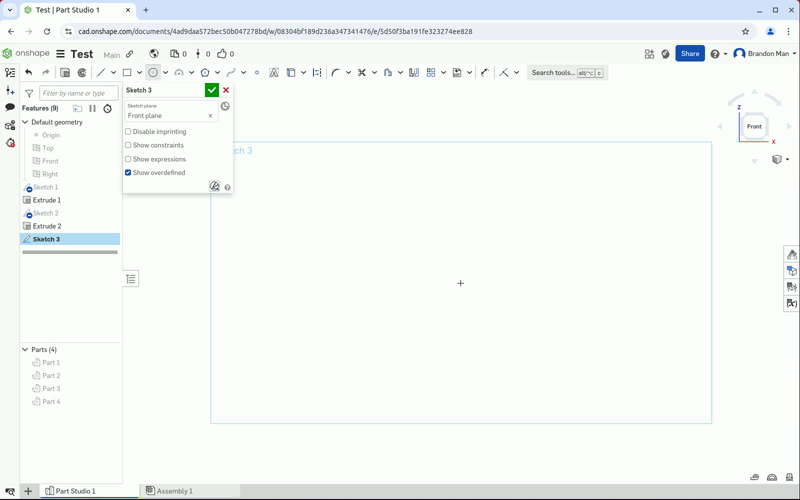
key_up(shift)
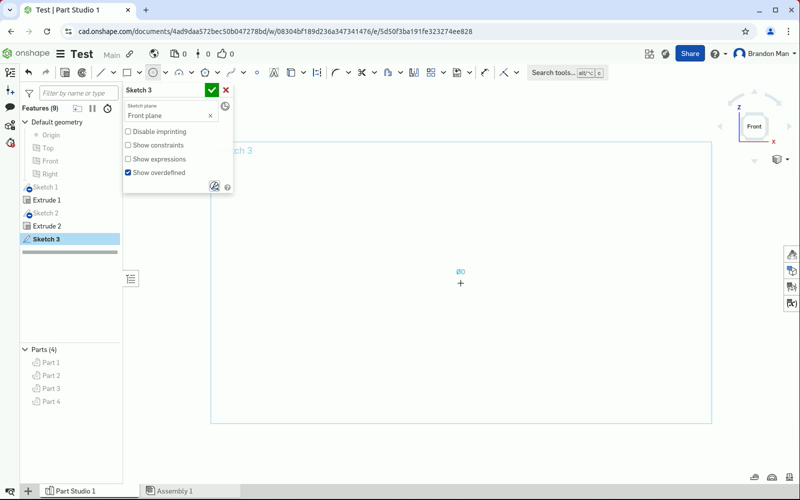
mouse_move(478, 282)
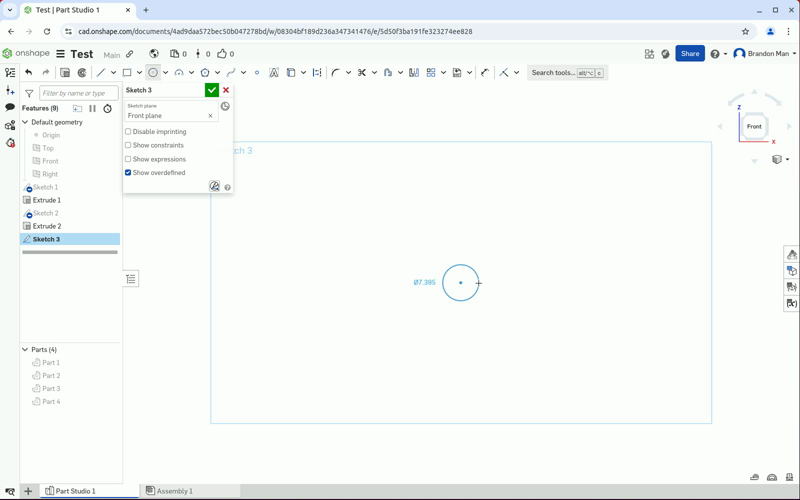
click(478, 282)
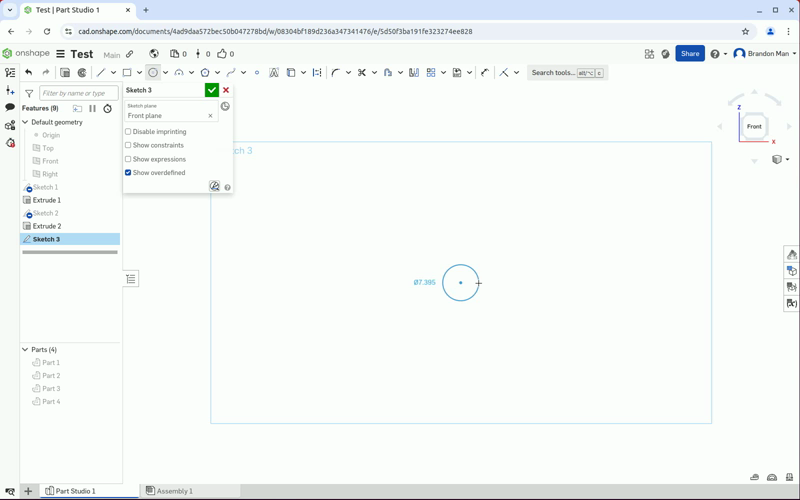
key(esc)
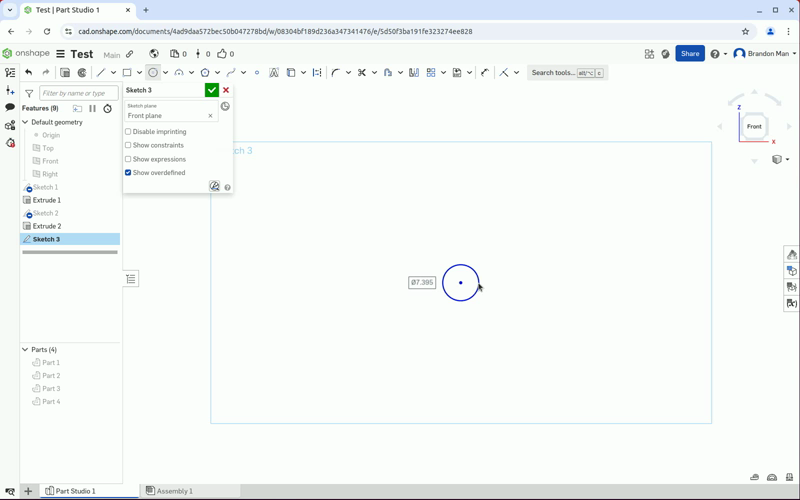
key(c)
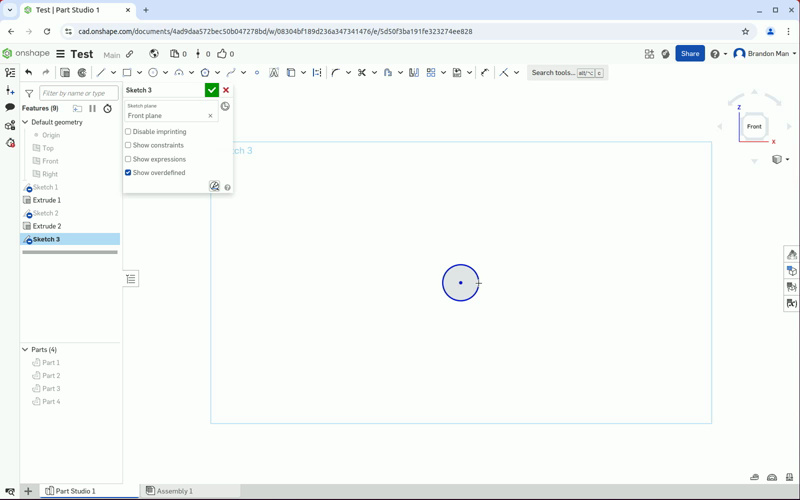
key_down(shift)
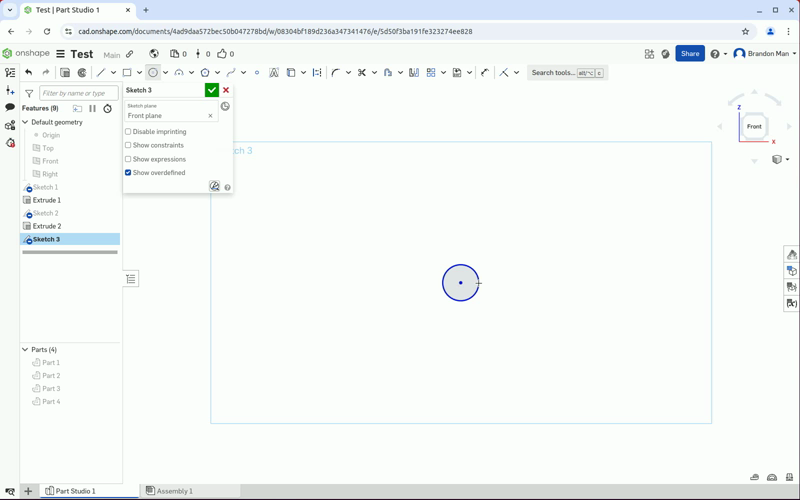
mouse_move(460, 282)
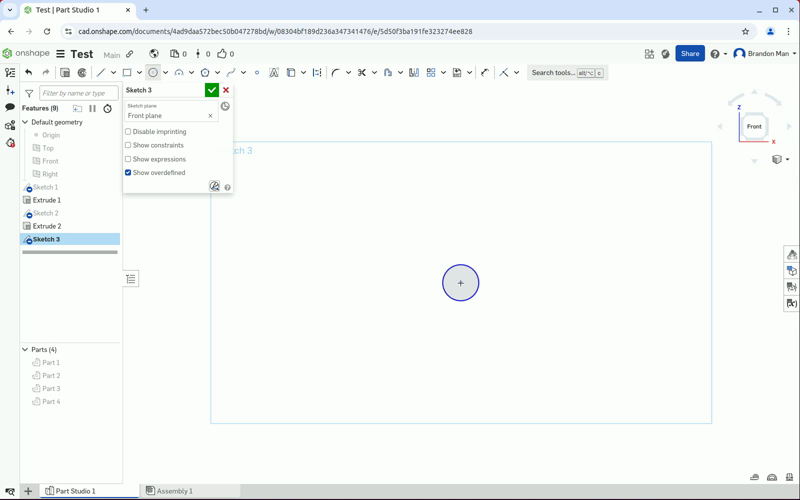
click(460, 282)
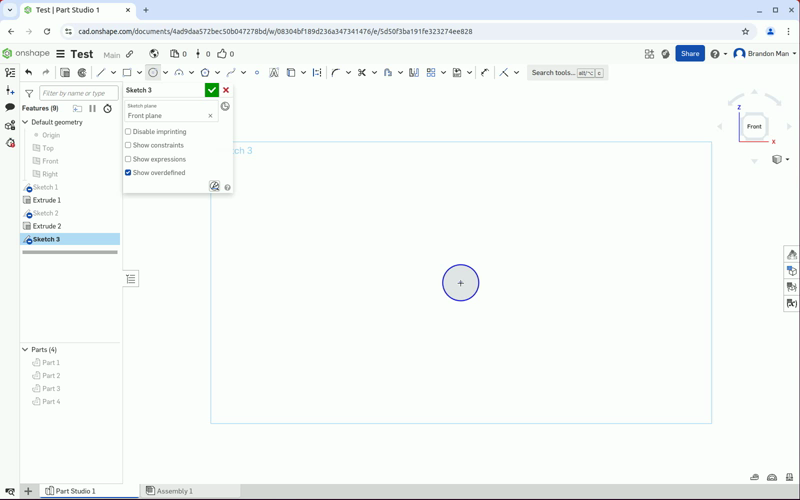
key_up(shift)
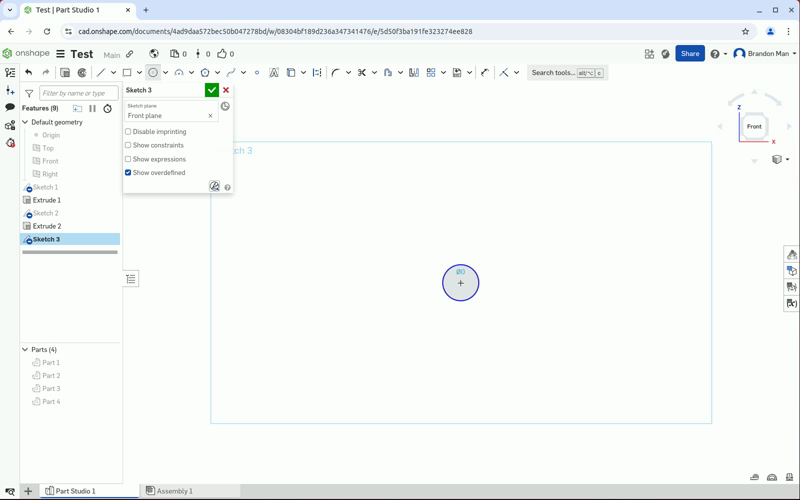
mouse_move(470, 282)
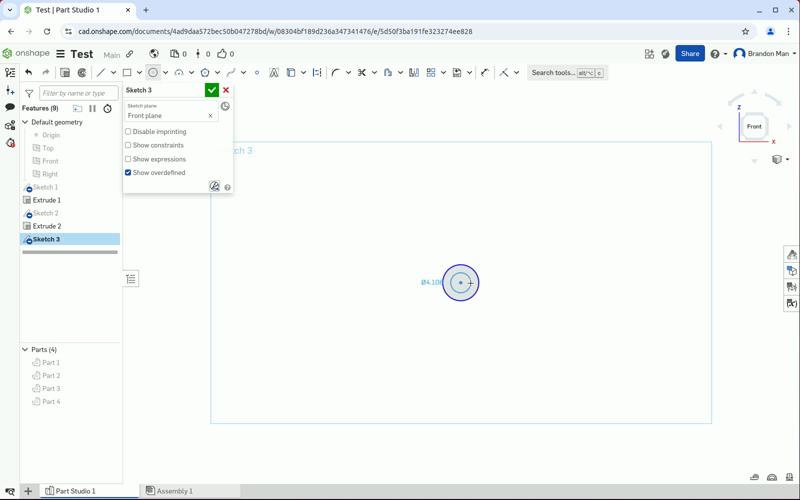
click(470, 282)
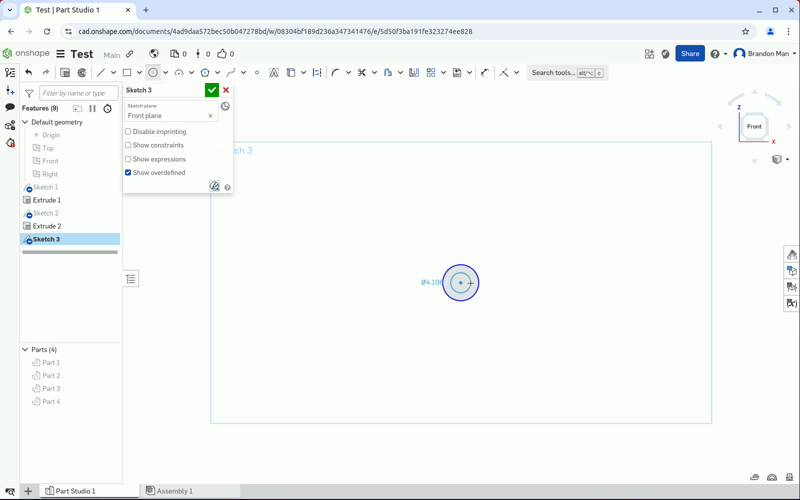
key(esc)
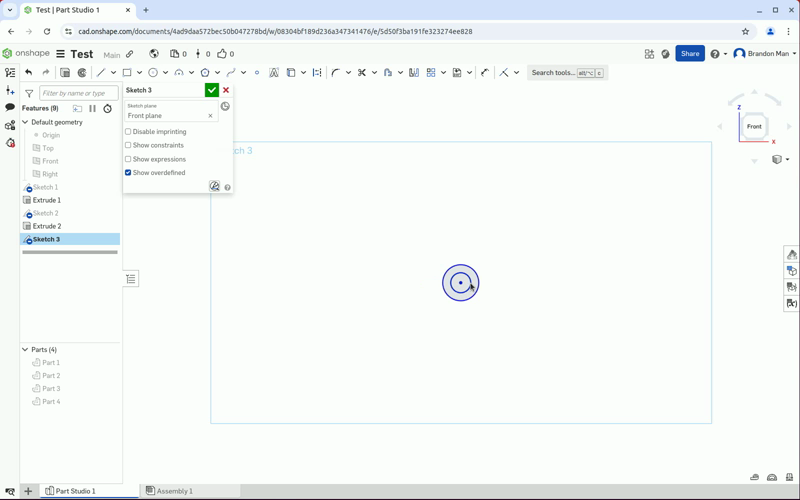
mouse_move(455, 269)
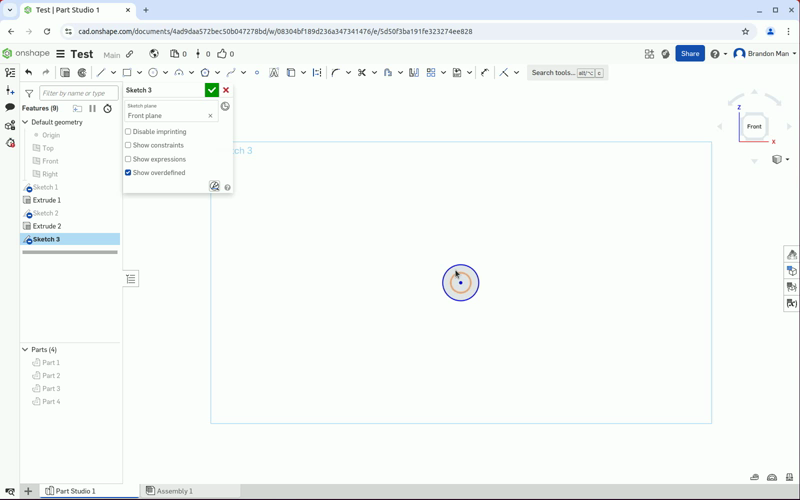
scroll(6)
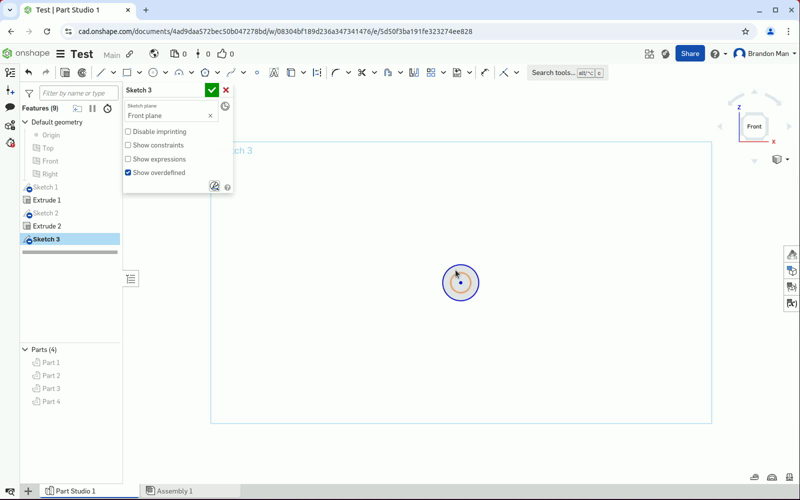
scroll(6)
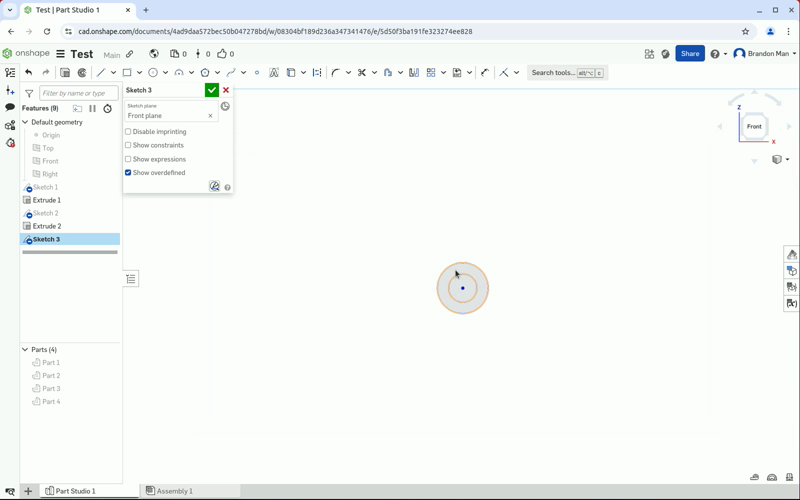
scroll(6)
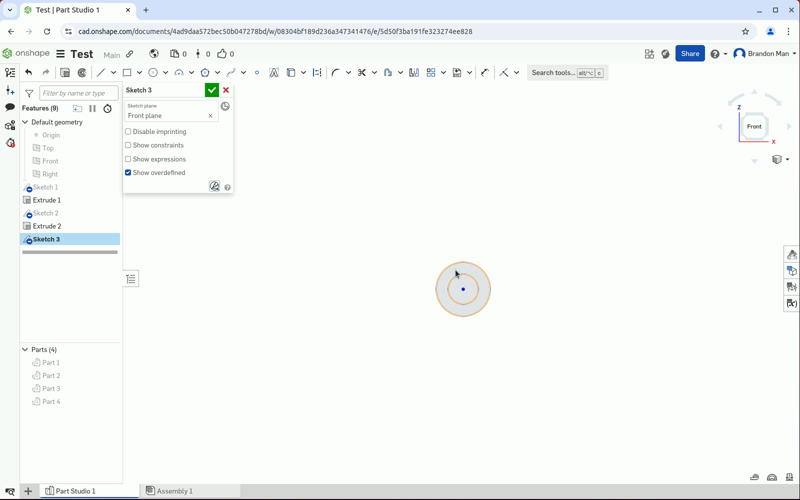
scroll(6)
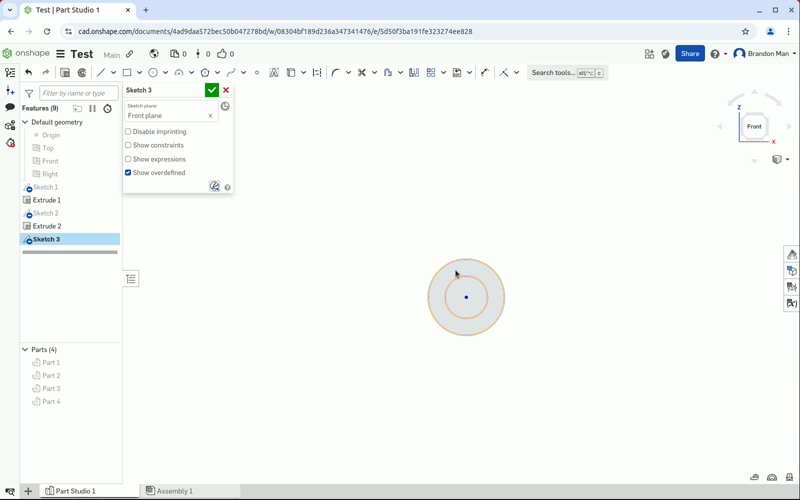
scroll(6)
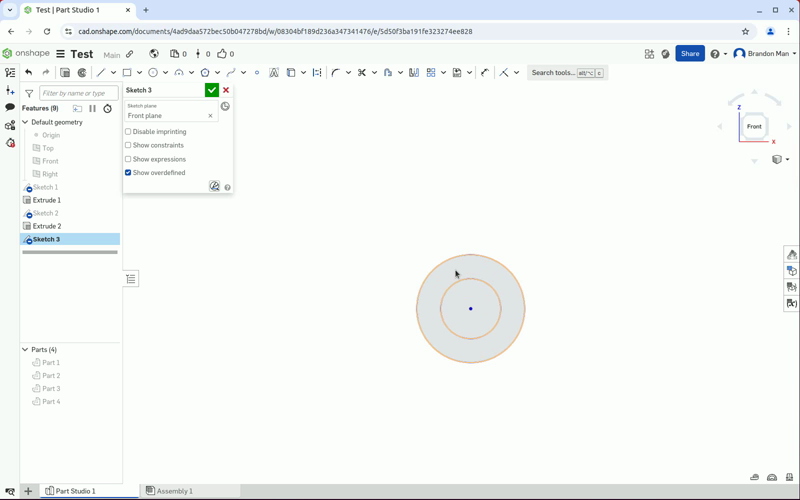
scroll(6)
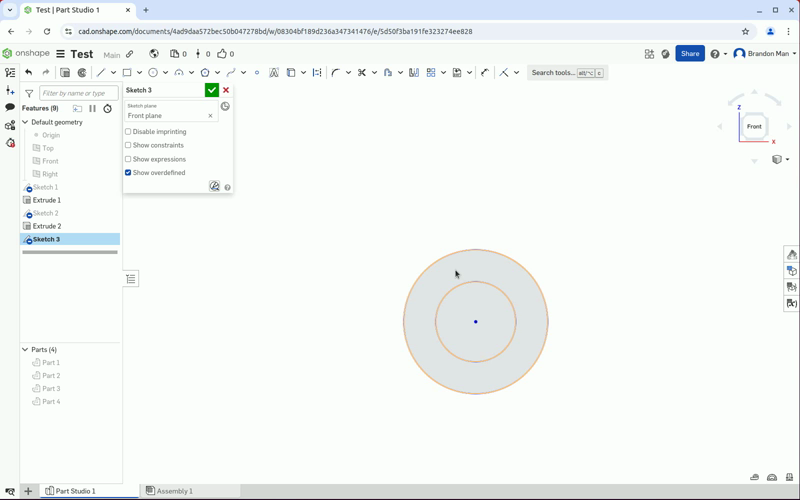
scroll(6)
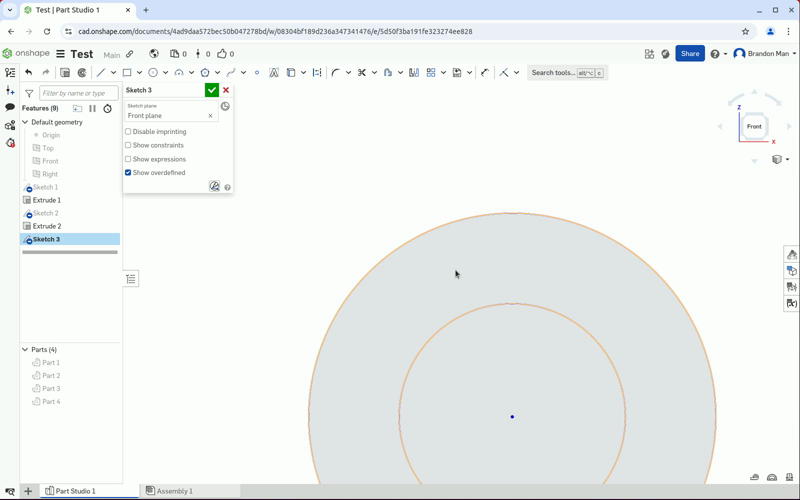
click(455, 269)
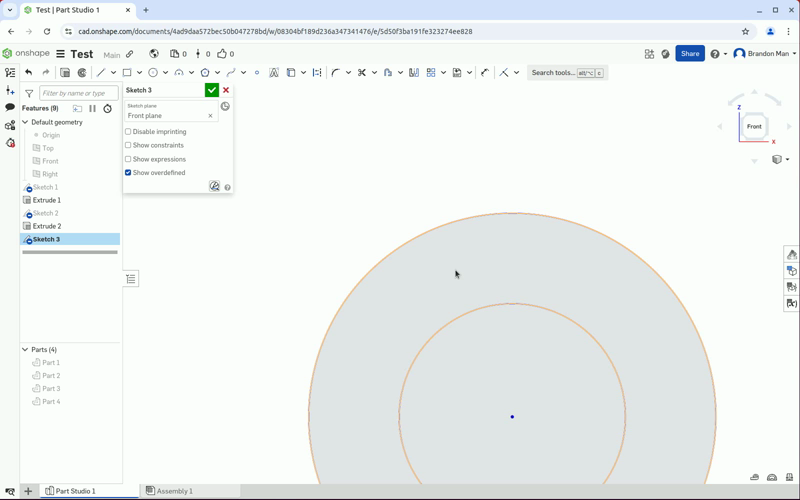
scroll(-6)
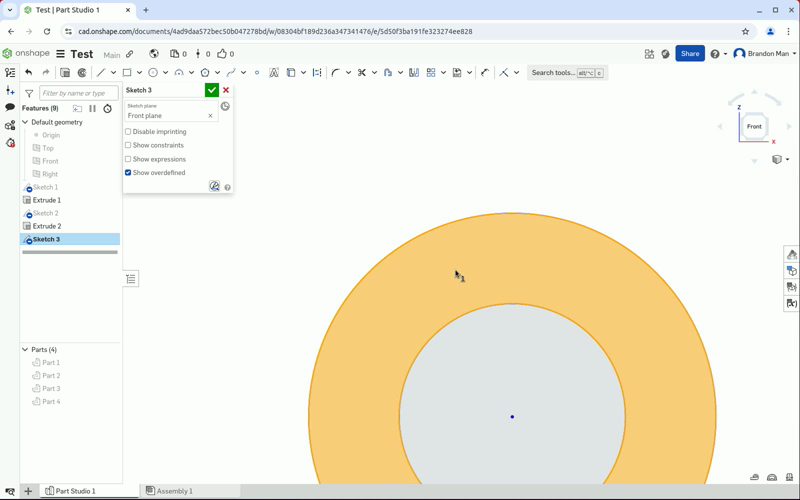
scroll(-6)
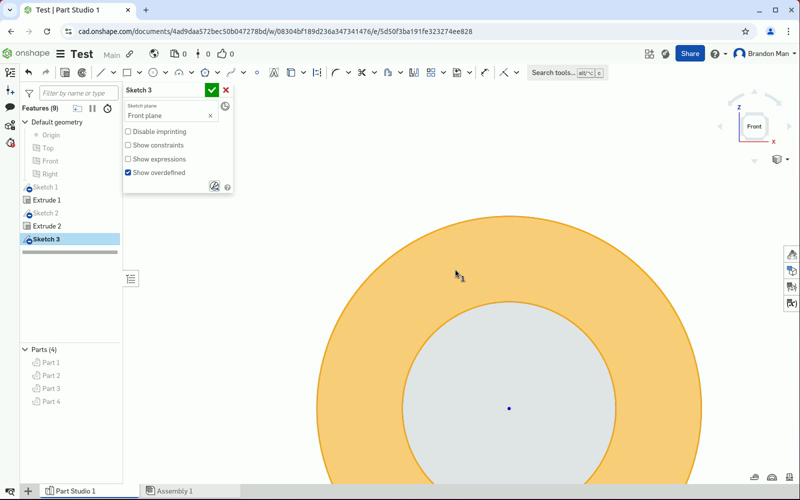
scroll(-6)
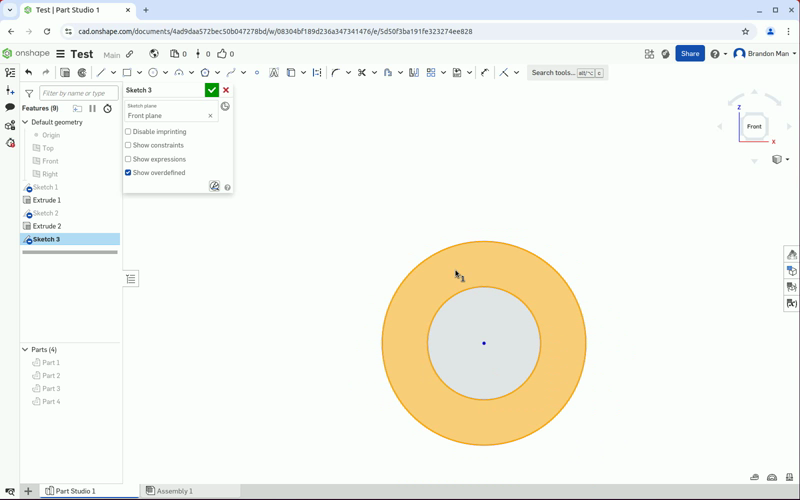
scroll(-6)
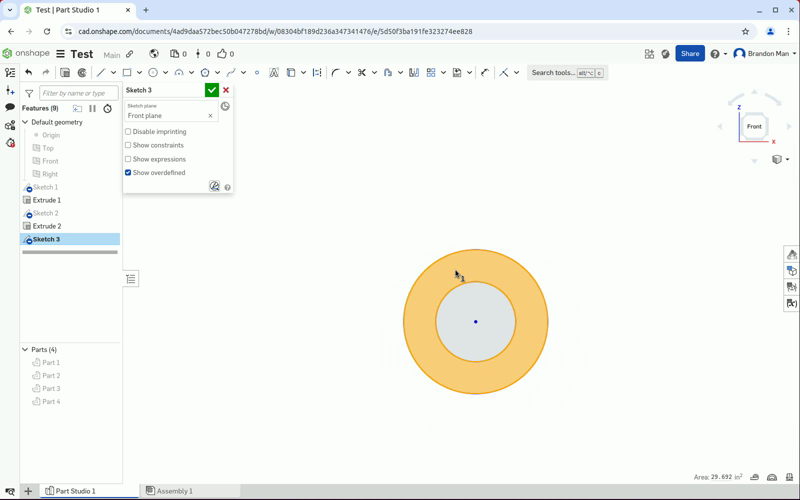
scroll(-6)
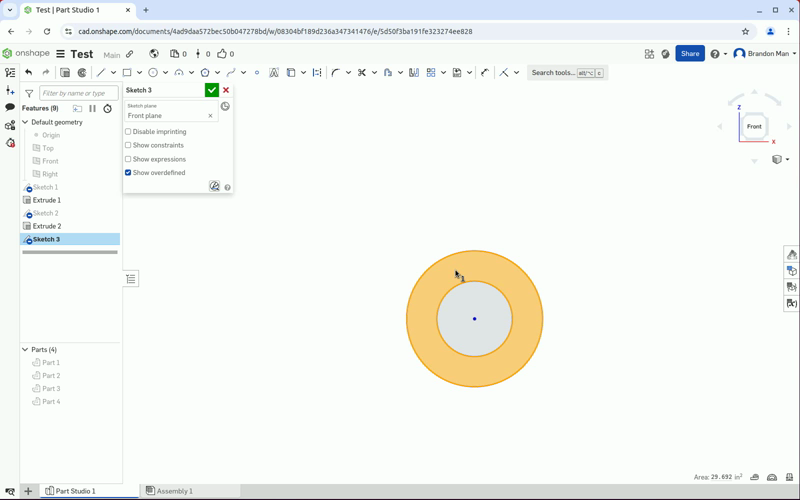
scroll(-6)
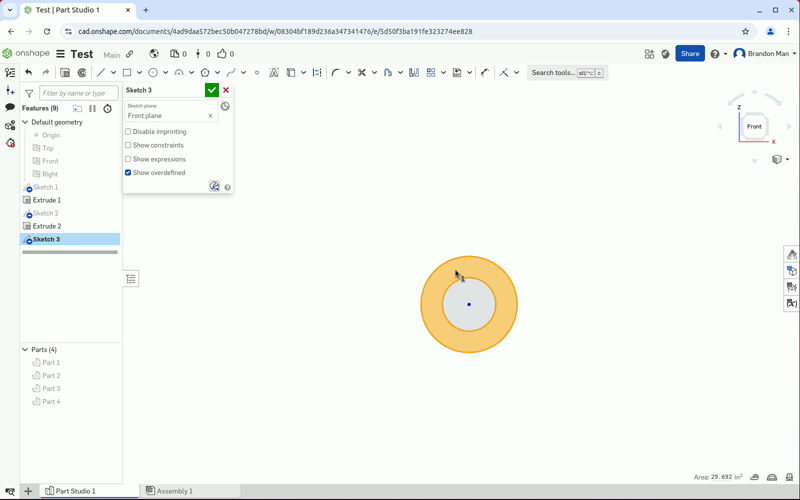
scroll(-6)
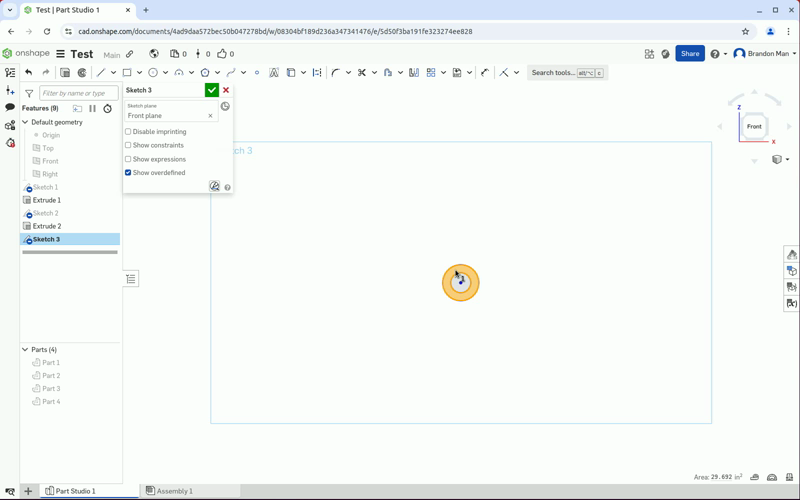
mouse_move(73, 352)
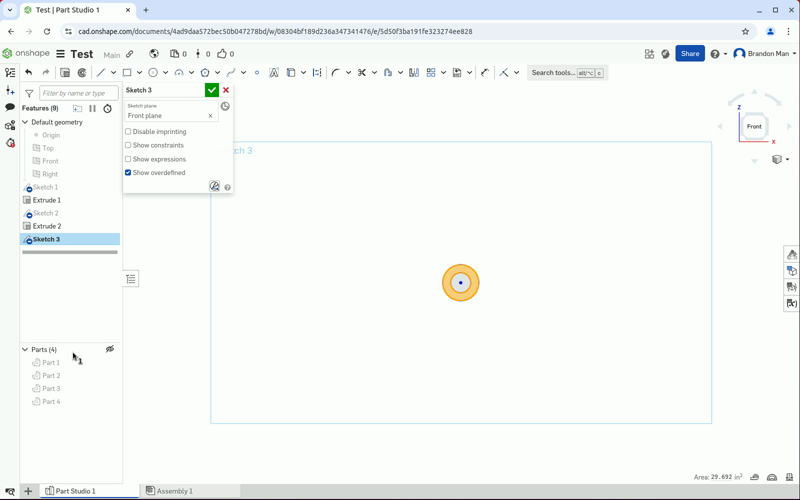
key(shift+y)
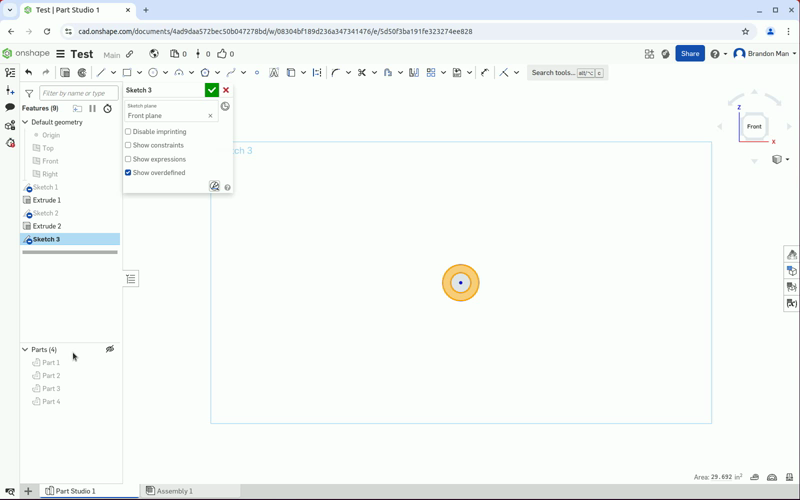
key(shift+e)
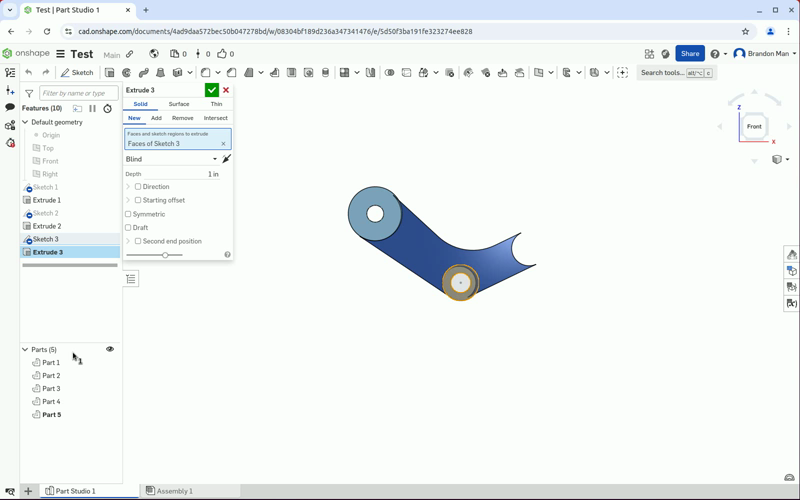
mouse_move(143, 106)
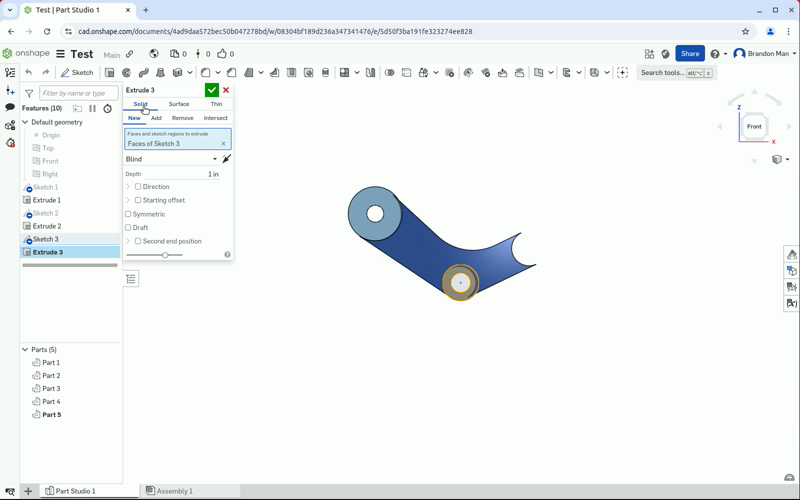
click(143, 106)
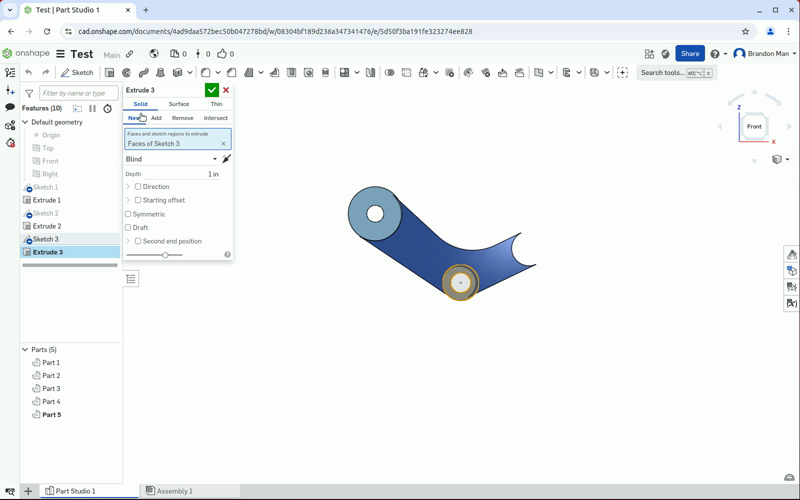
mouse_move(137, 120)
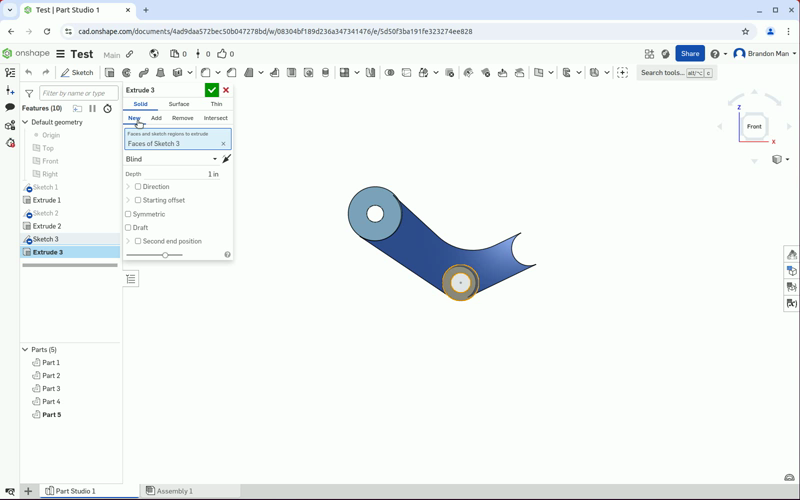
click(137, 120)
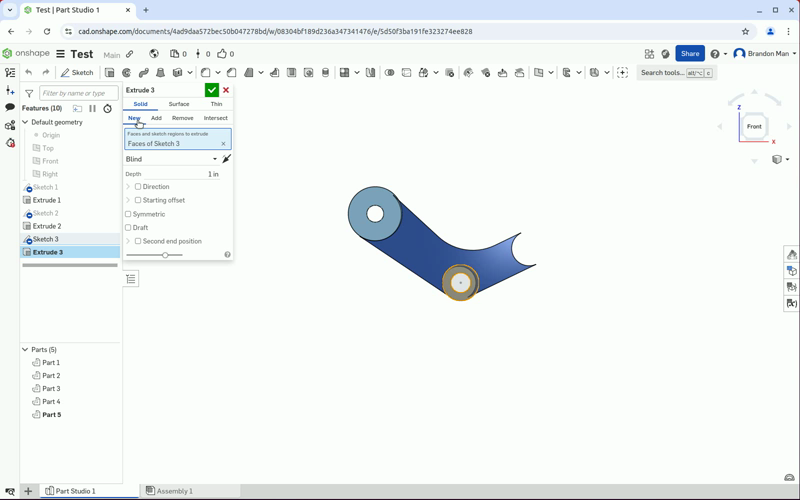
key(tab, 4)
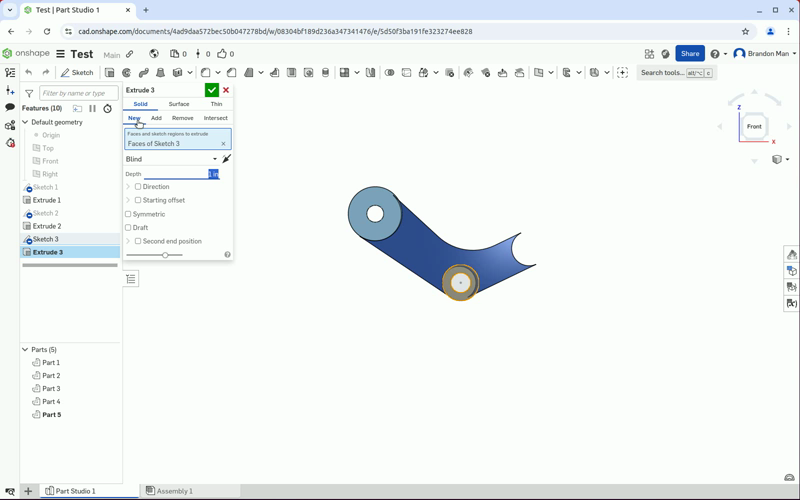
text(17.812)
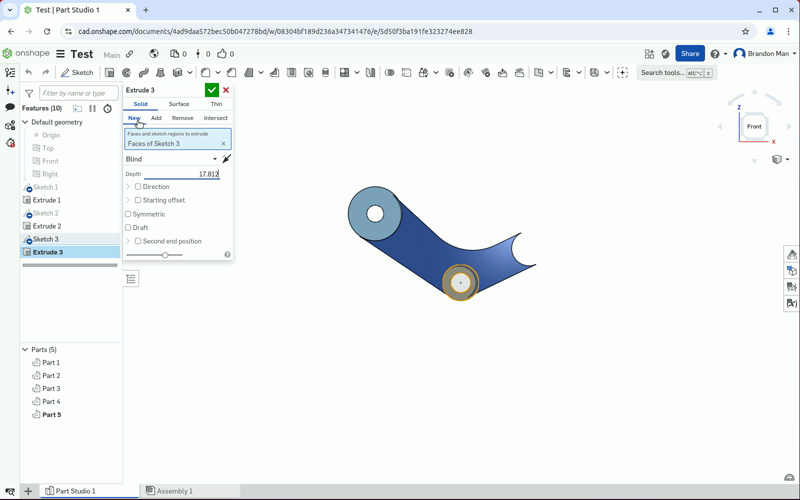
key(tab, 3)
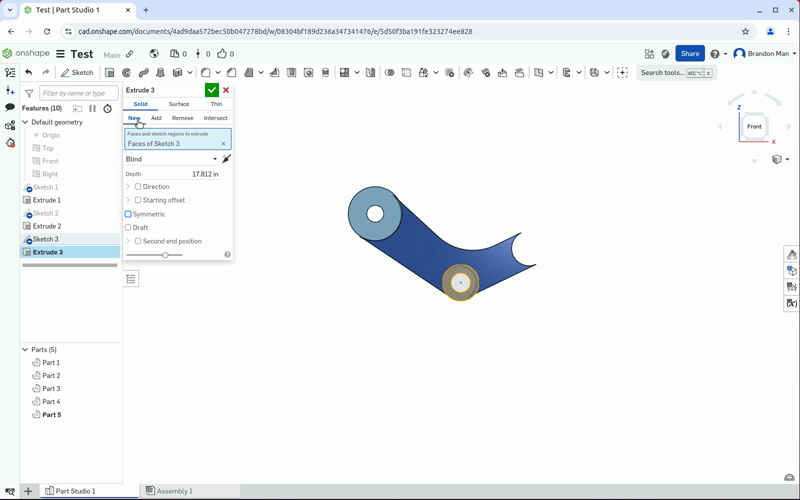
key(space)
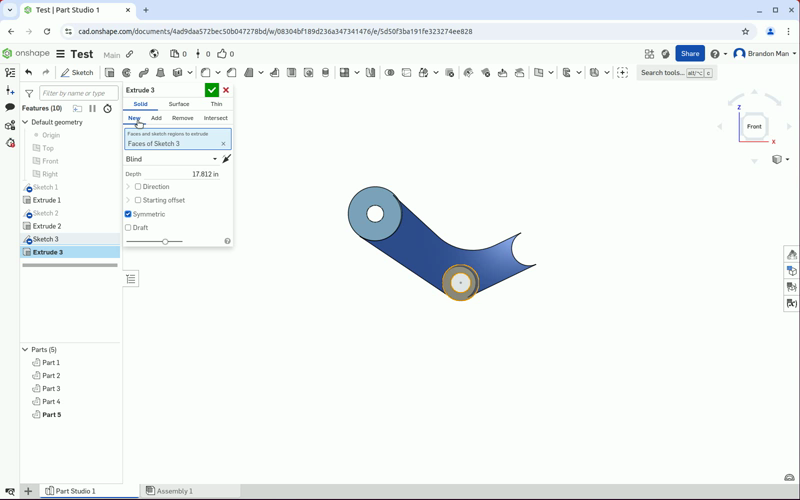
key(enter)
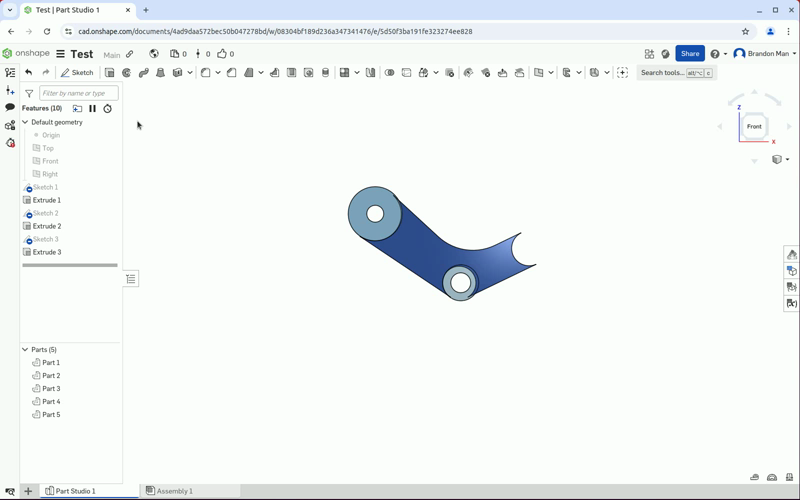
key(shift+h)
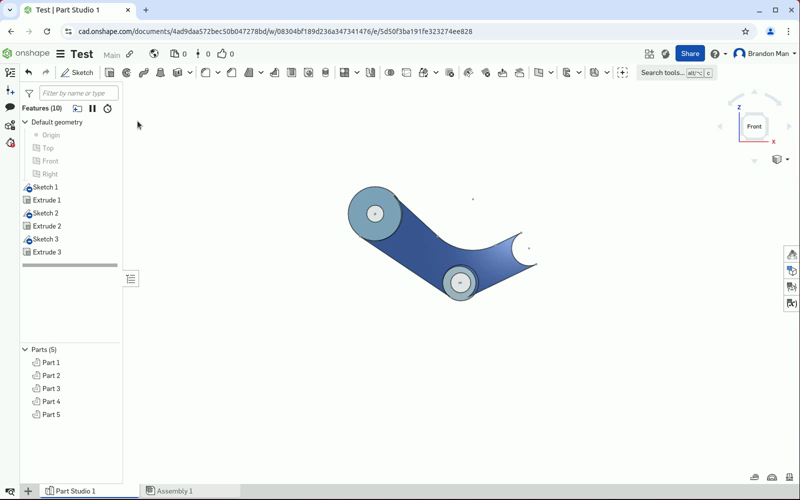
key(shift+h)
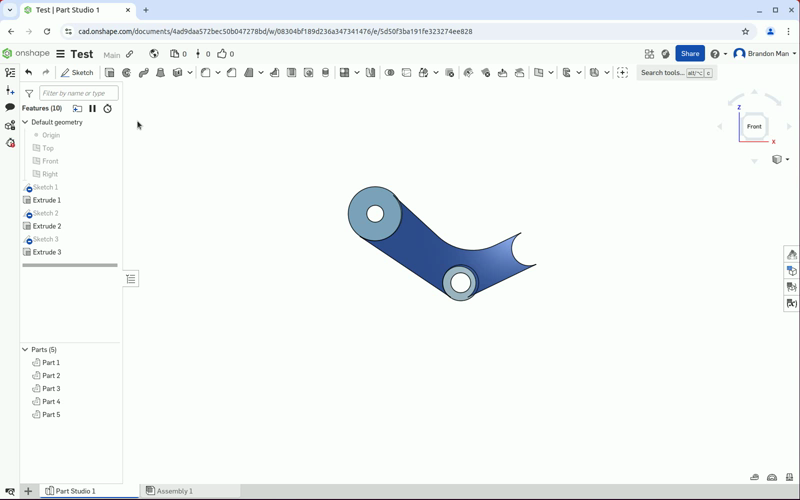
mouse_move(73, 189)
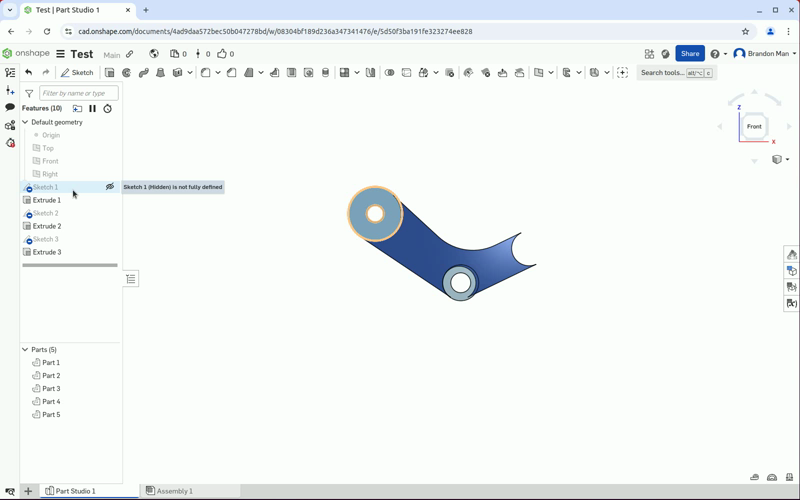
click(73, 189)
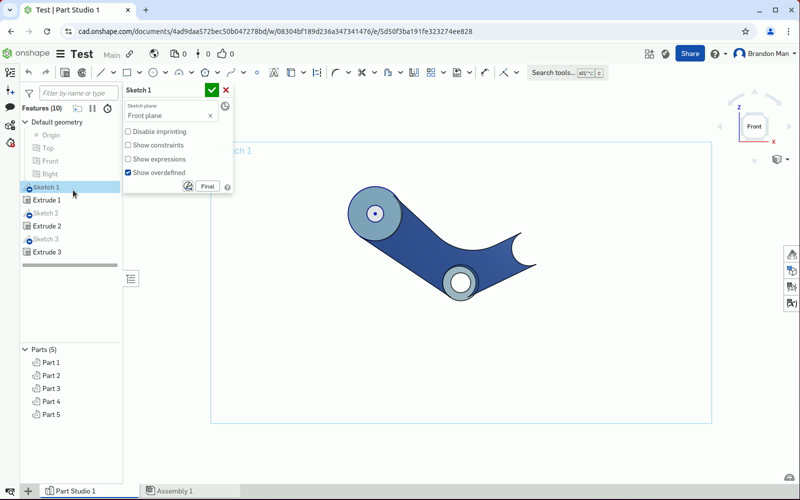
mouse_move(229, 92)
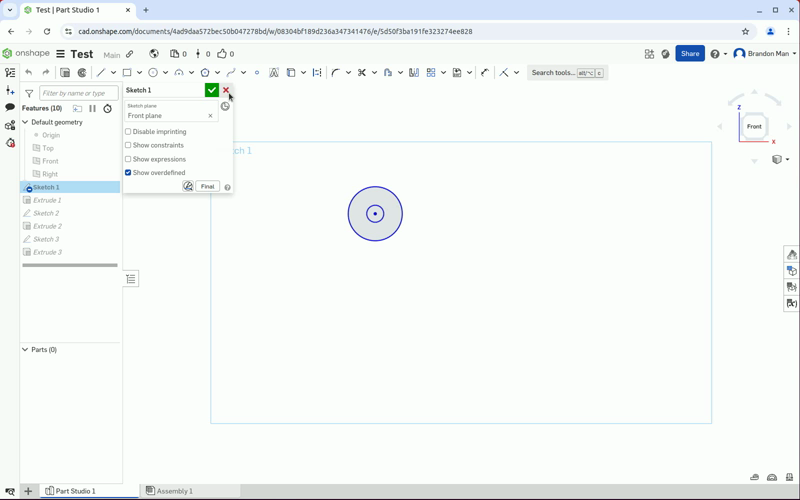
click(229, 92)
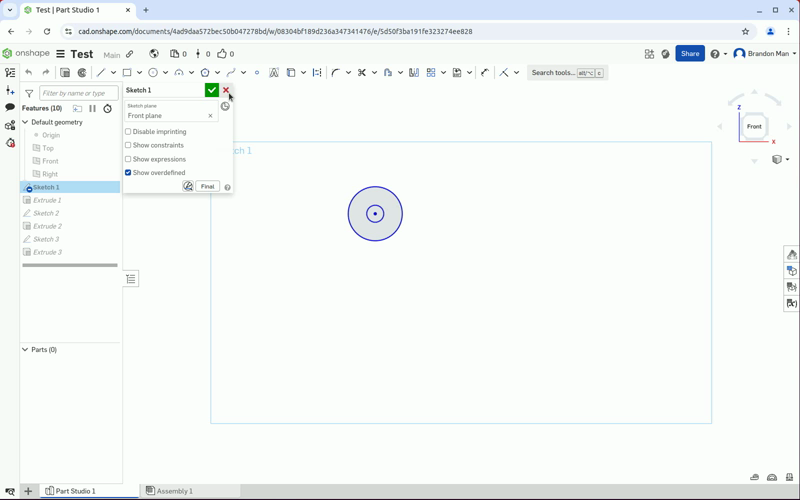
key(shift+s)
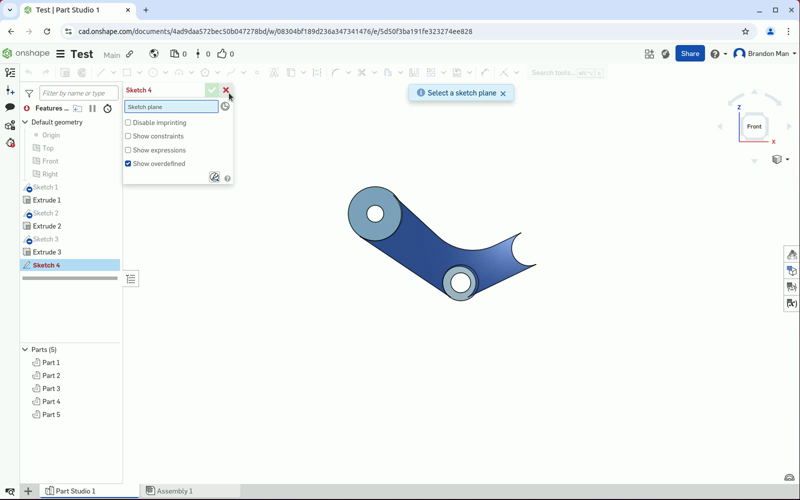
mouse_move(73, 163)
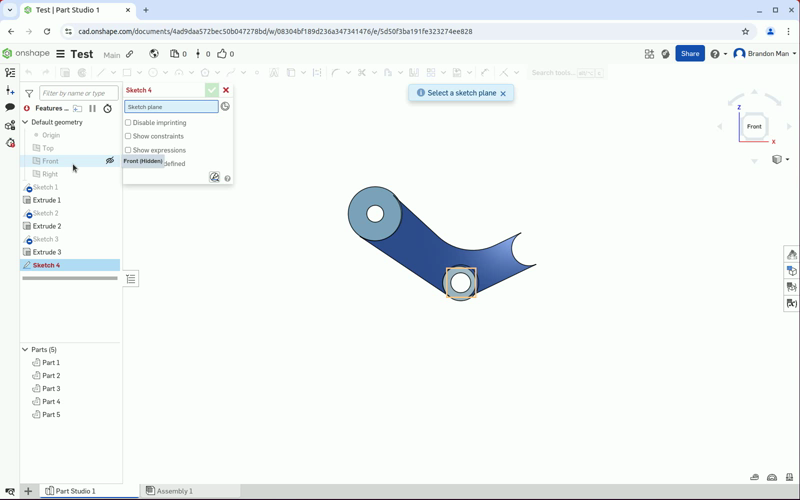
click(73, 163)
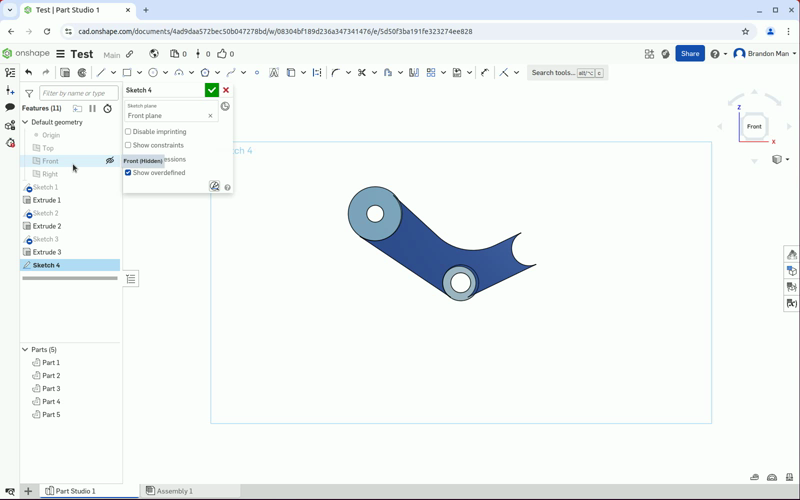
mouse_move(73, 352)
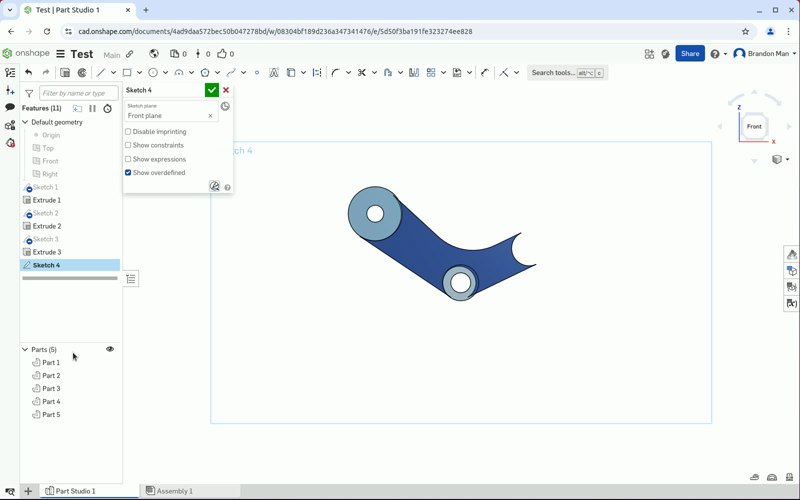
key(y)
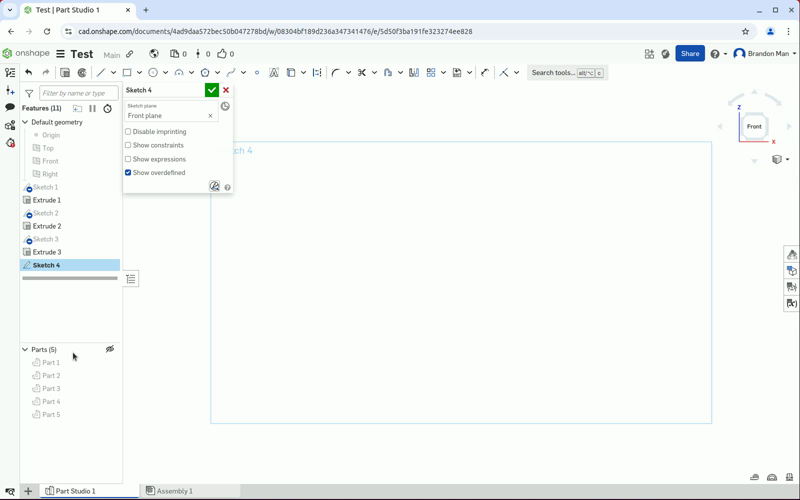
key(c)
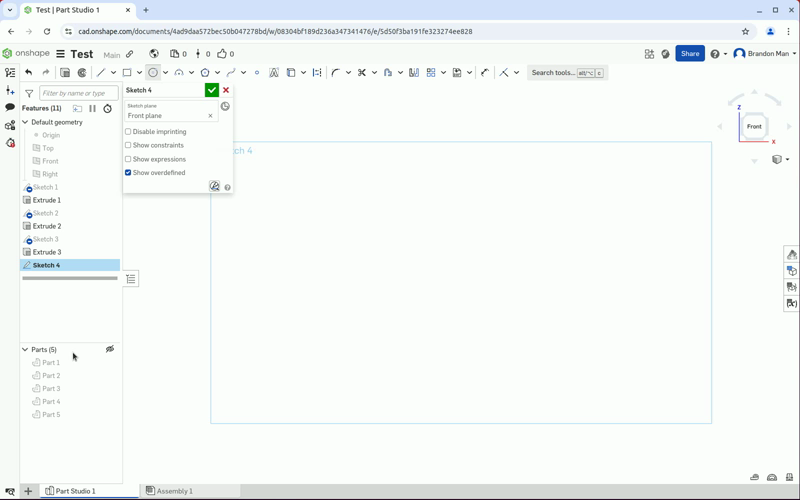
key_down(shift)
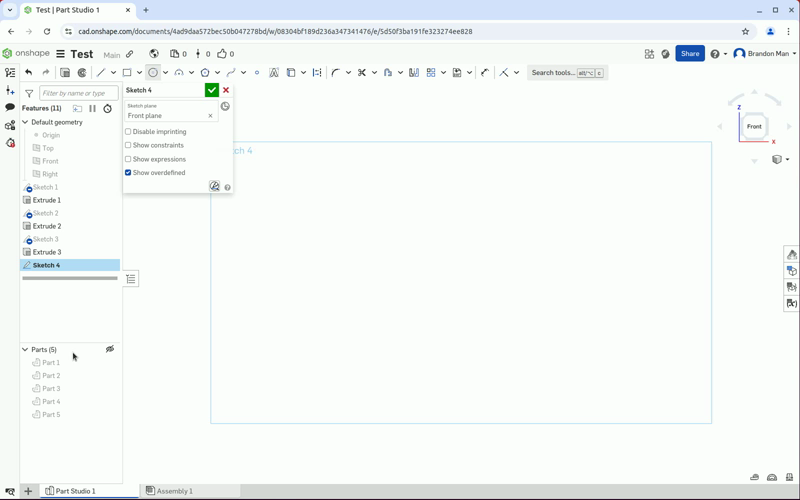
mouse_move(530, 249)
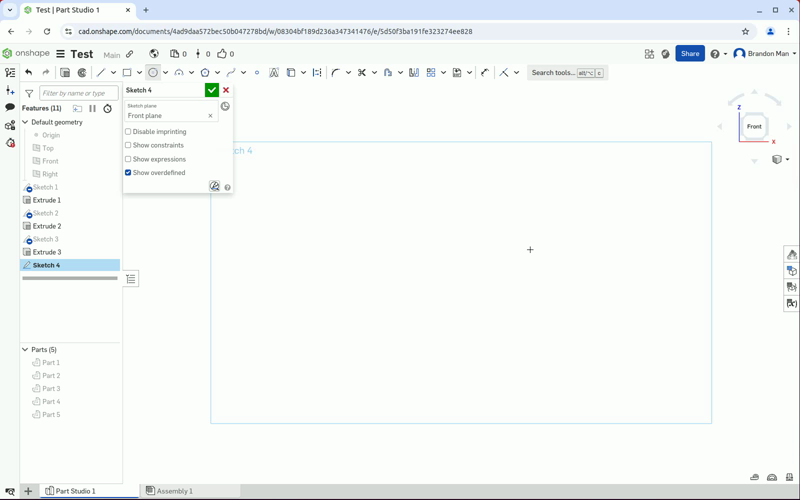
click(530, 249)
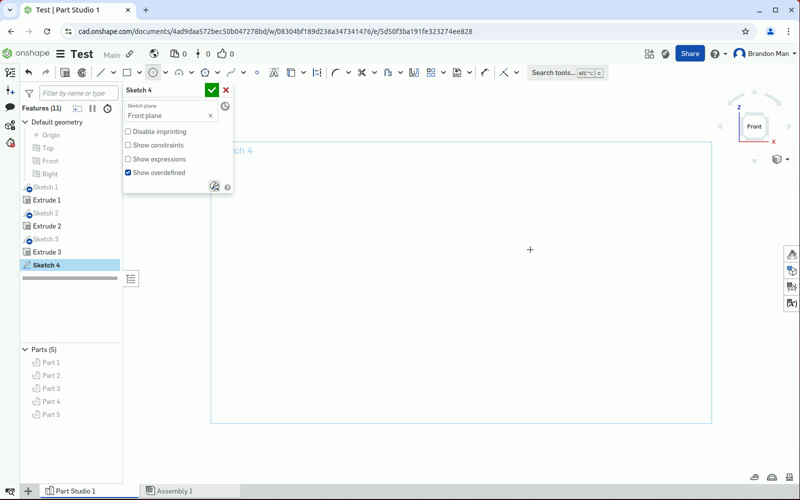
key_up(shift)
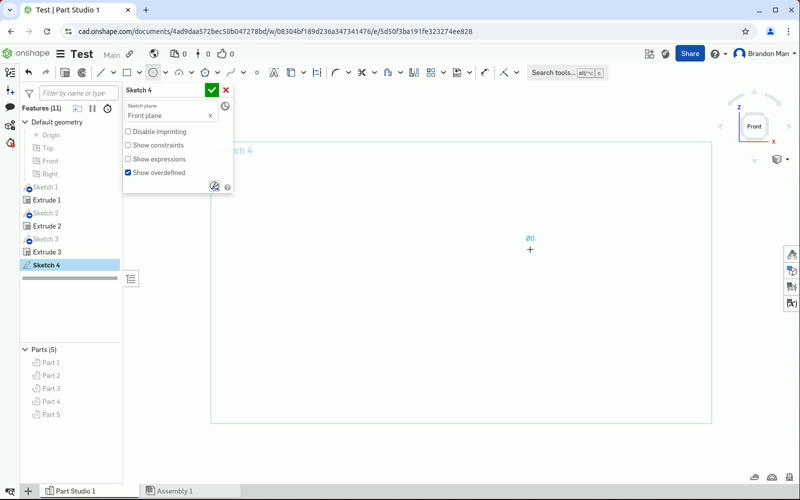
mouse_move(547, 249)
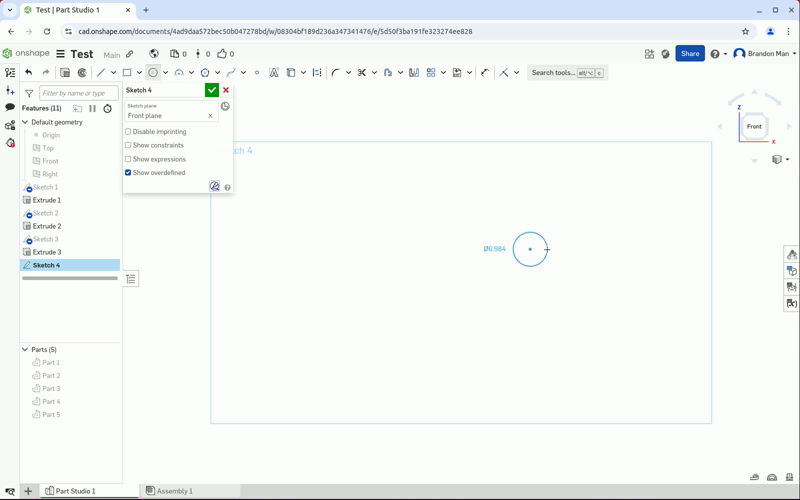
click(547, 249)
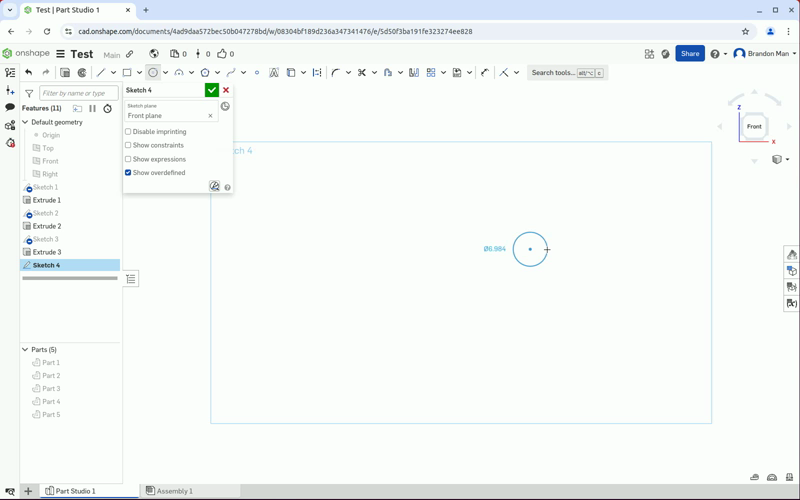
key(esc)
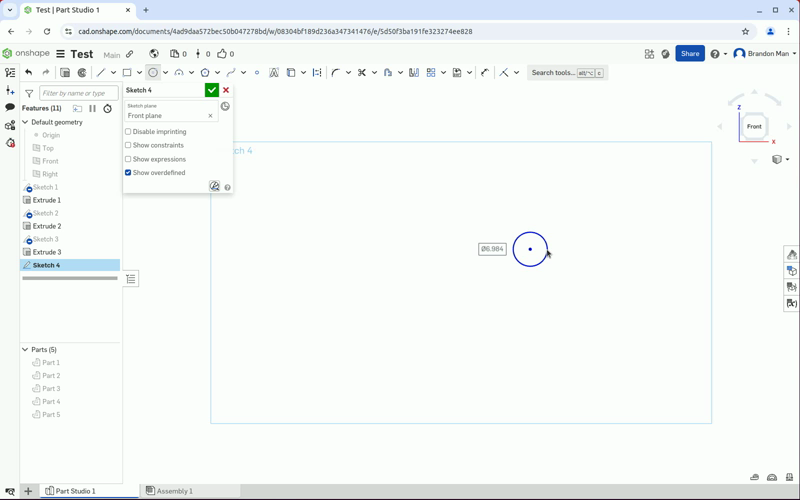
key(c)
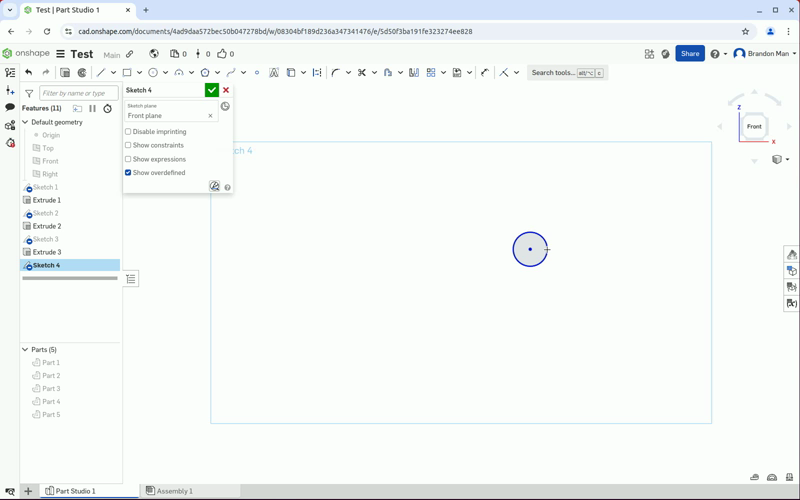
key_down(shift)
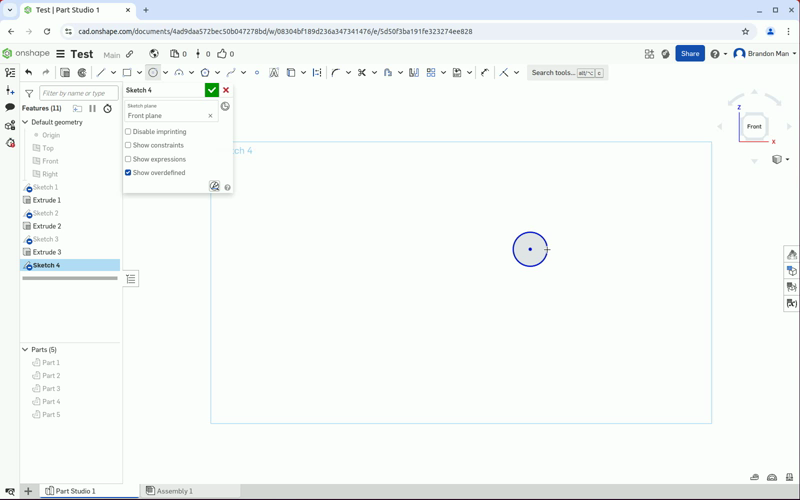
mouse_move(530, 249)
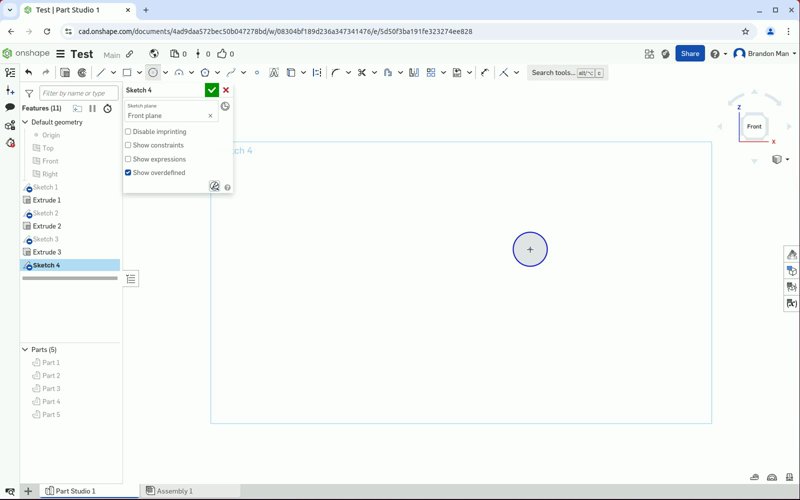
click(530, 249)
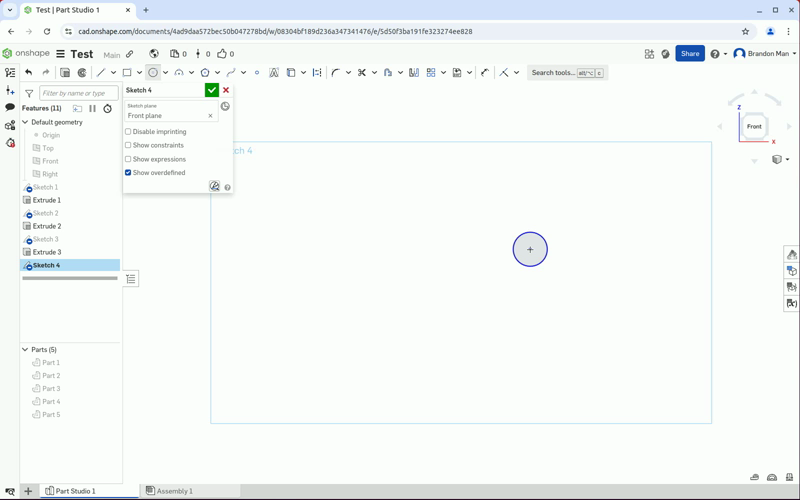
key_up(shift)
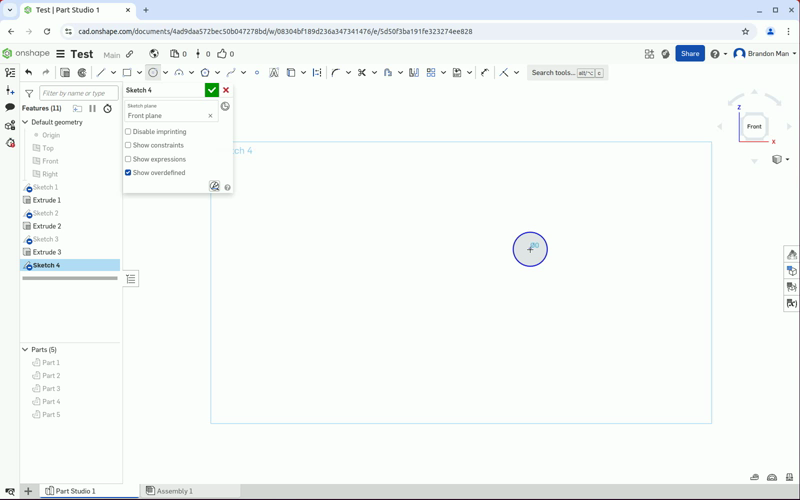
mouse_move(542, 249)
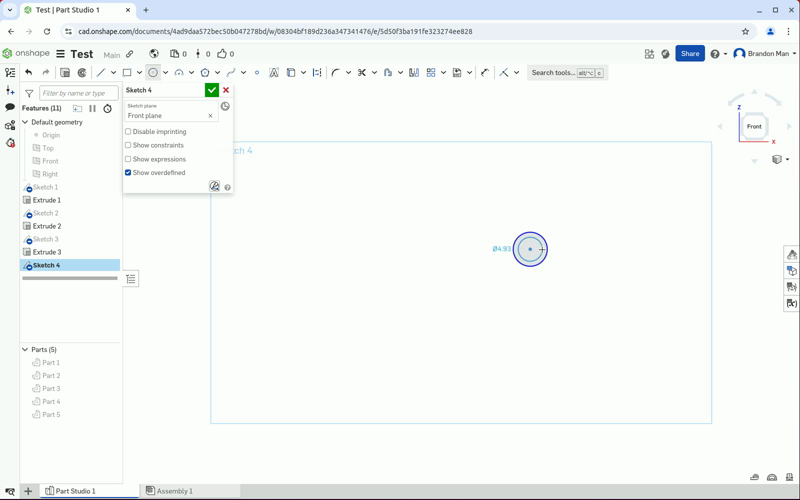
click(542, 249)
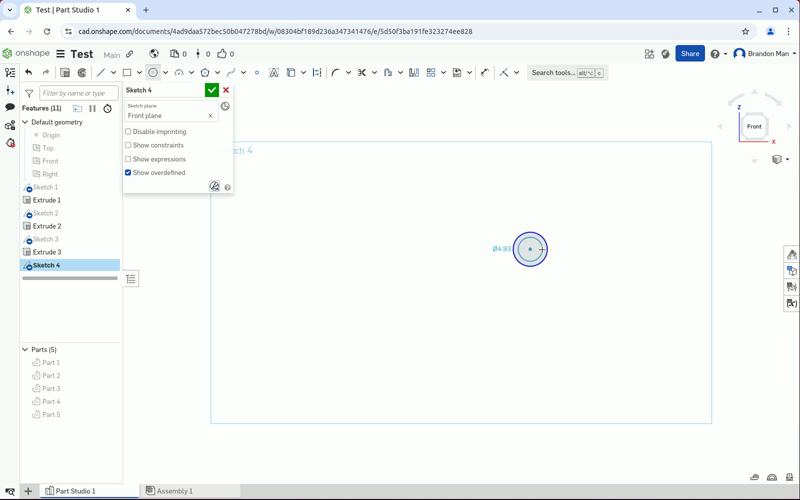
key(esc)
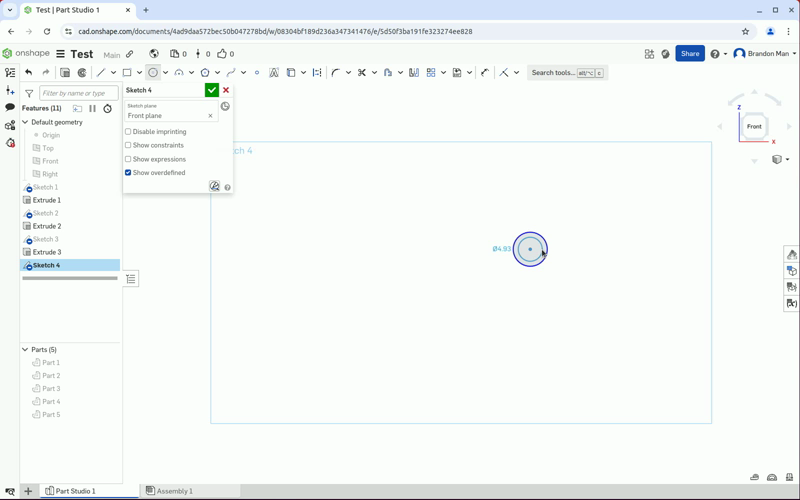
mouse_move(532, 235)
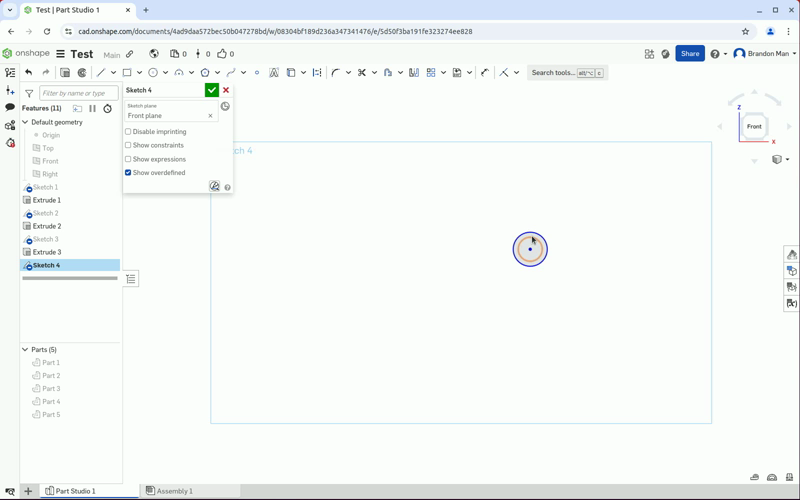
scroll(6)
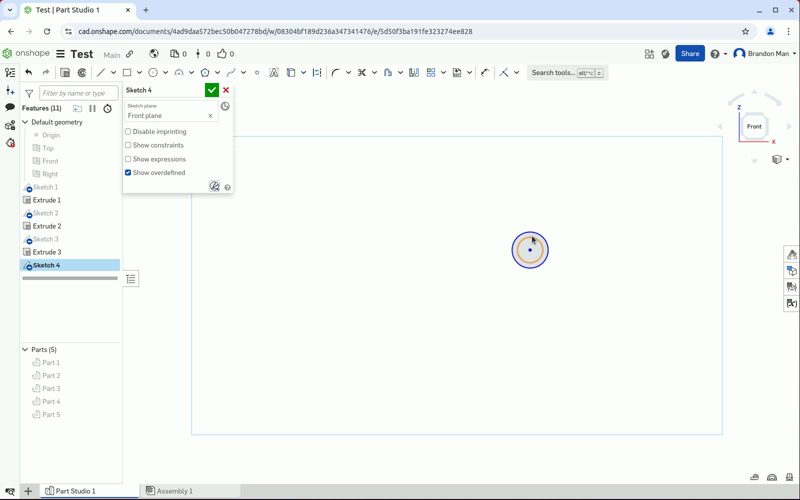
scroll(6)
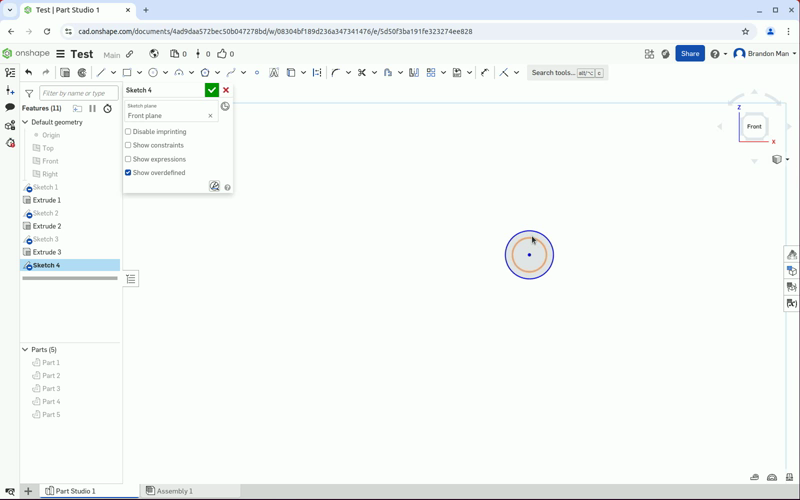
scroll(6)
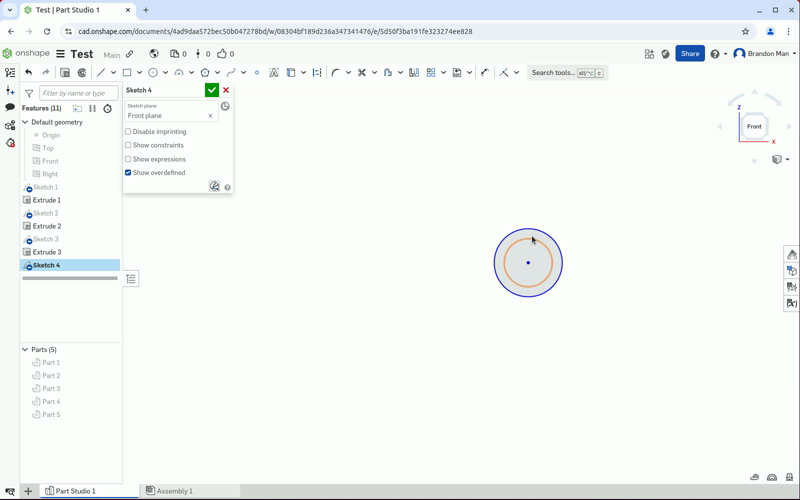
scroll(6)
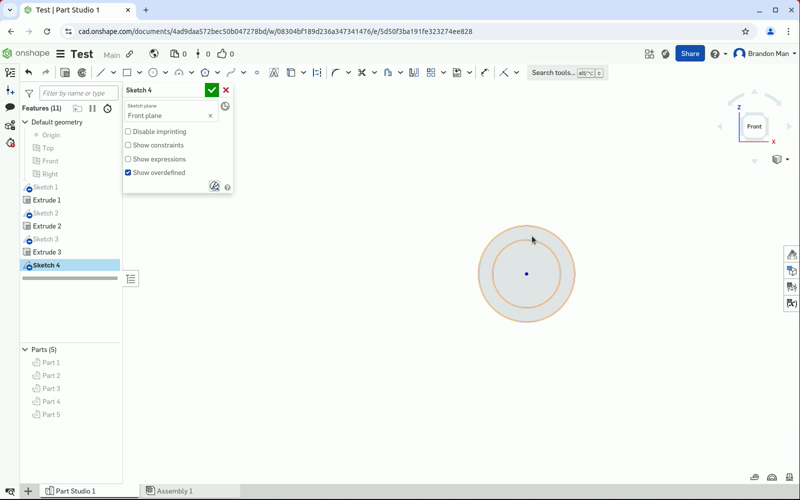
scroll(6)
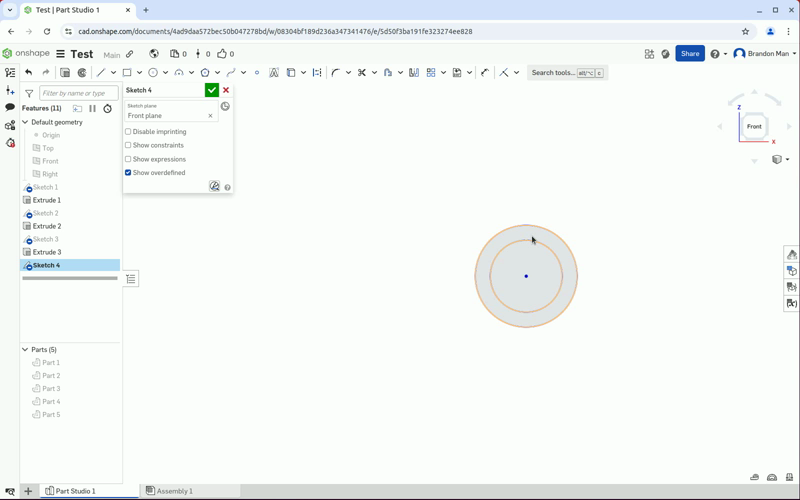
scroll(6)
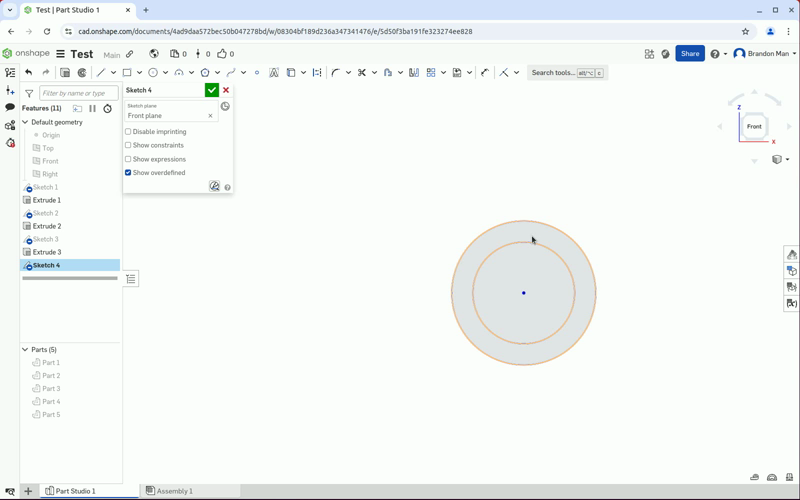
scroll(6)
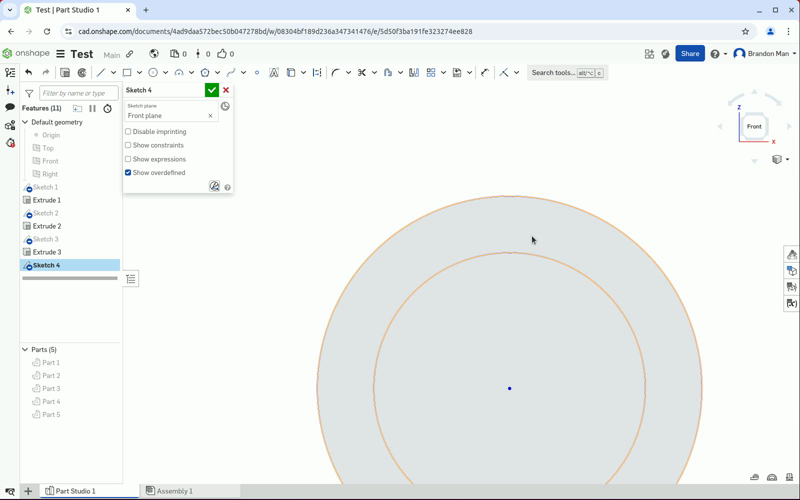
click(532, 235)
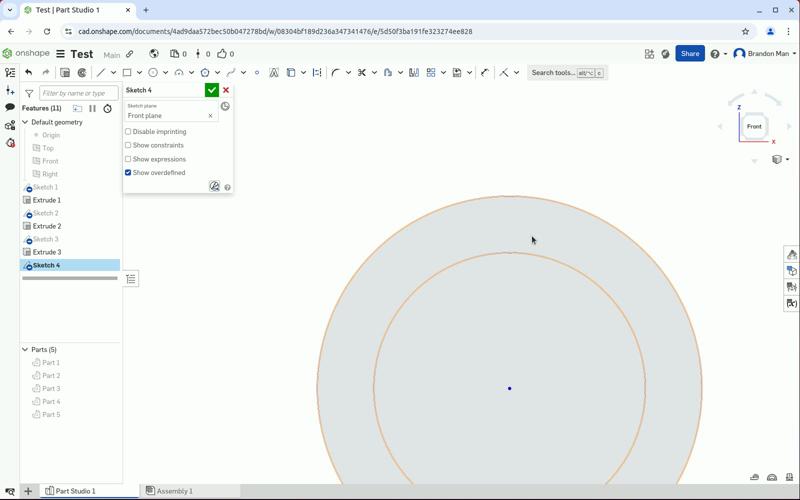
scroll(-6)
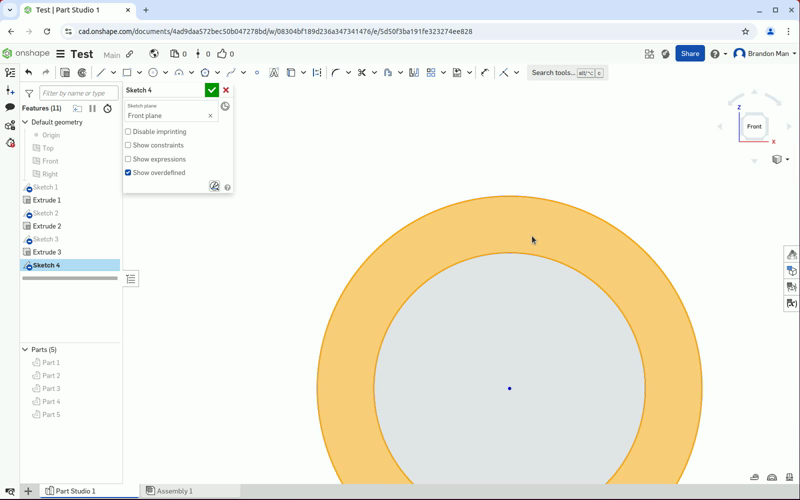
scroll(-6)
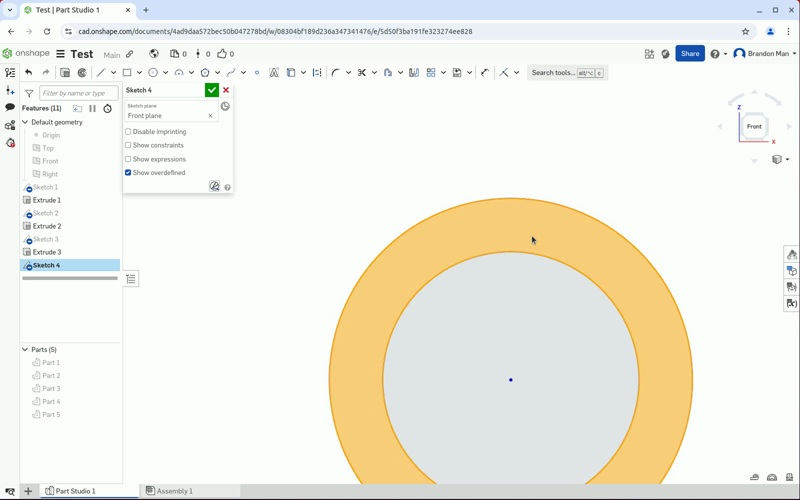
scroll(-6)
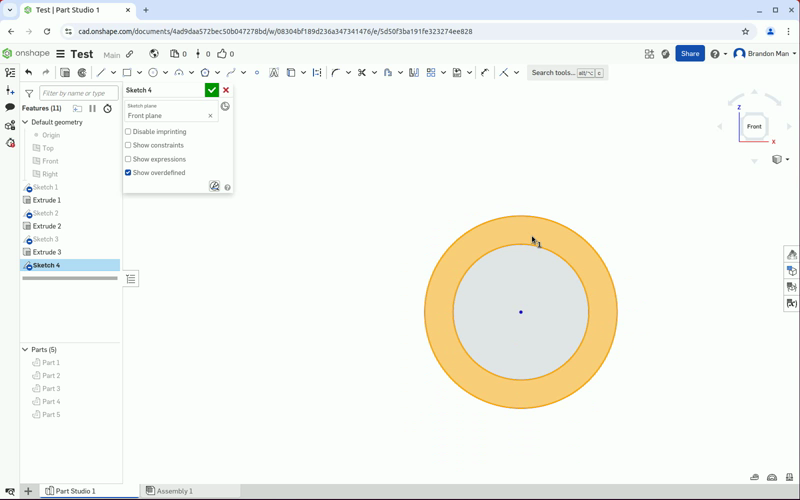
scroll(-6)
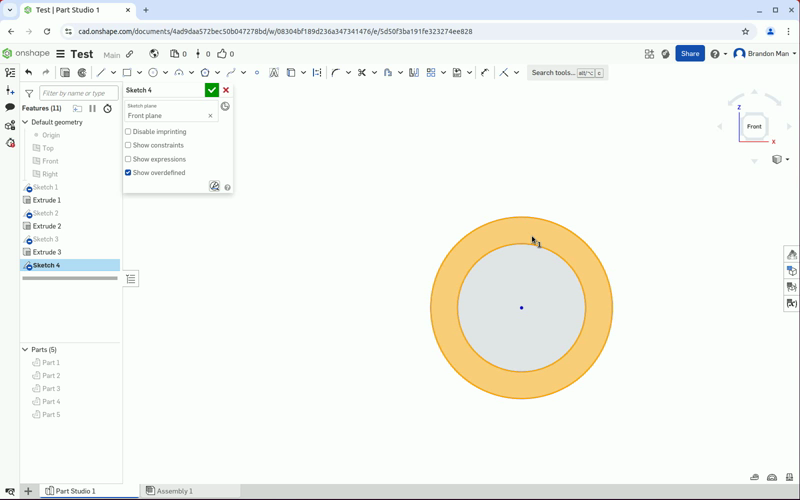
scroll(-6)
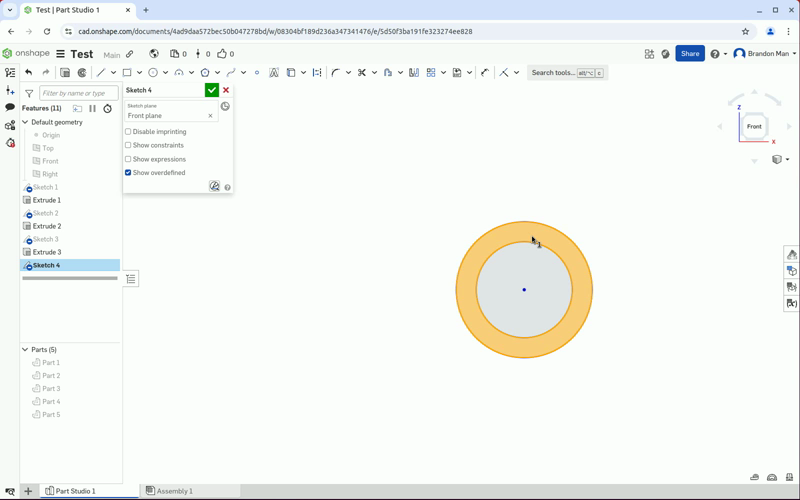
scroll(-6)
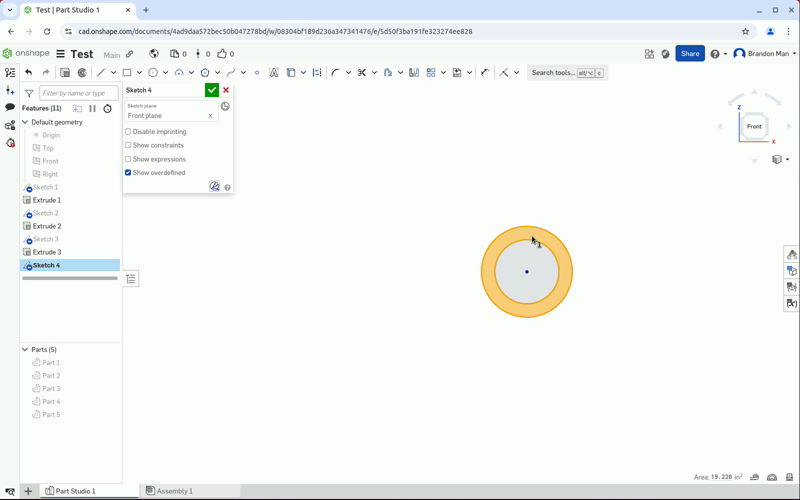
scroll(-6)
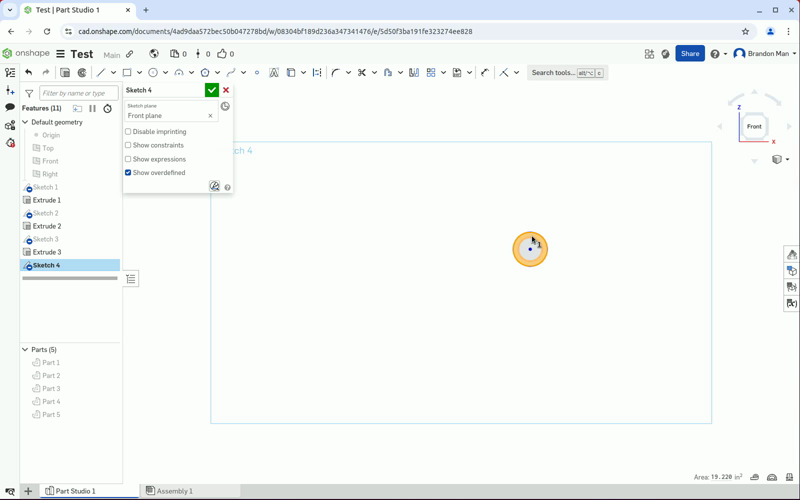
mouse_move(73, 352)
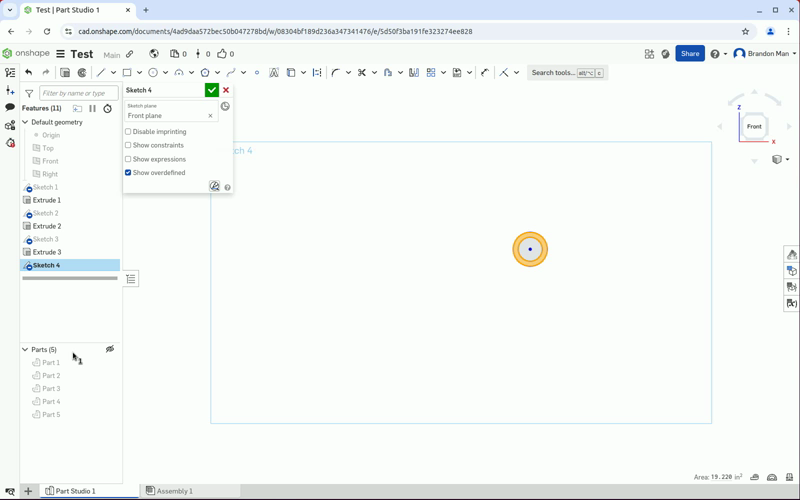
key(shift+y)
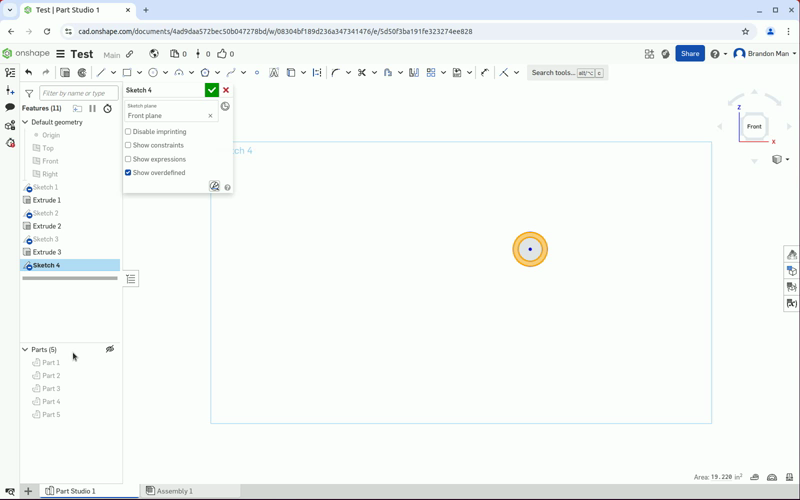
key(shift+e)
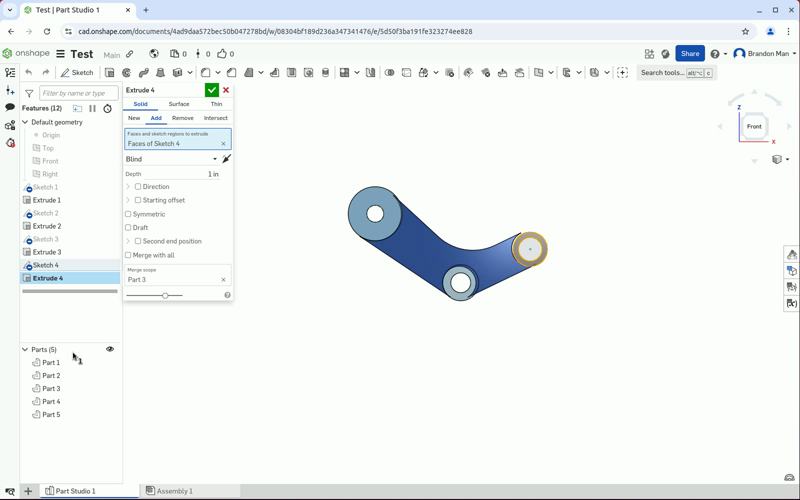
mouse_move(143, 106)
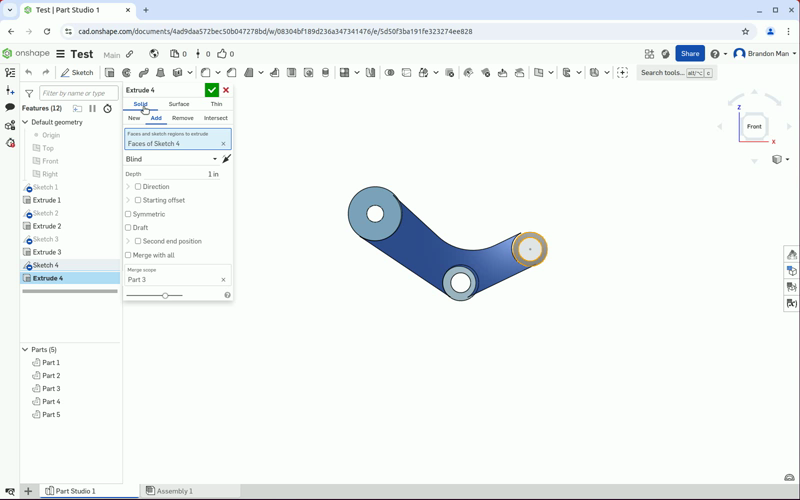
click(143, 106)
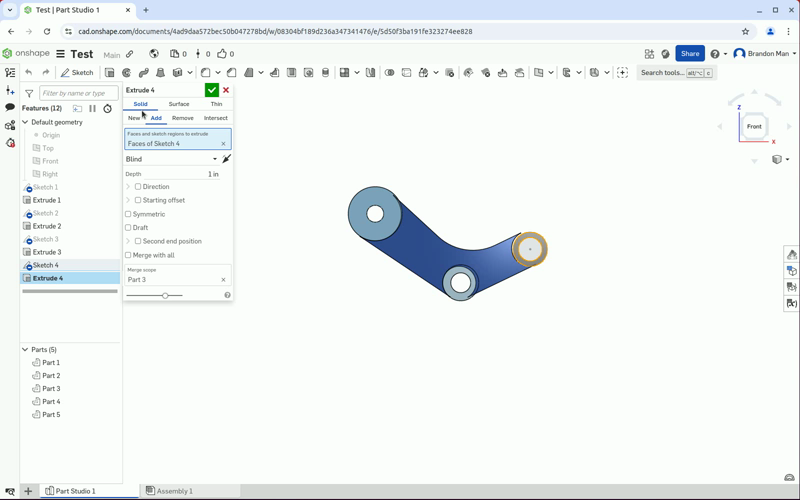
mouse_move(137, 120)
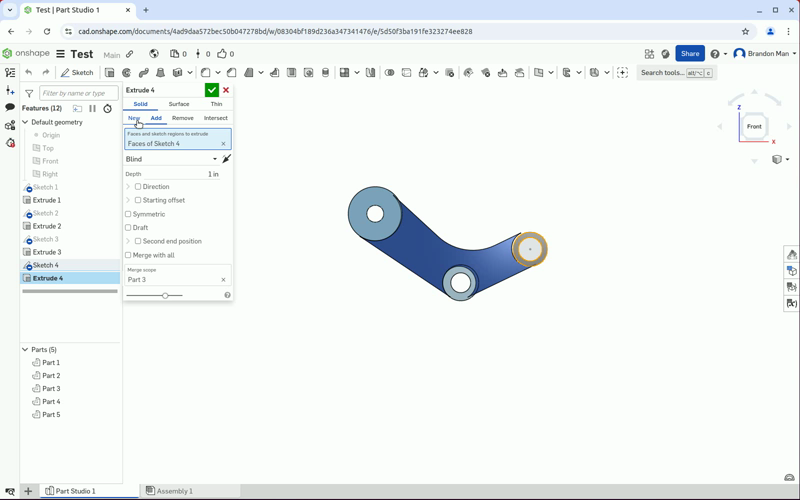
click(137, 120)
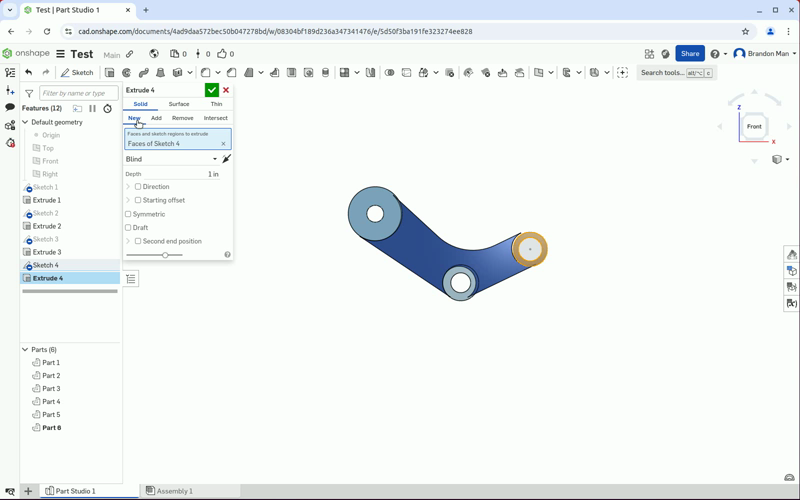
key(tab, 4)
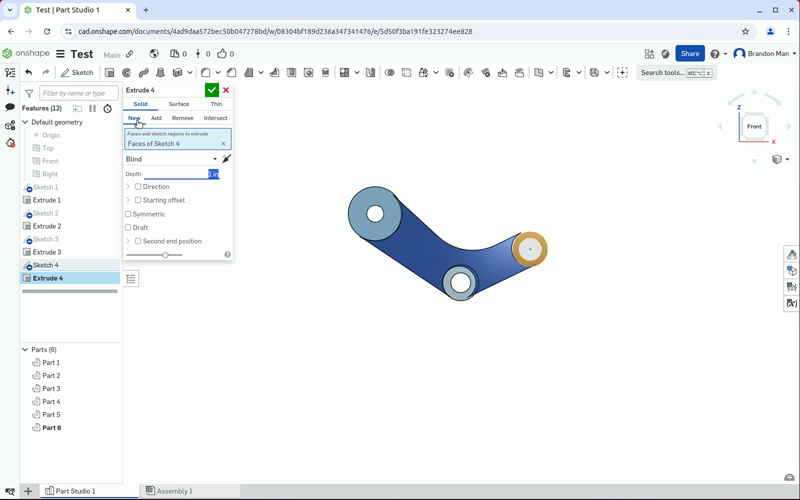
text(17.812)
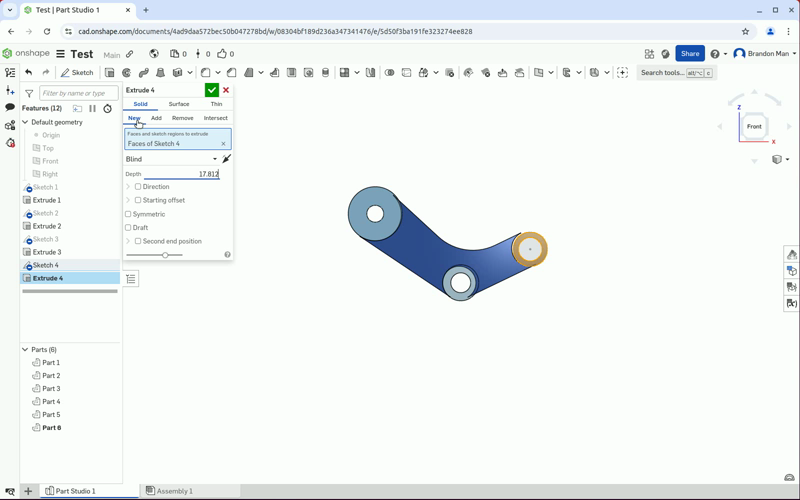
key(tab, 3)
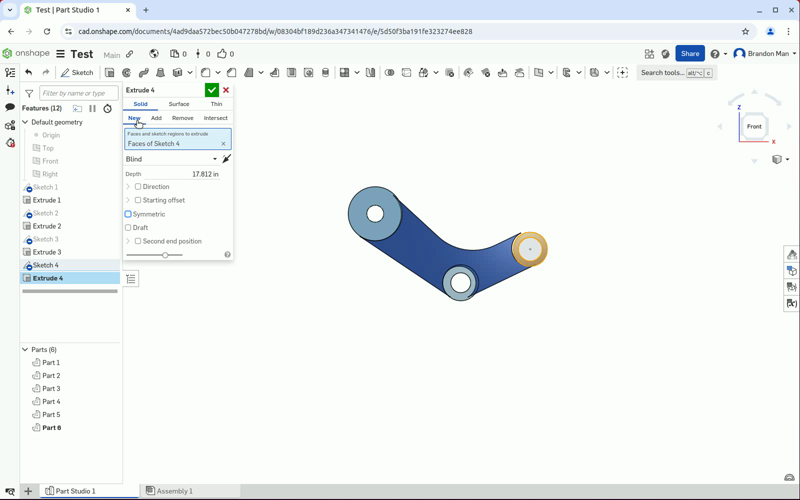
key(space)
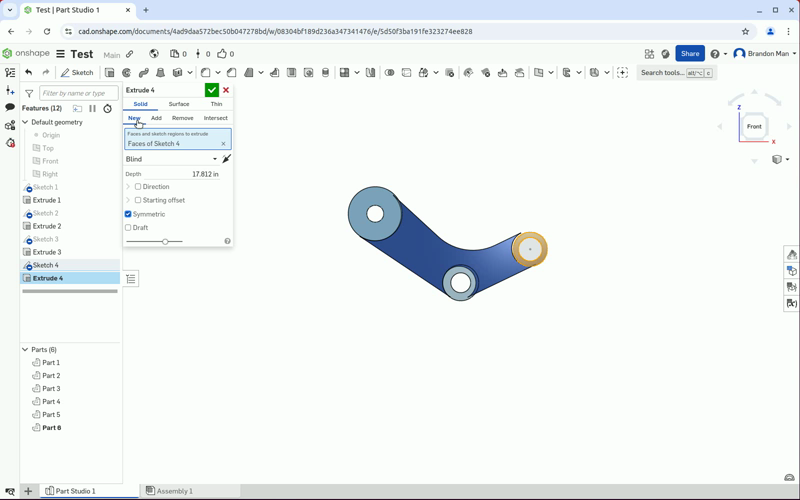
key(enter)
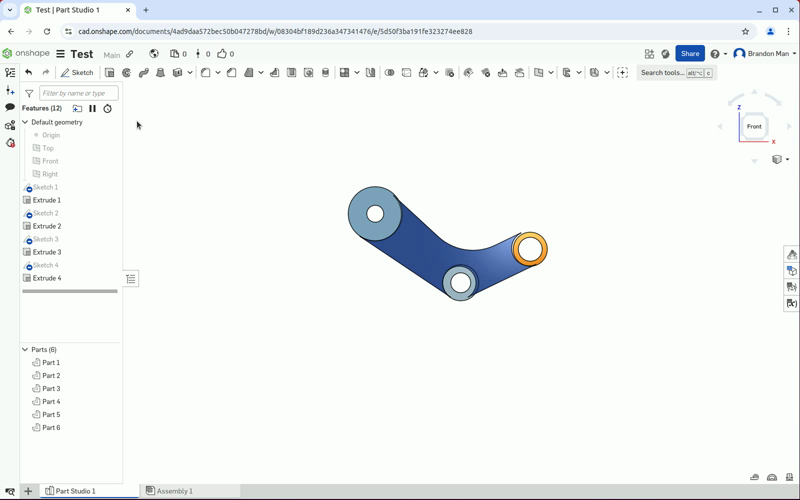
key(shift+h)
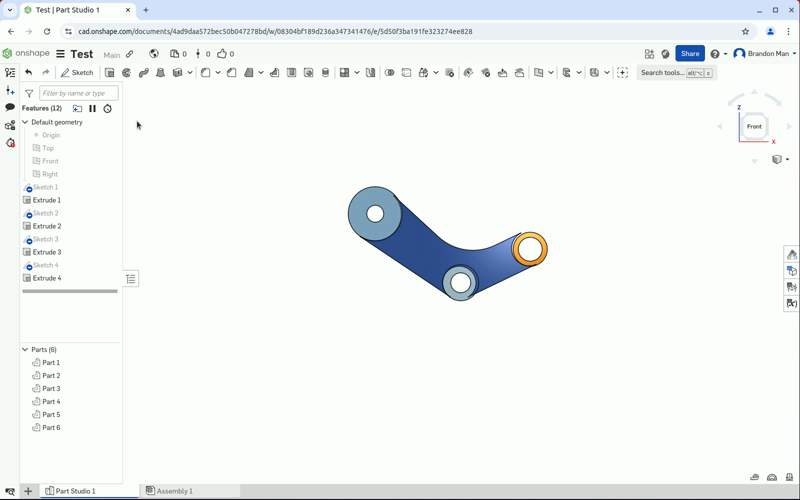
key(shift+h)
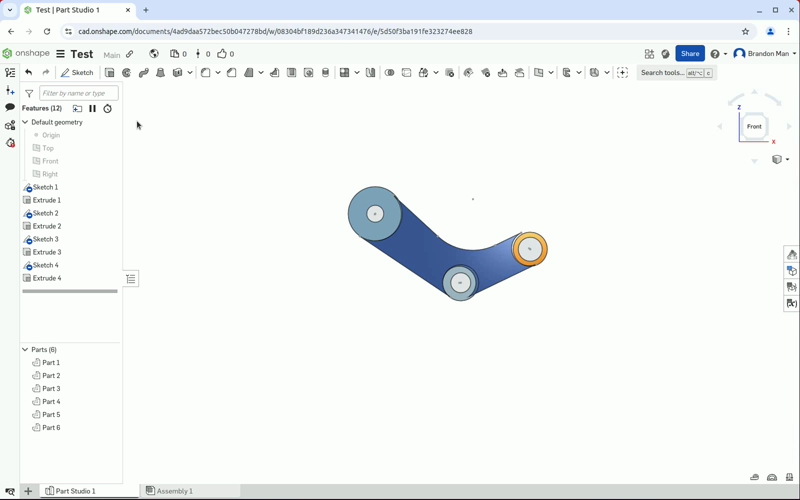
key(shift+7)
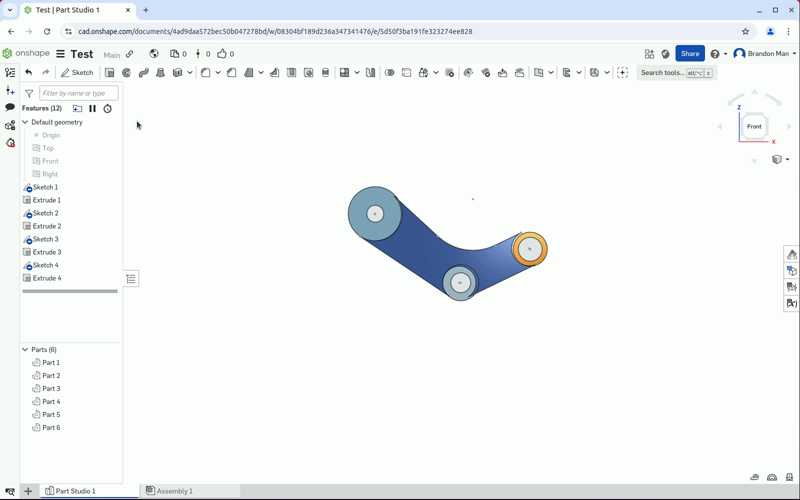
key(left, 2)
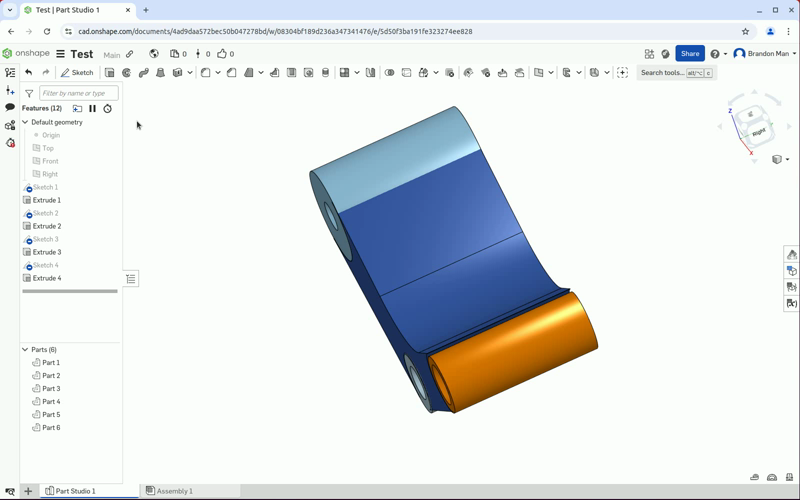
key(down, 2)
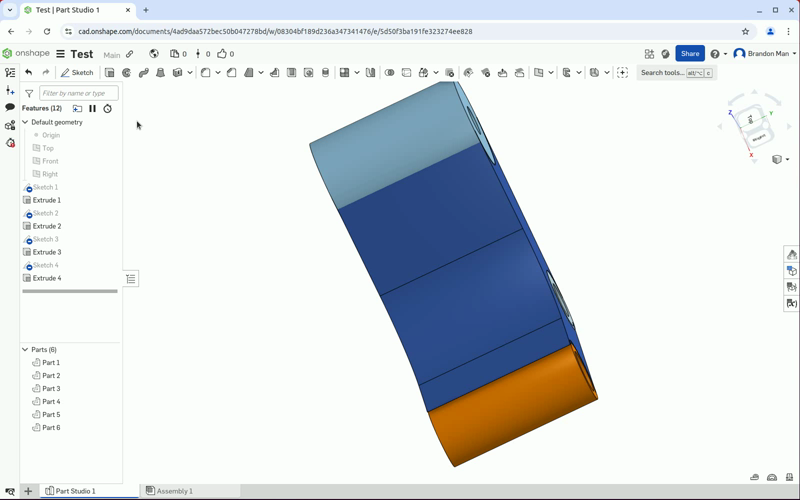
key(up, 2)
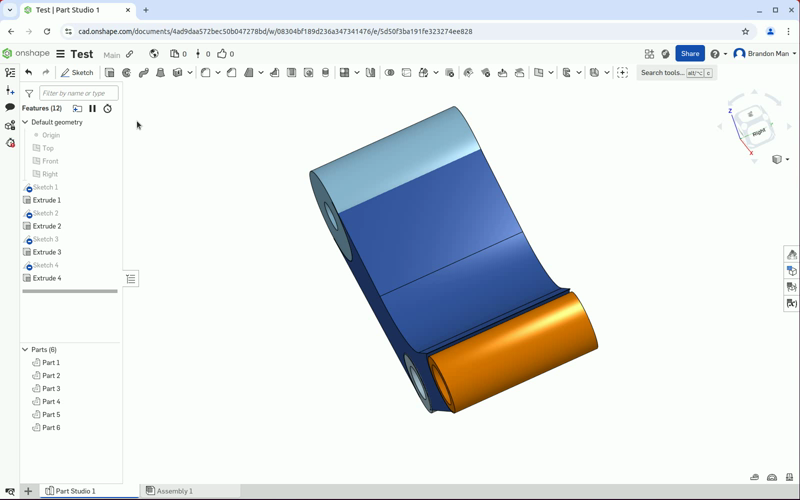
key(right, 2)
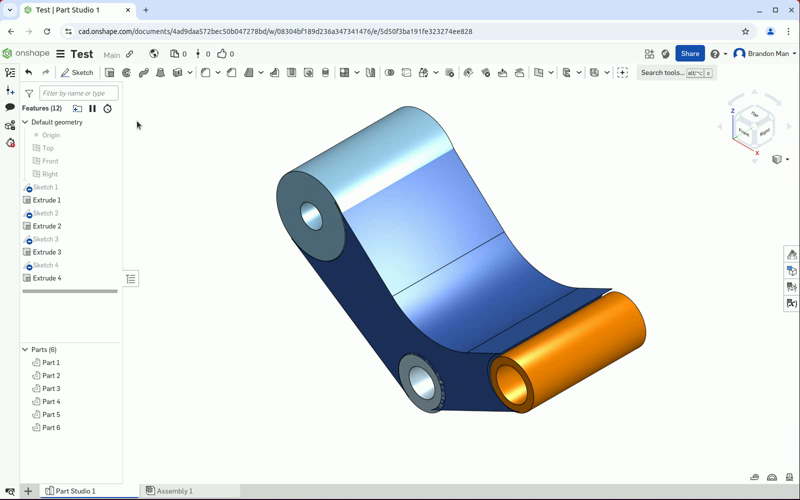
mouse_move(73, 189)
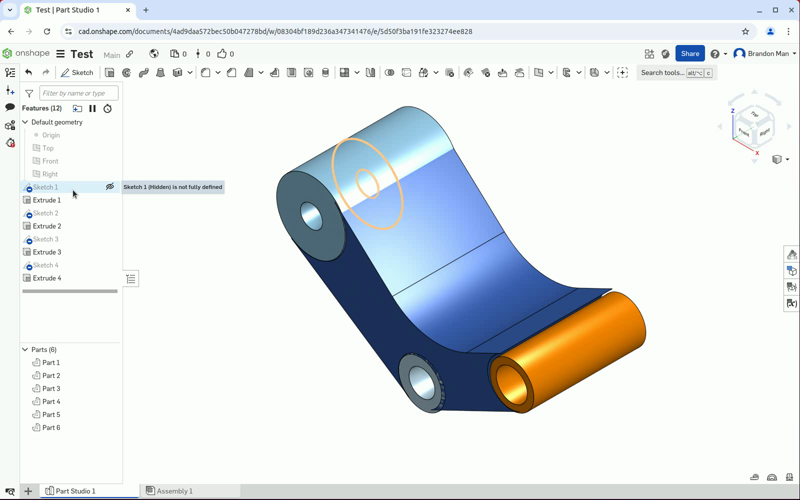
click(73, 189)